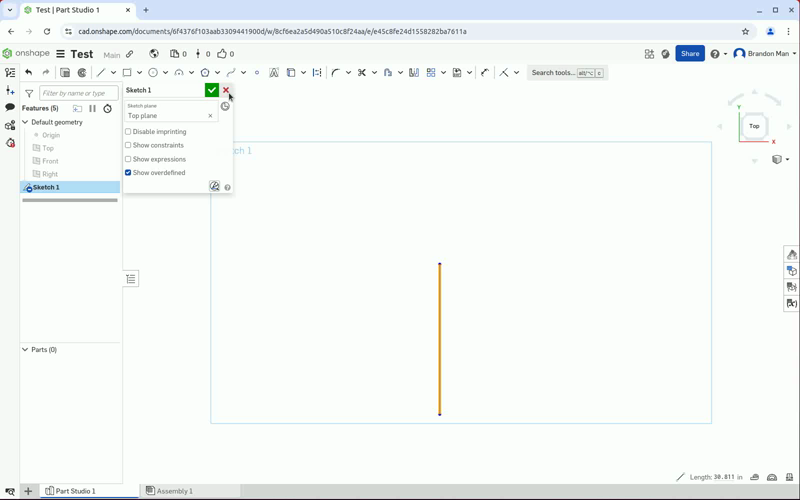
key(shift+h)
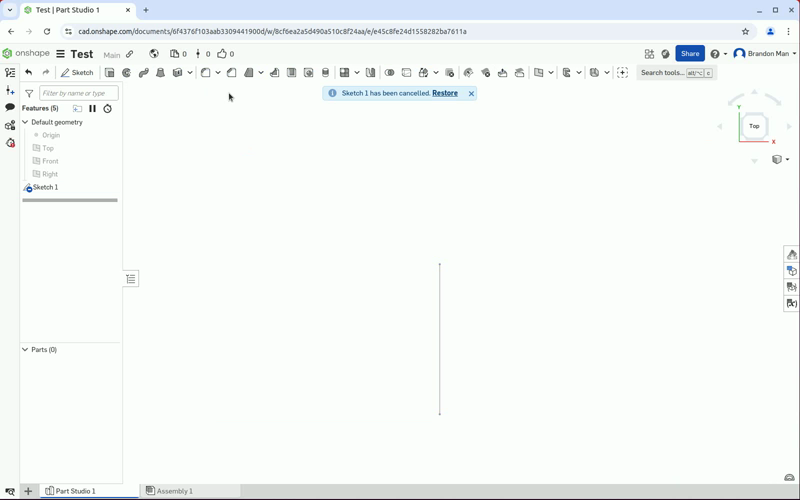
key(shift+s)
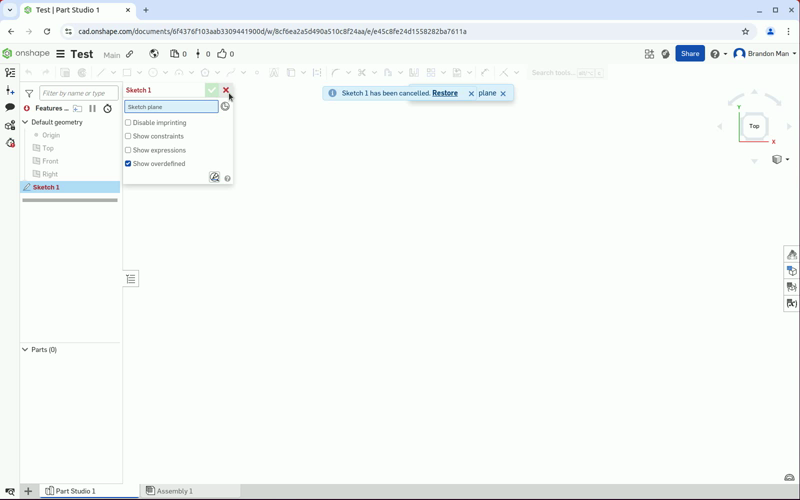
mouse_move(73, 150)
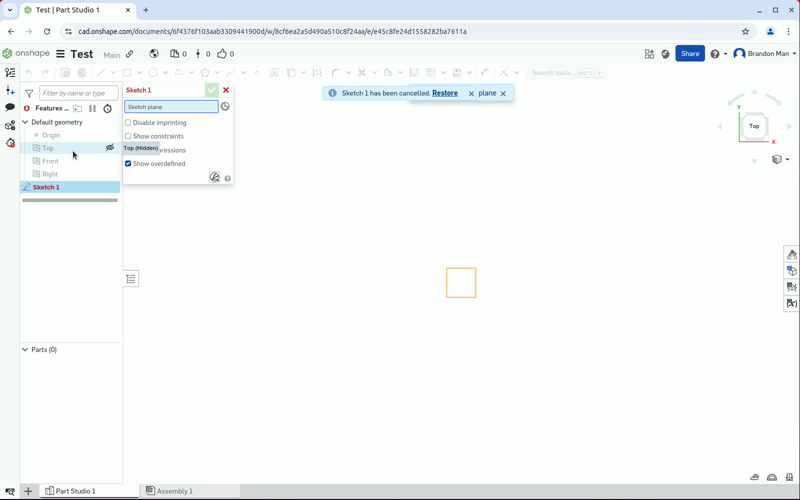
click(73, 150)
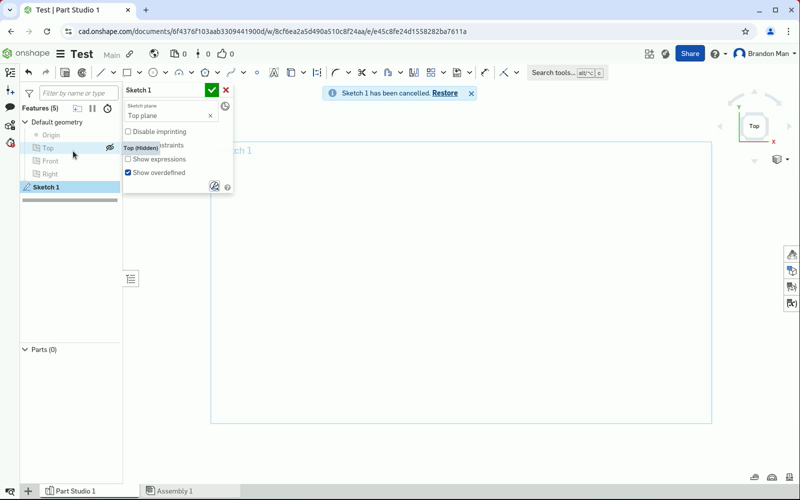
mouse_move(73, 352)
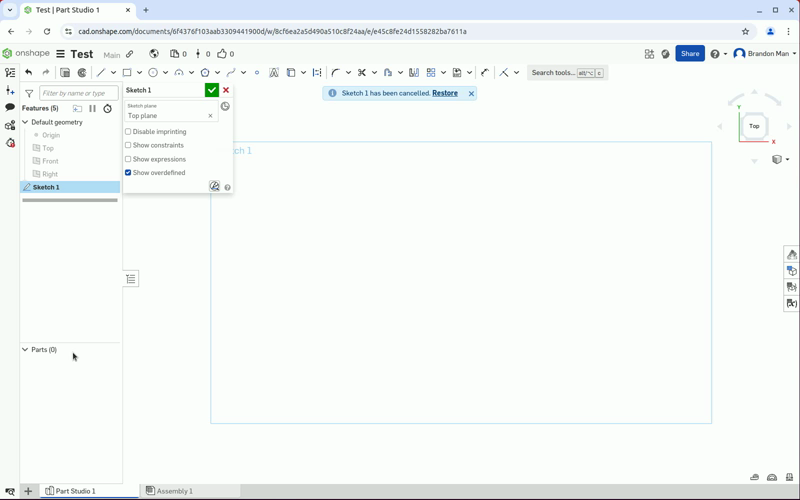
key(y)
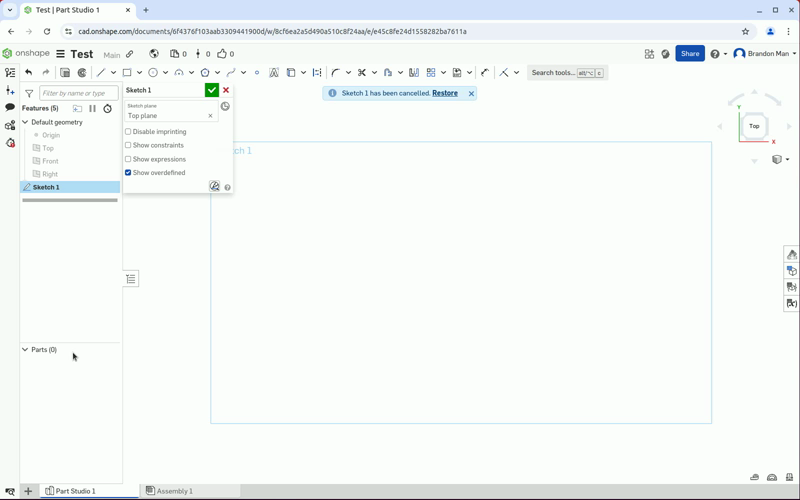
key(l)
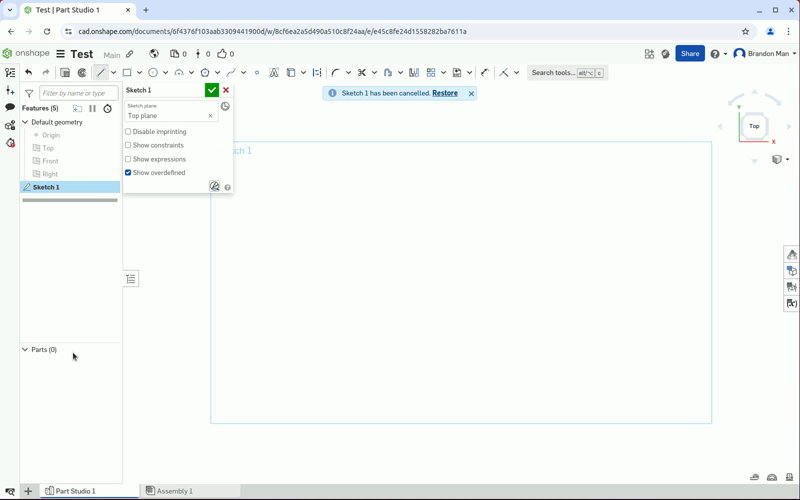
key_down(shift)
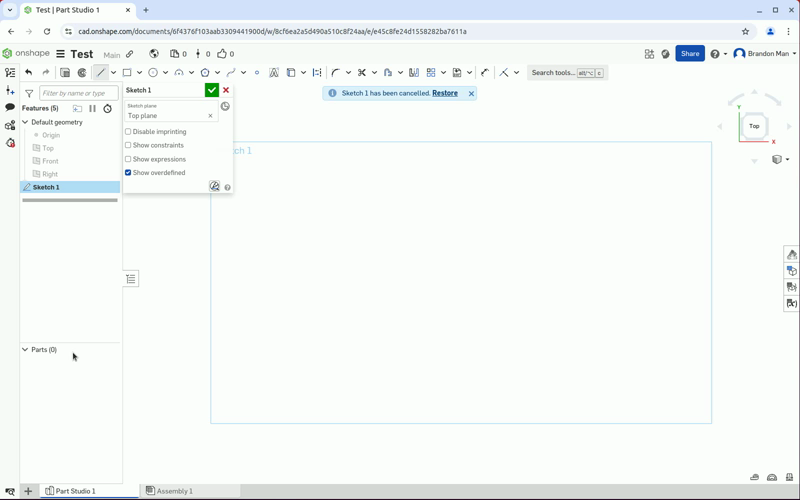
mouse_move(361, 282)
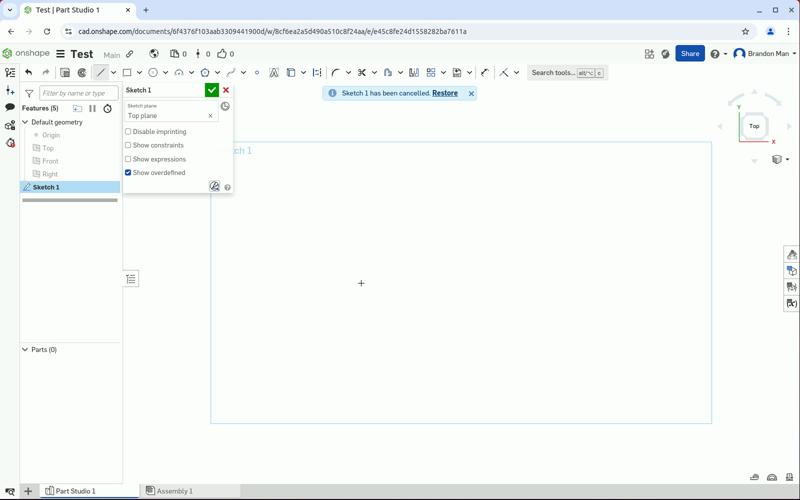
click(361, 282)
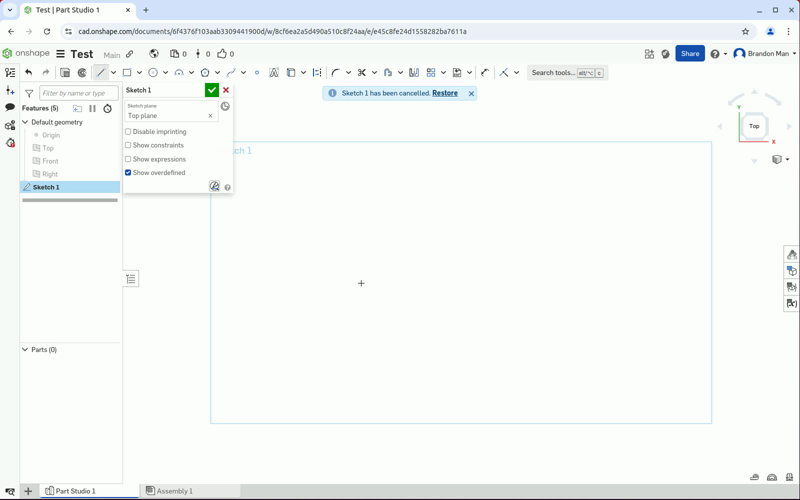
key_up(shift)
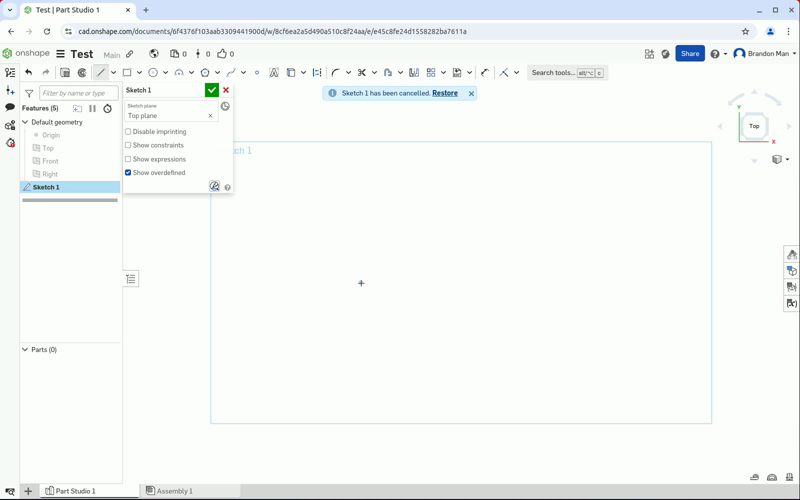
key_down(shift)
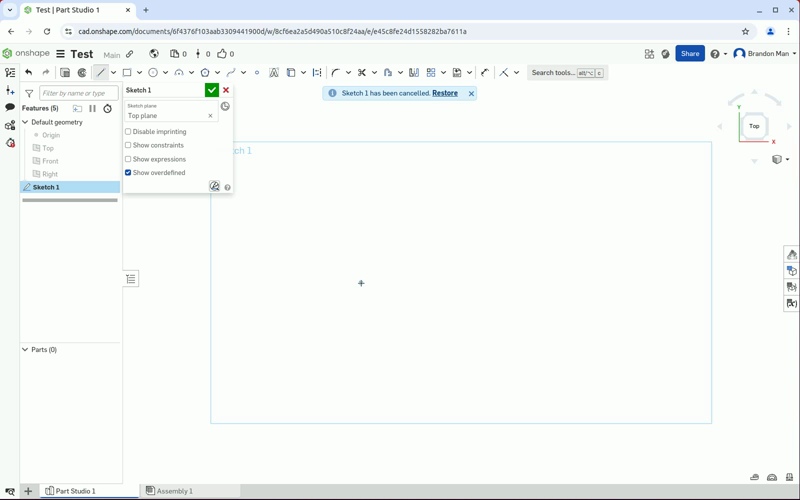
mouse_move(565, 282)
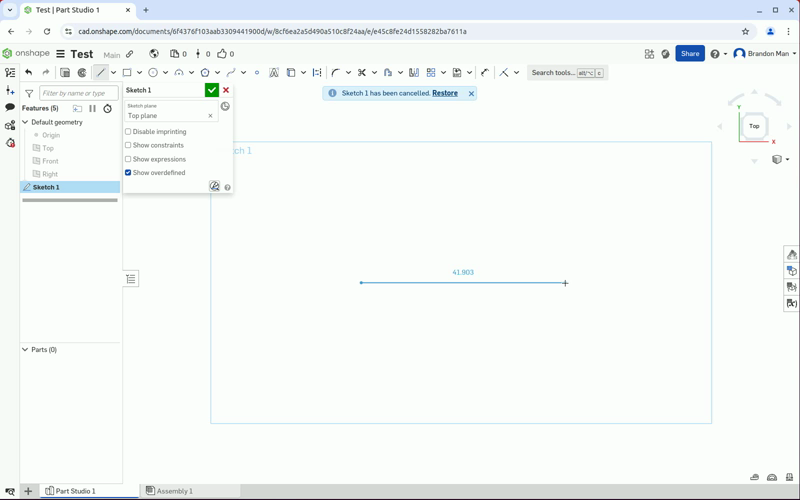
click(565, 282)
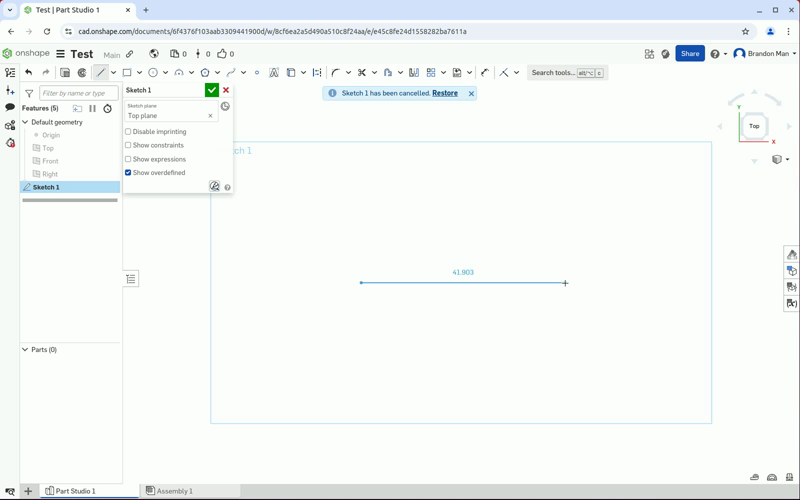
key_up(shift)
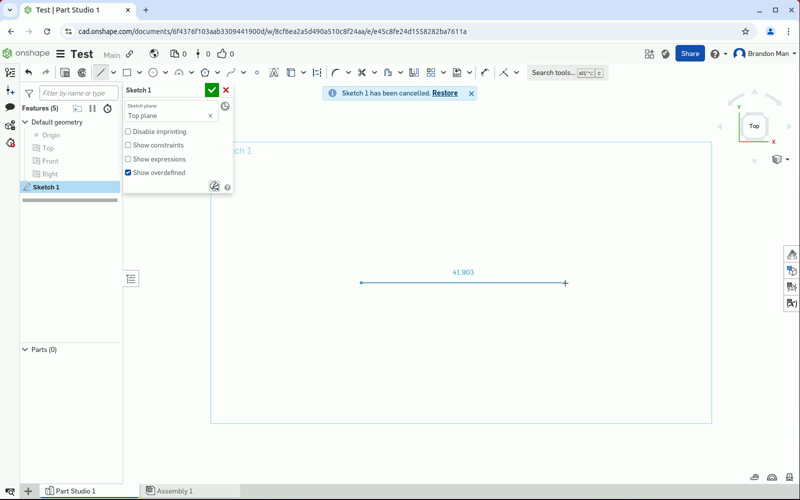
key_down(shift)
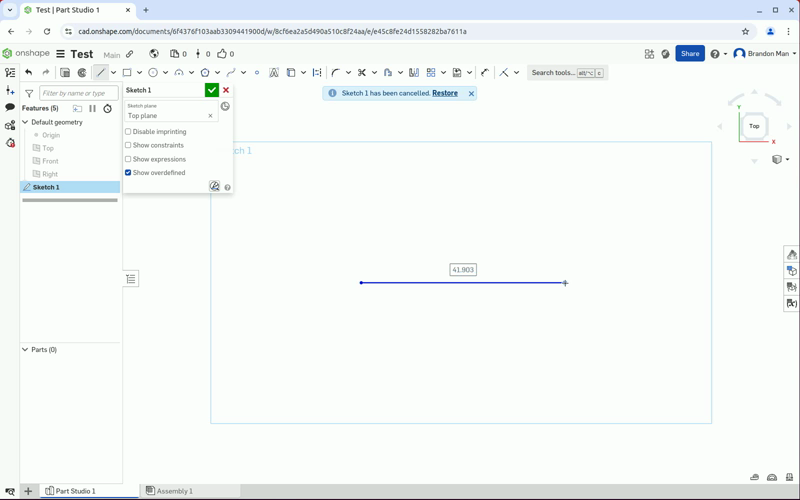
mouse_move(589, 282)
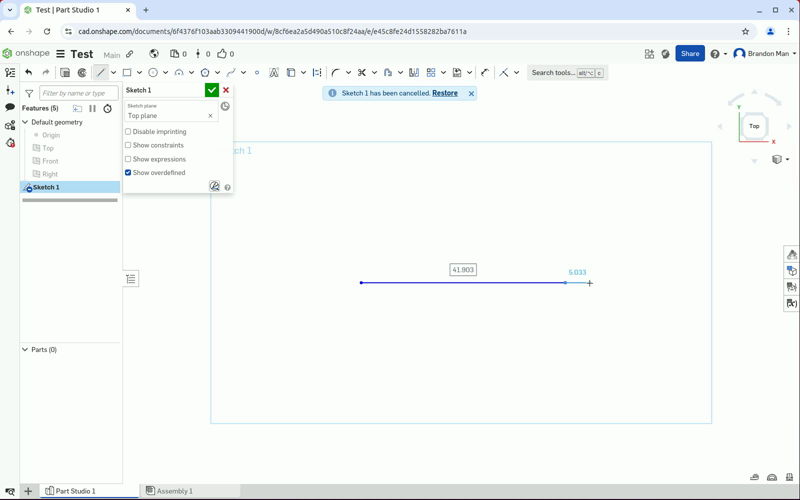
mouse_move(565, 231)
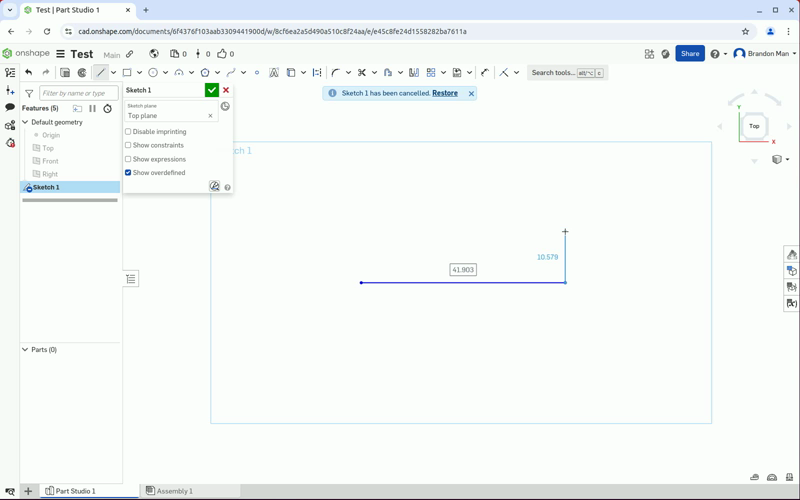
click(565, 231)
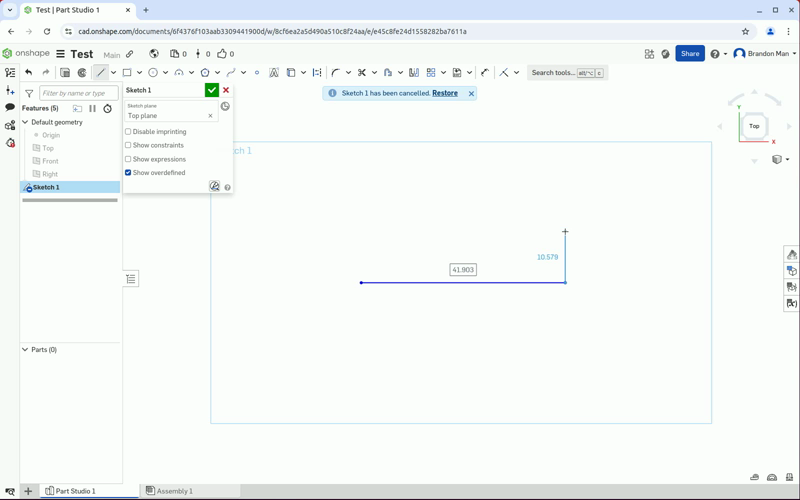
key_up(shift)
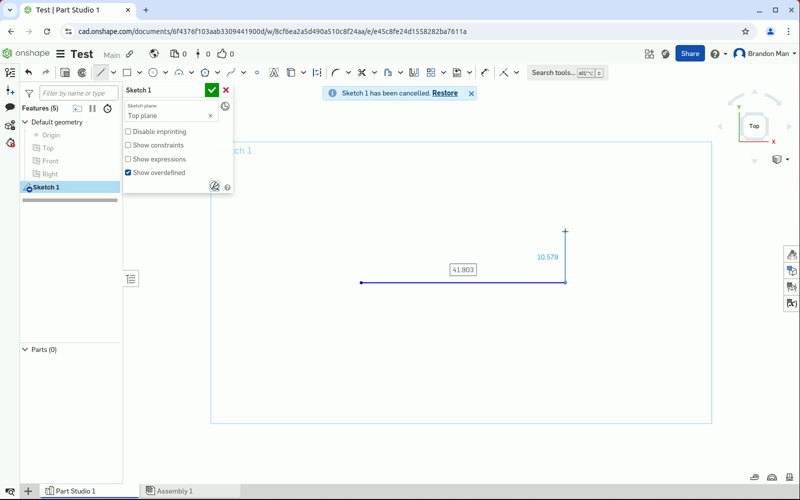
key_down(shift)
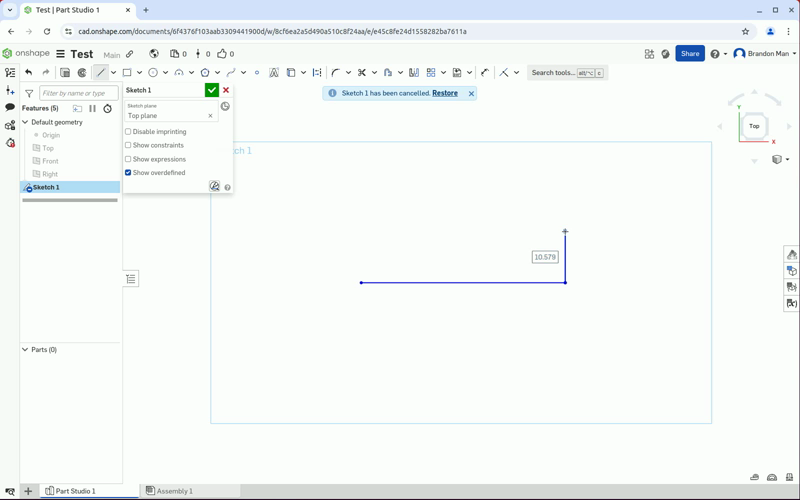
mouse_move(589, 231)
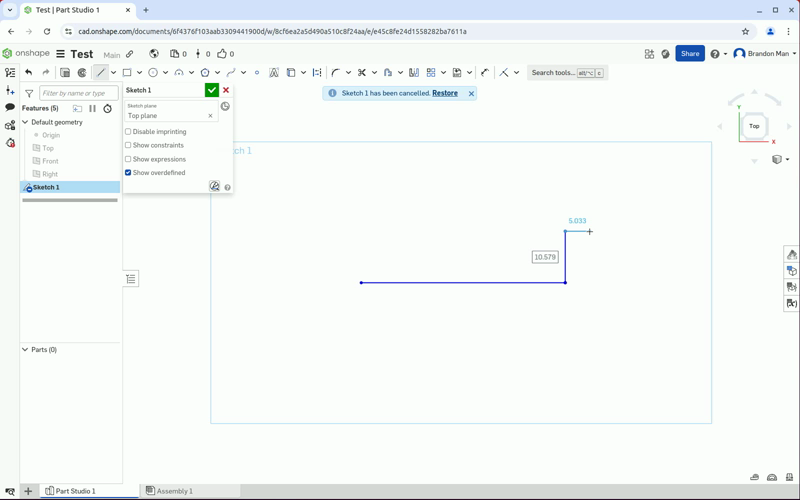
mouse_move(554, 231)
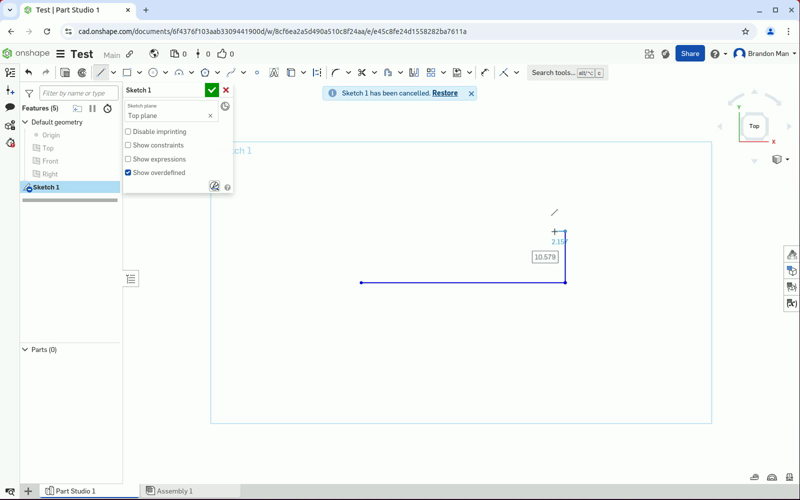
click(554, 231)
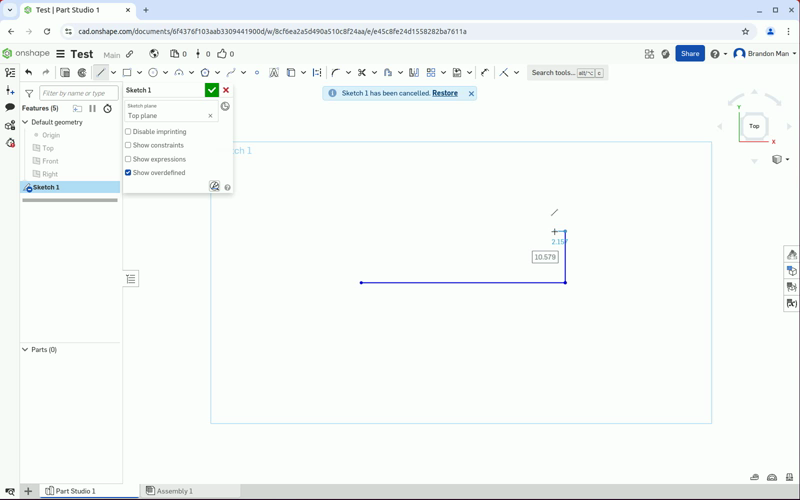
key_up(shift)
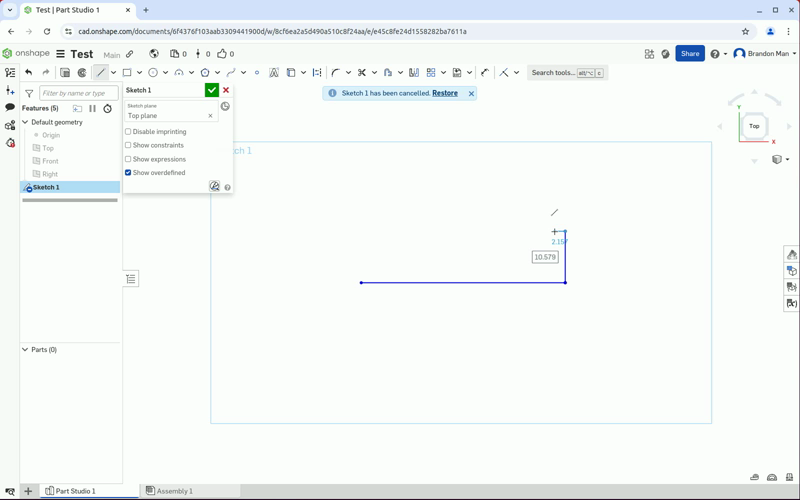
key_down(shift)
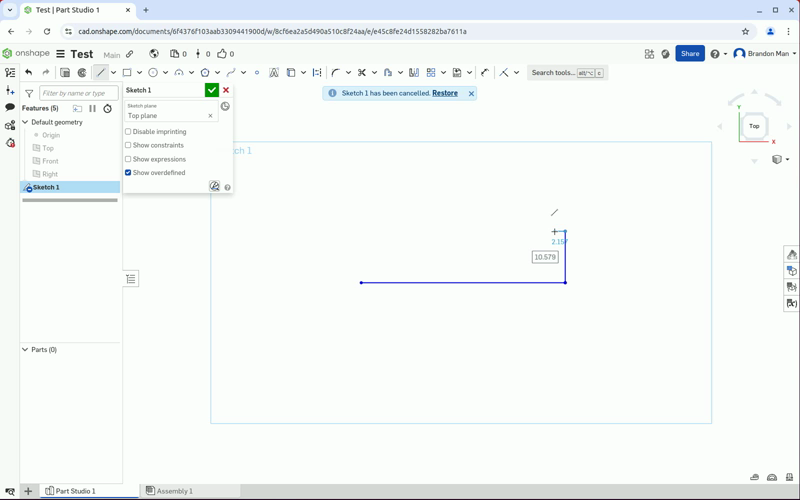
mouse_move(584, 231)
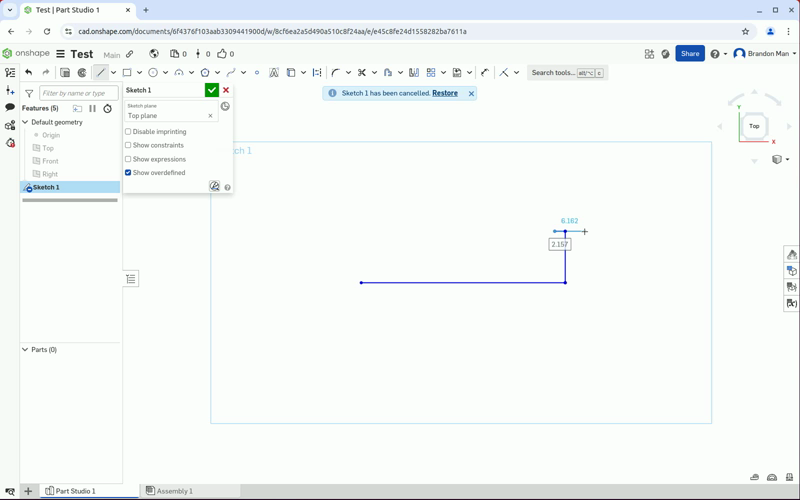
mouse_move(554, 270)
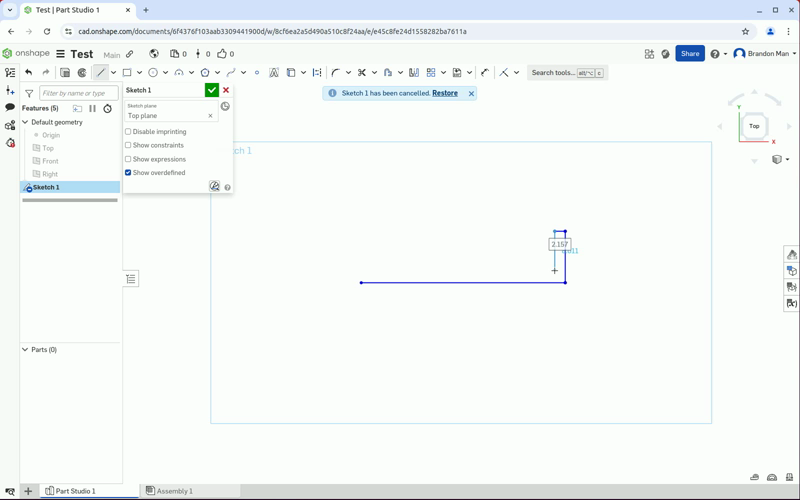
click(554, 270)
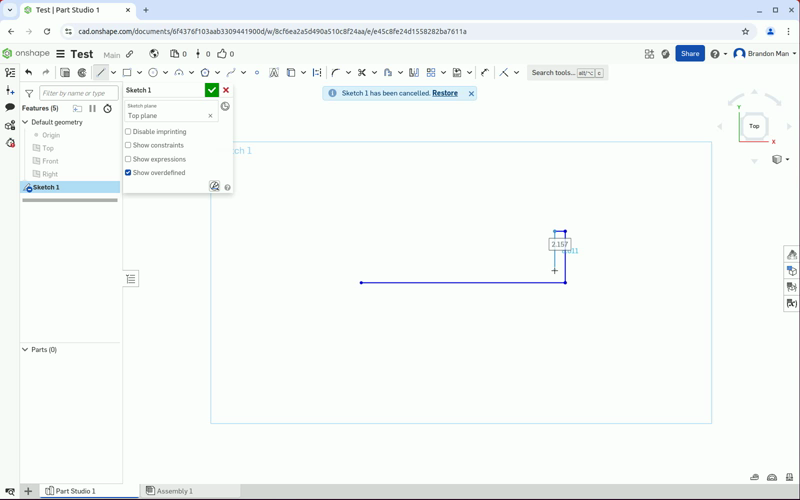
key_up(shift)
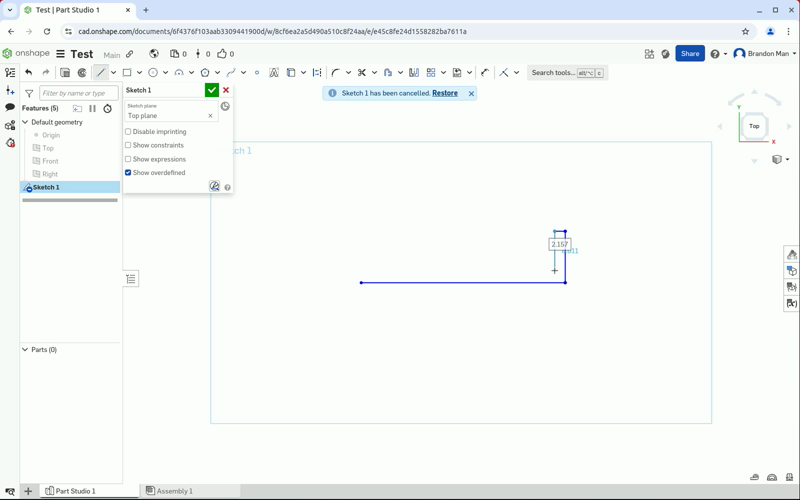
key_down(shift)
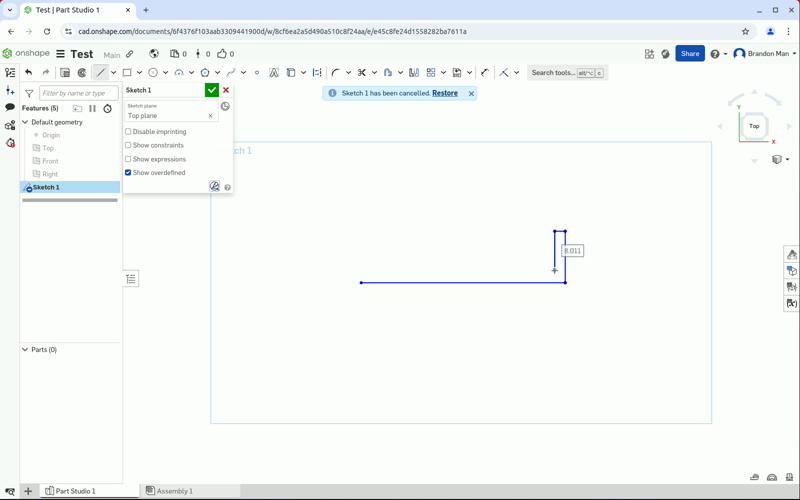
mouse_move(361, 270)
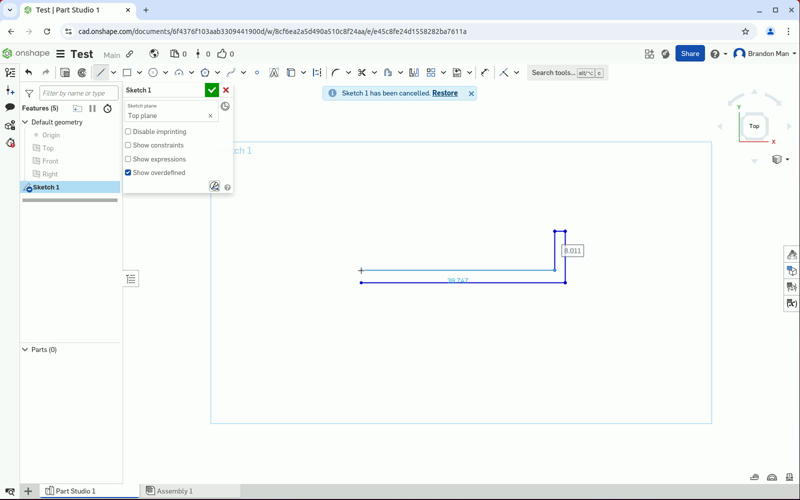
click(361, 270)
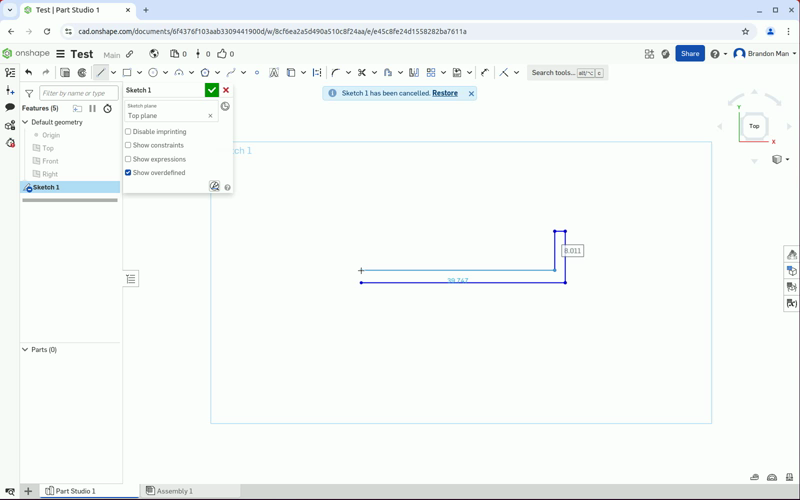
key_up(shift)
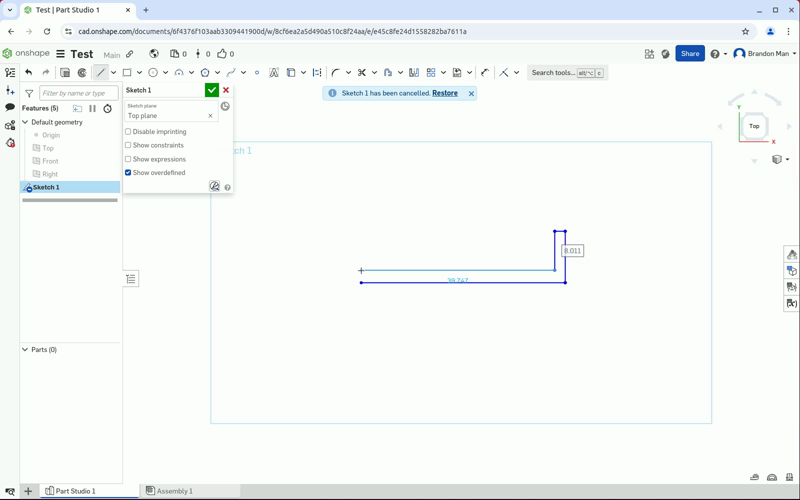
mouse_move(391, 270)
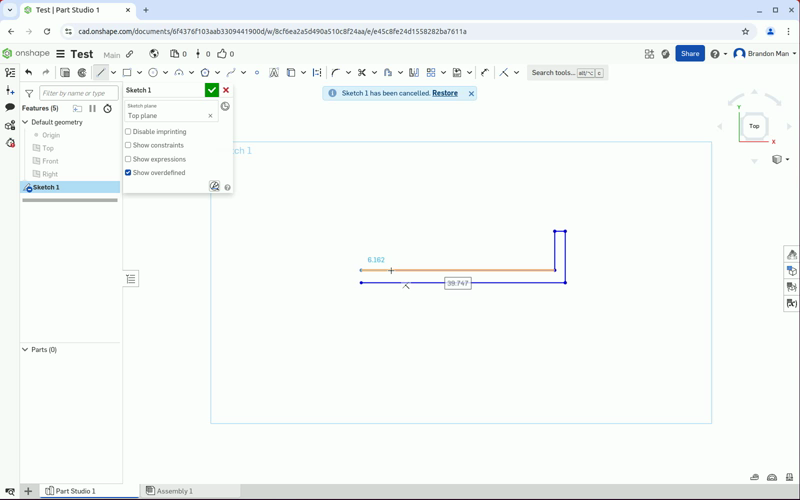
key_down(shift)
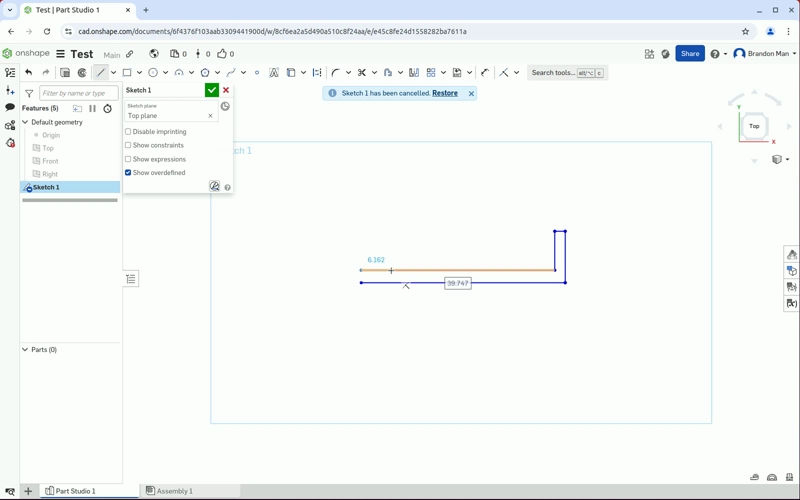
mouse_move(361, 282)
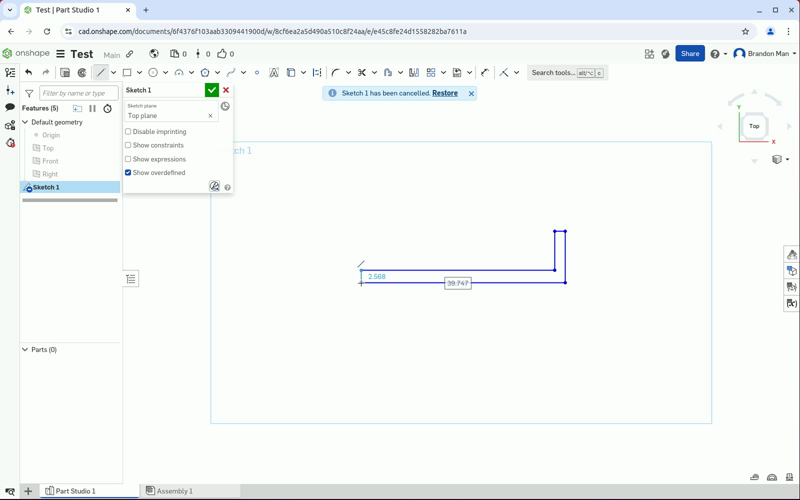
key_up(shift)
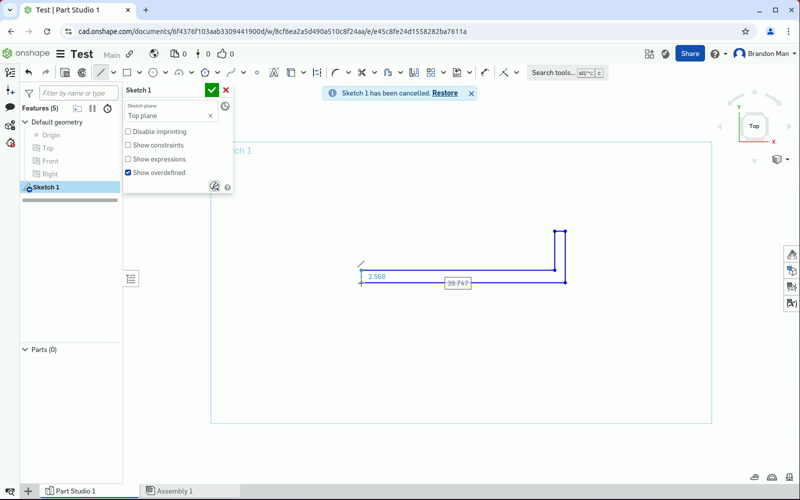
click(361, 282)
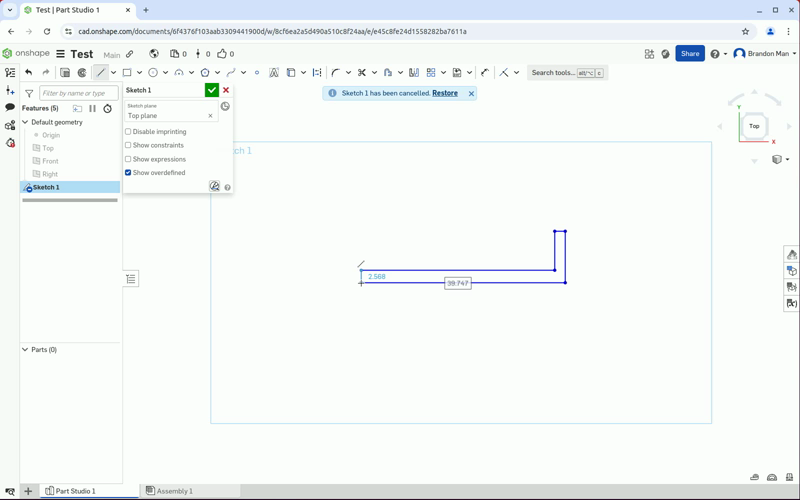
key(esc)
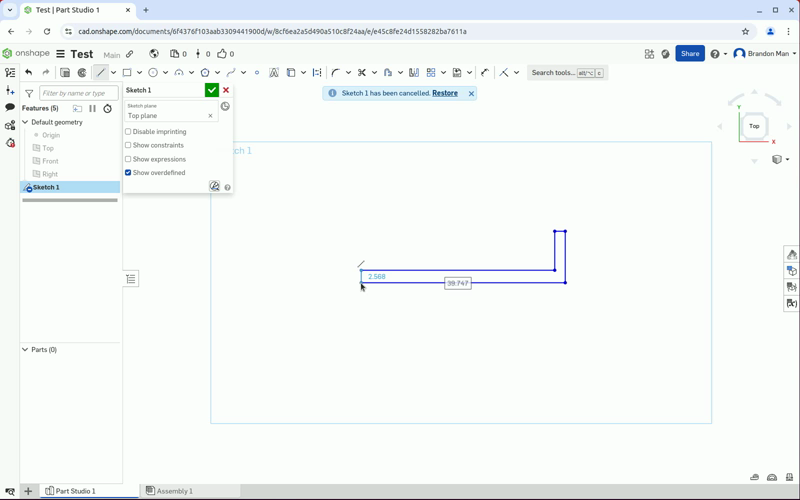
mouse_move(530, 277)
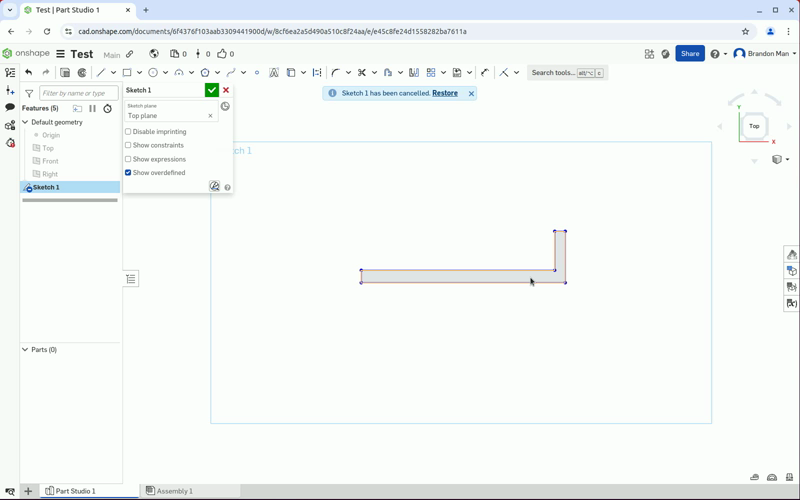
click(530, 277)
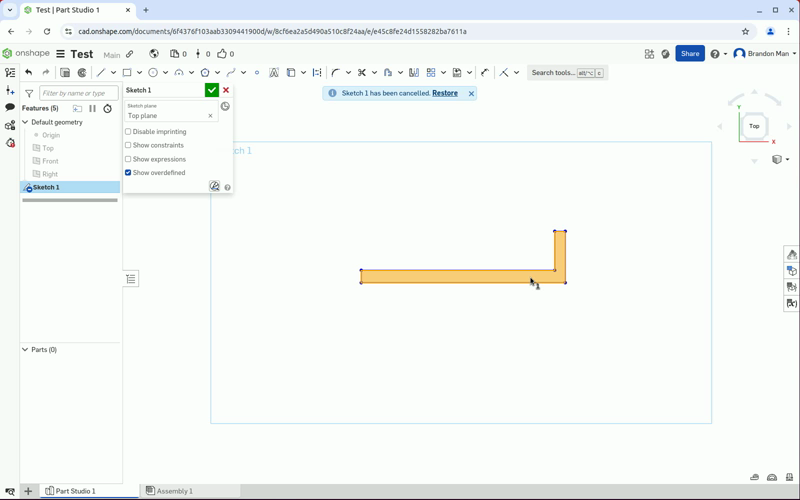
mouse_move(73, 352)
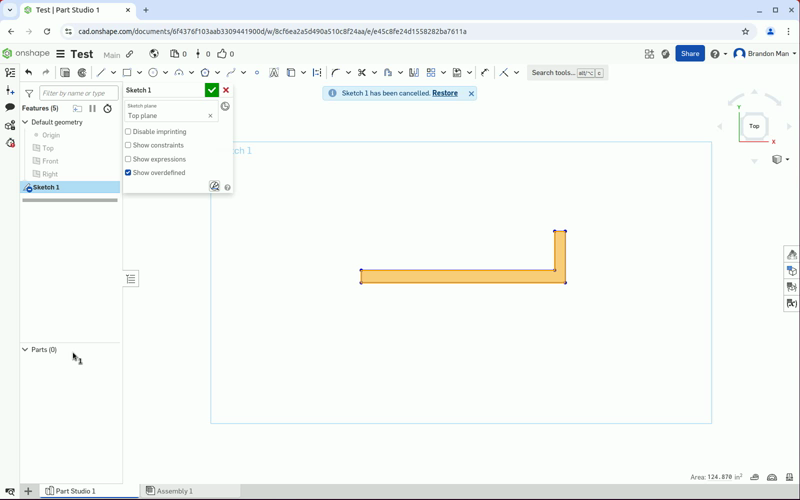
key(shift+y)
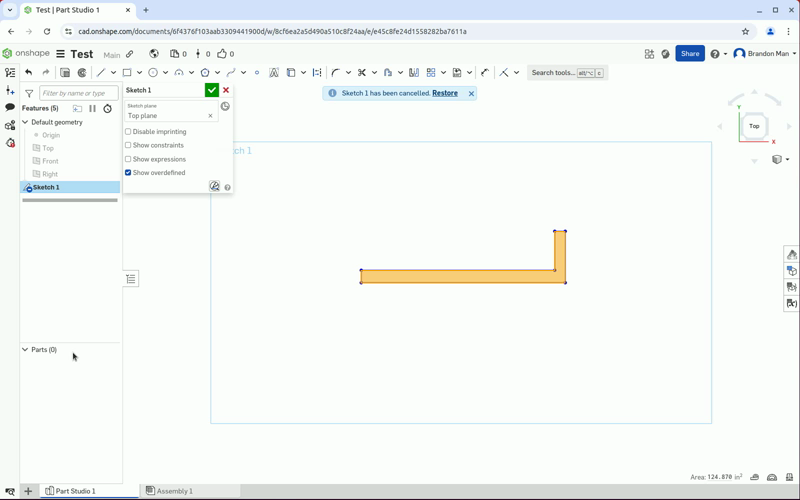
key(shift+e)
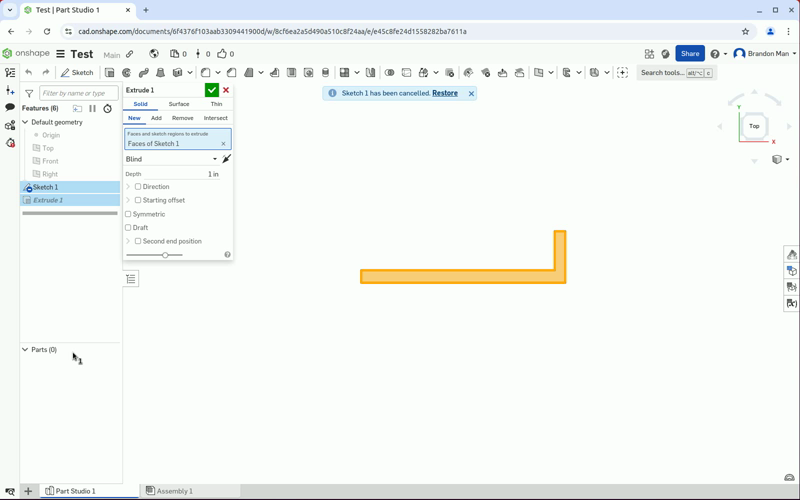
mouse_move(143, 106)
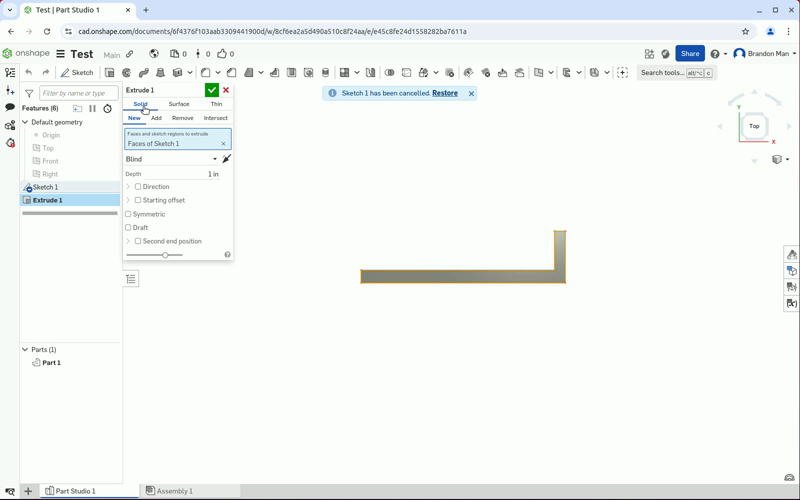
click(143, 106)
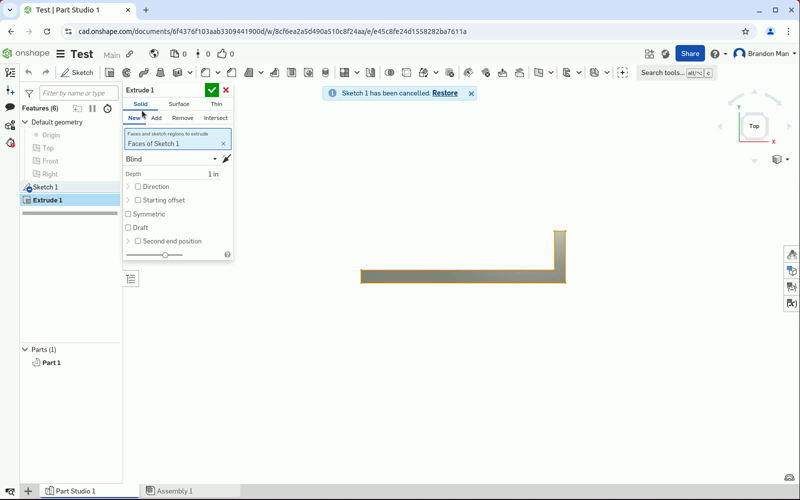
mouse_move(137, 120)
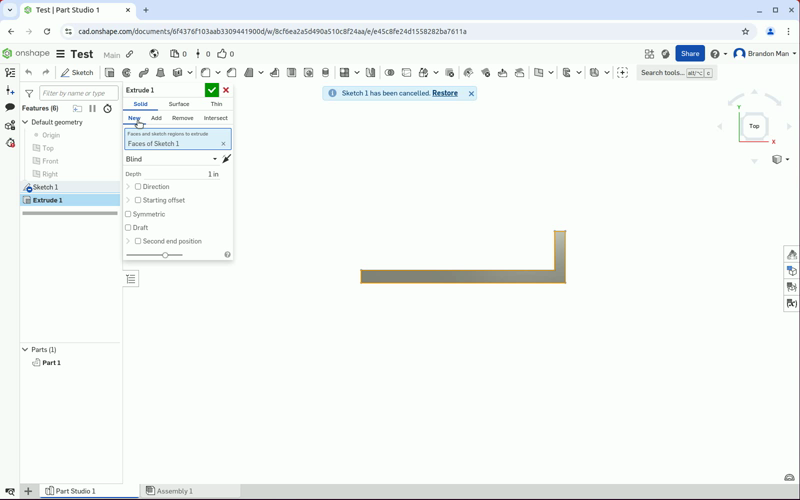
click(137, 120)
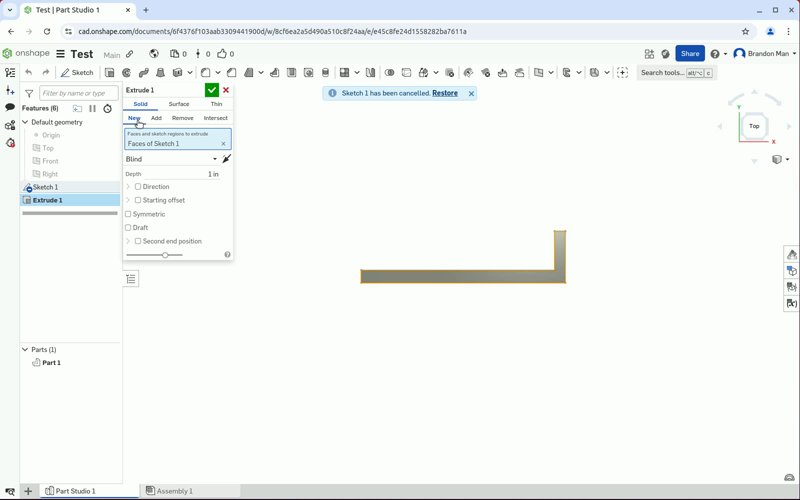
key(tab, 4)
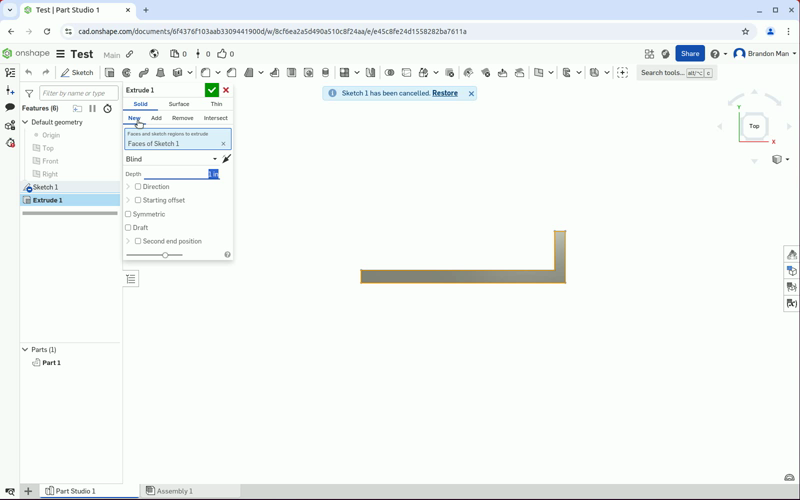
text(15.405)
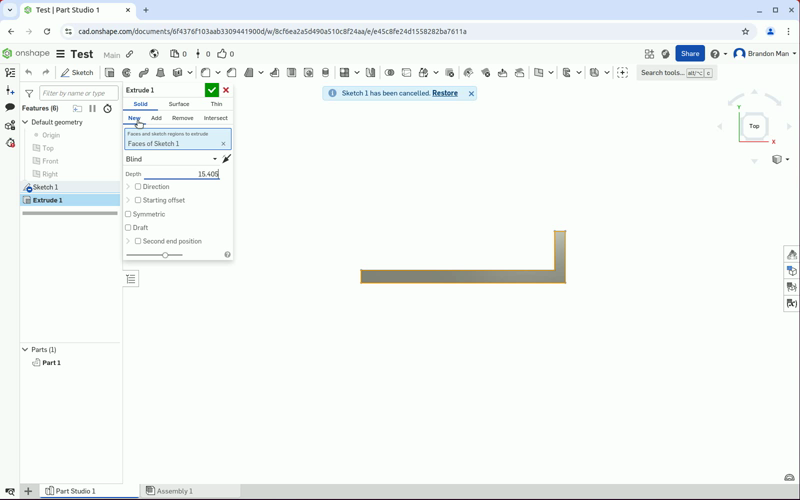
key(enter)
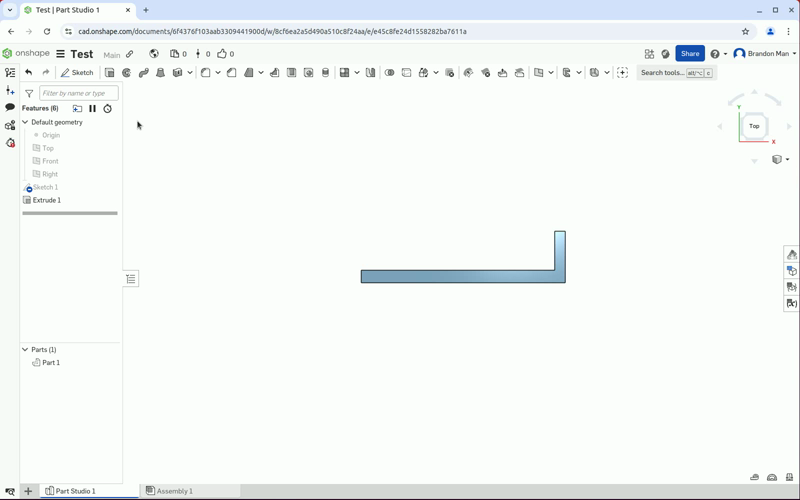
key(shift+h)
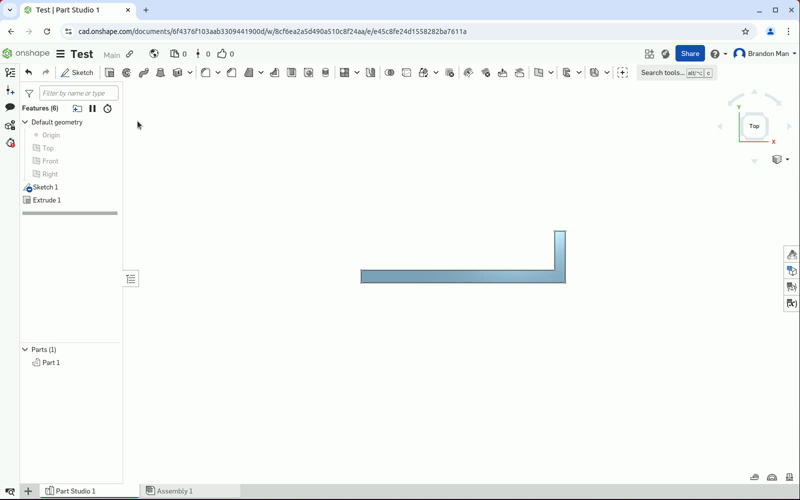
key(shift+h)
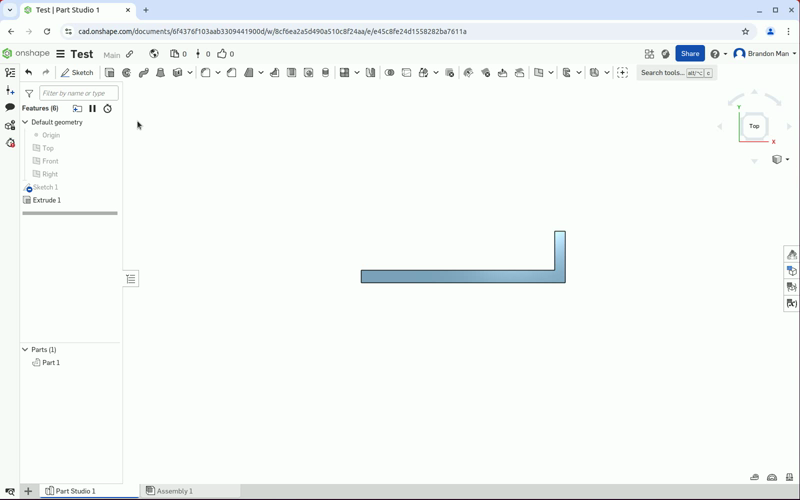
mouse_move(73, 189)
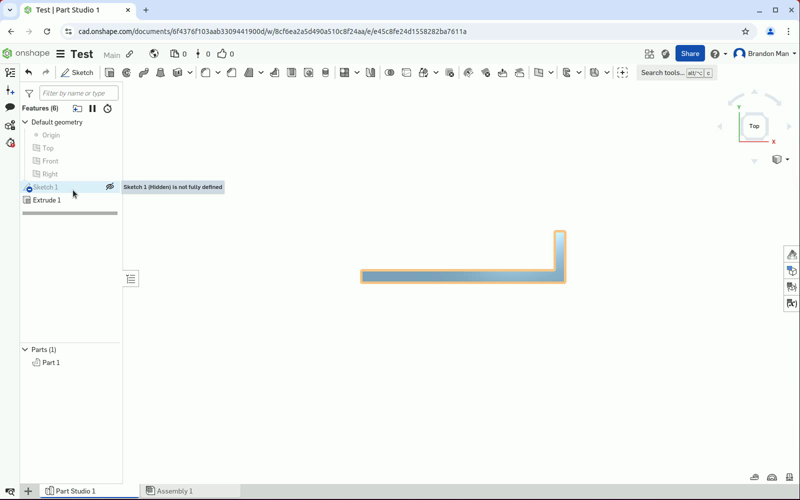
click(73, 189)
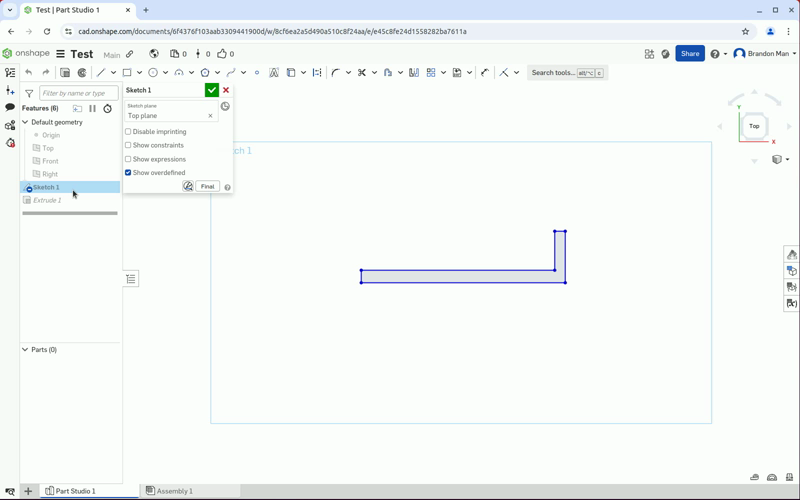
mouse_move(229, 92)
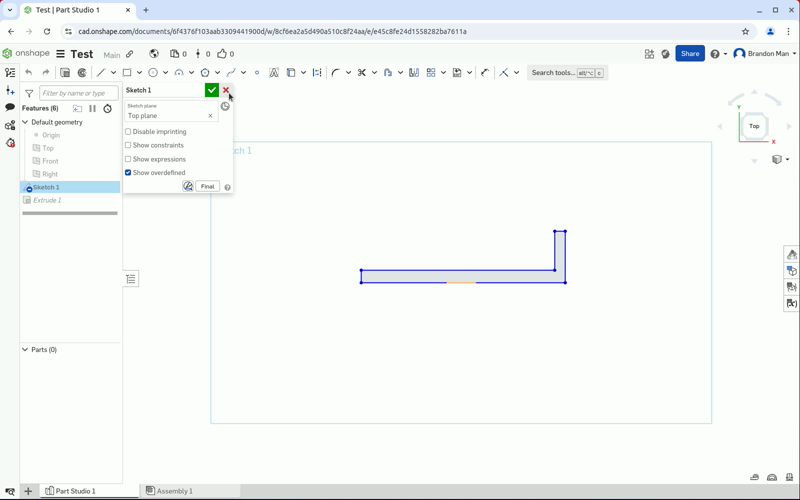
click(229, 92)
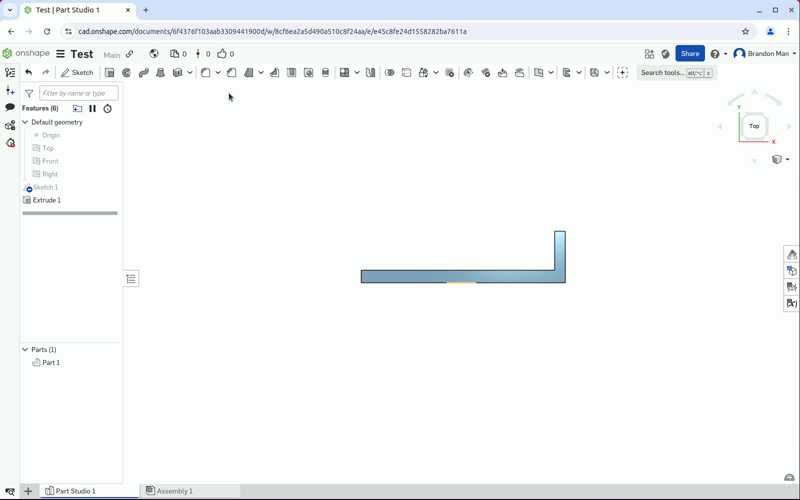
mouse_move(73, 352)
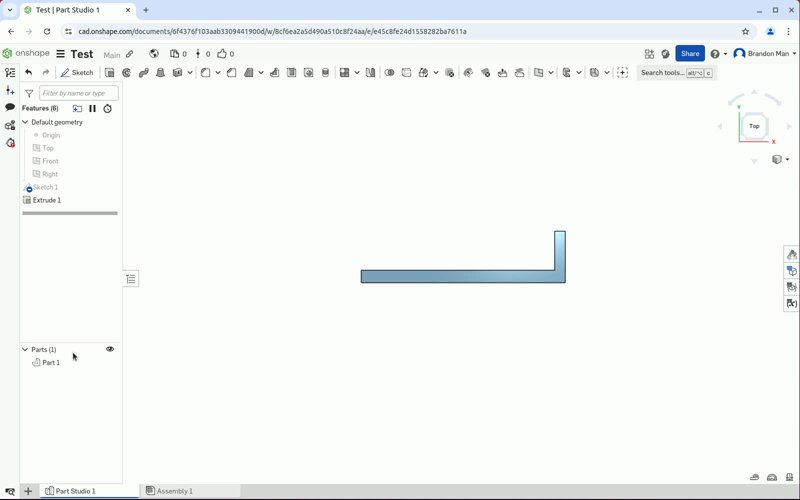
key(y)
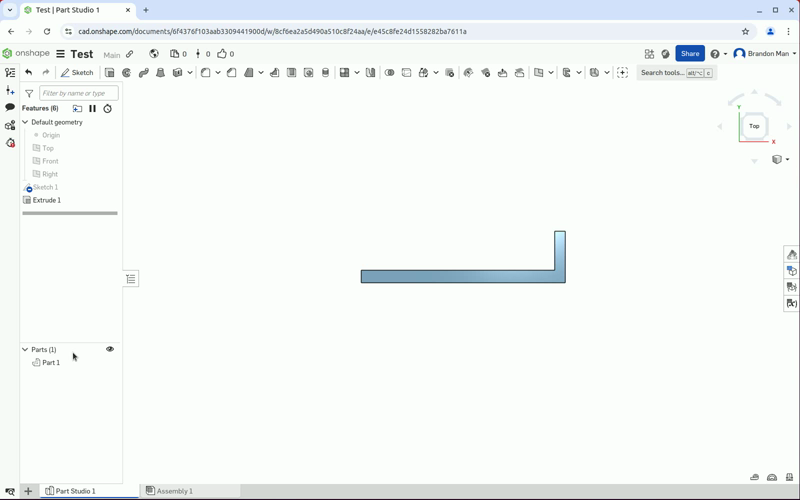
key(shift+p)
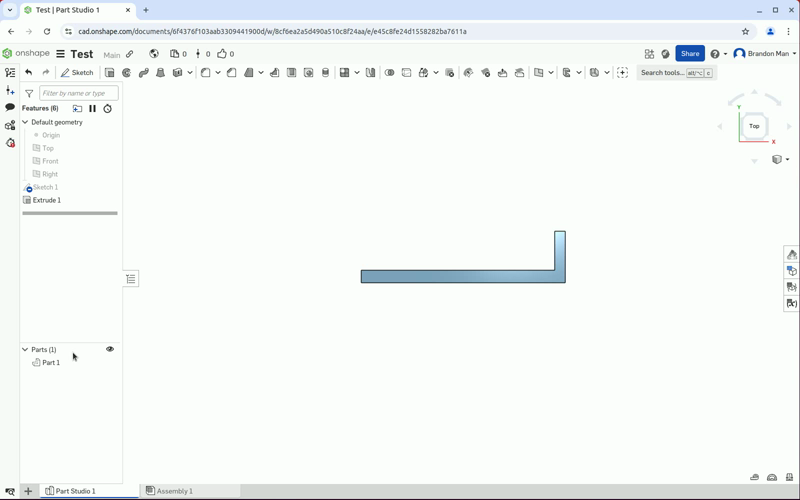
key(space)
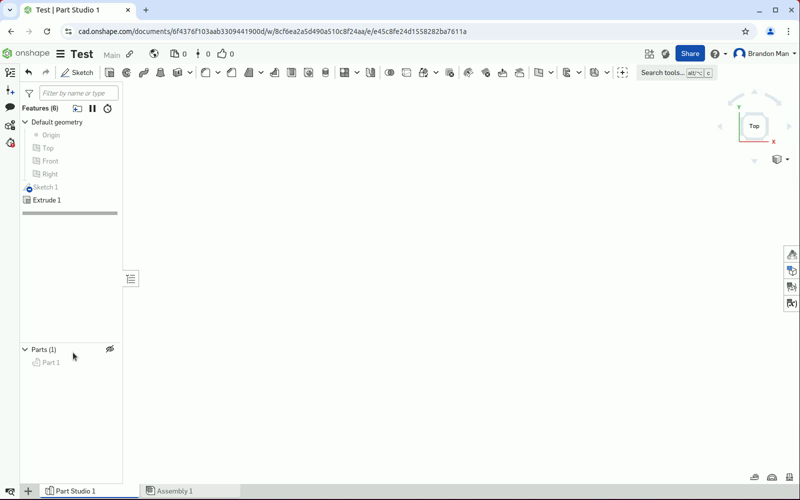
key_down(shift)
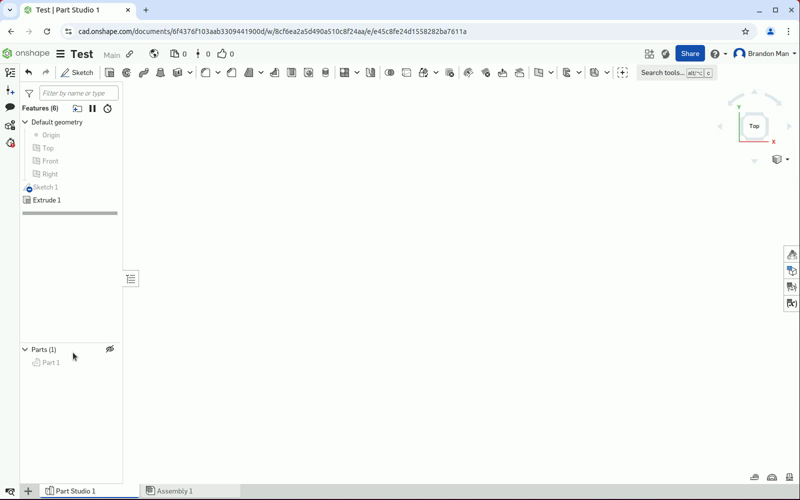
key(up)
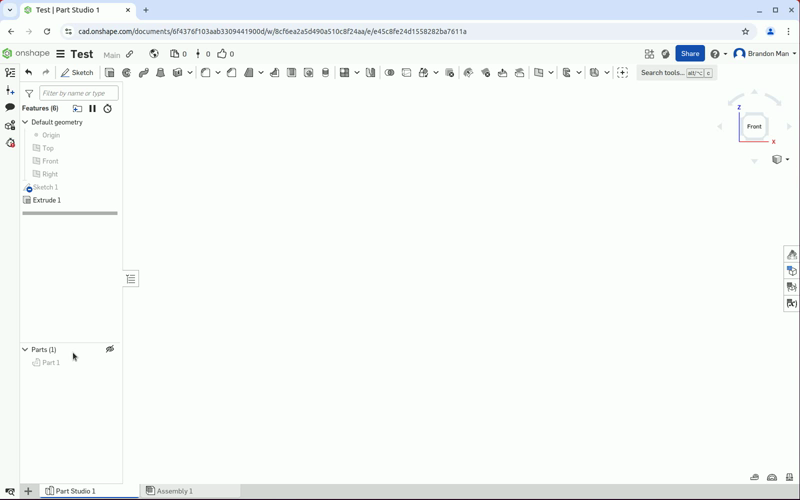
key_up(shift)
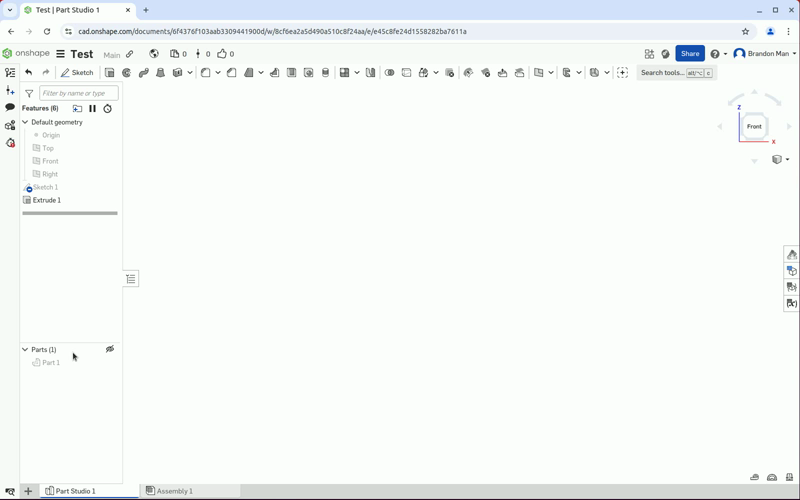
mouse_move(73, 352)
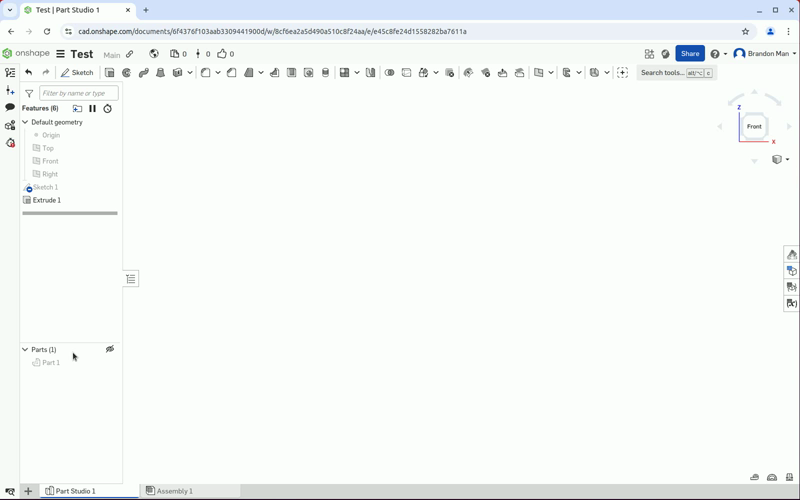
key(shift+y)
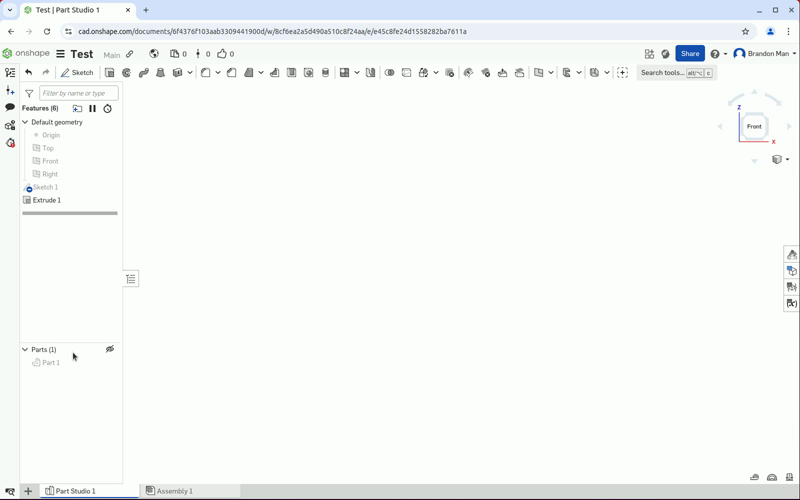
key(shift+s)
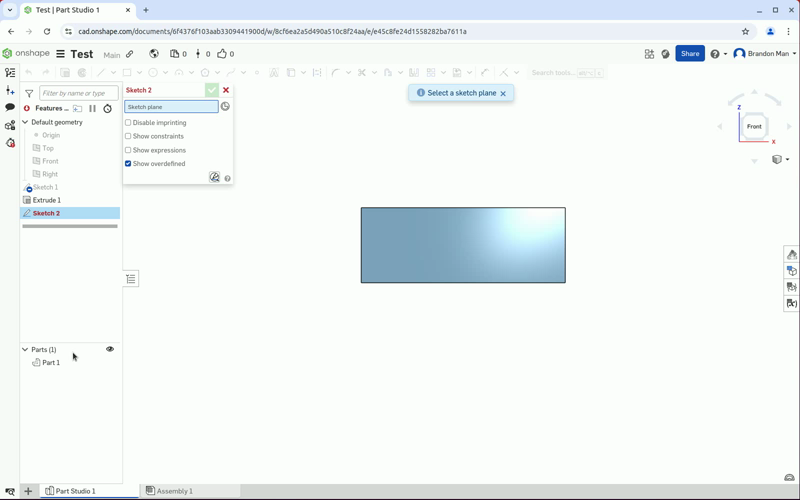
mouse_move(73, 163)
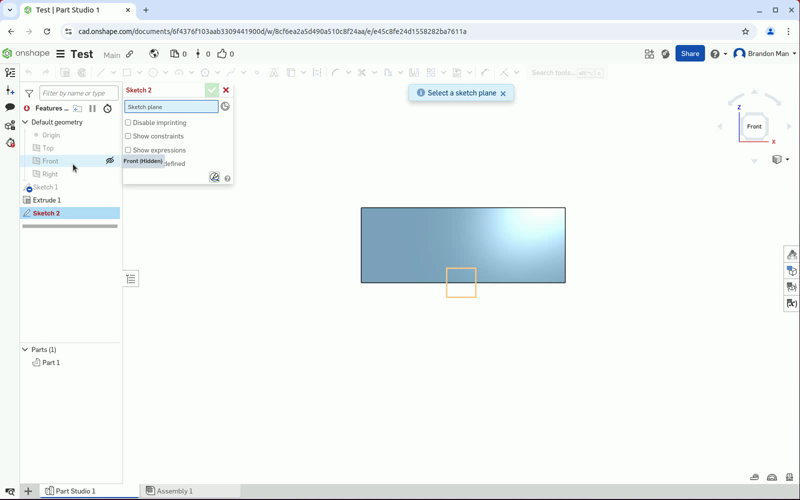
click(73, 163)
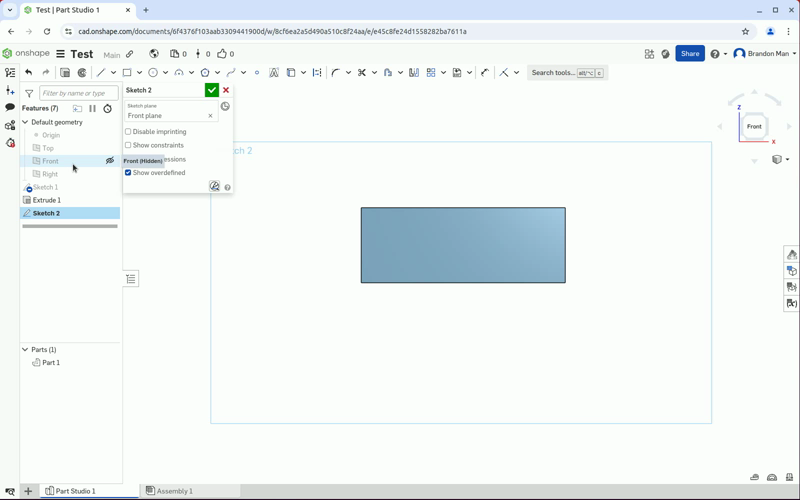
mouse_move(73, 352)
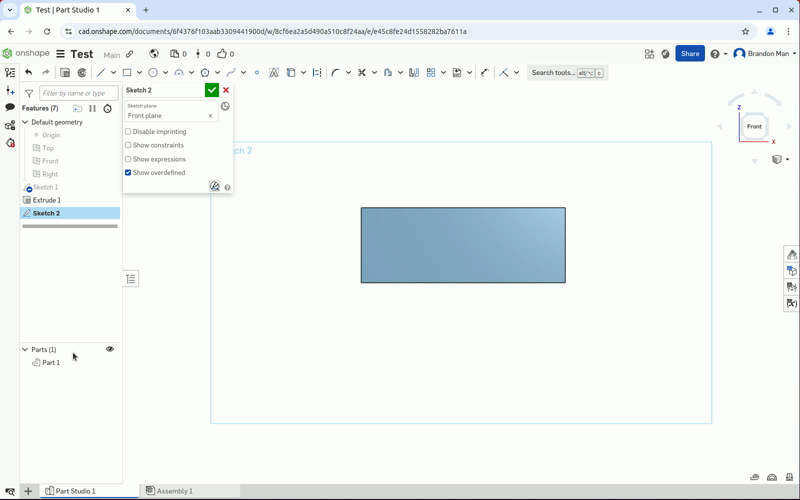
key(y)
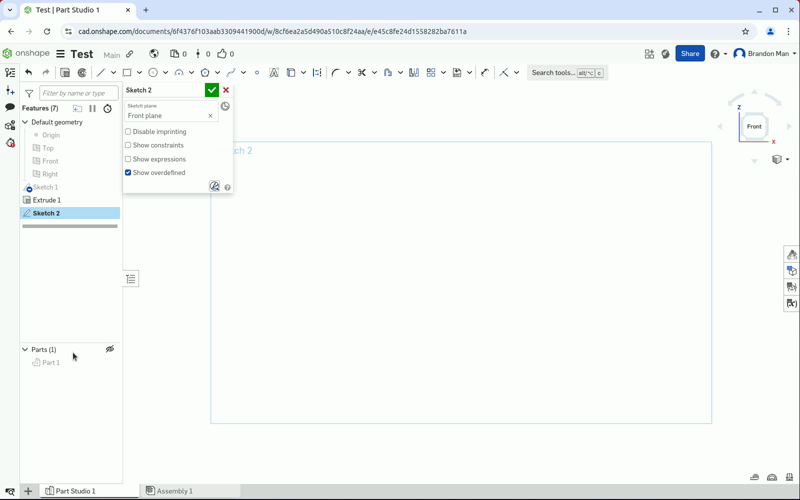
key(l)
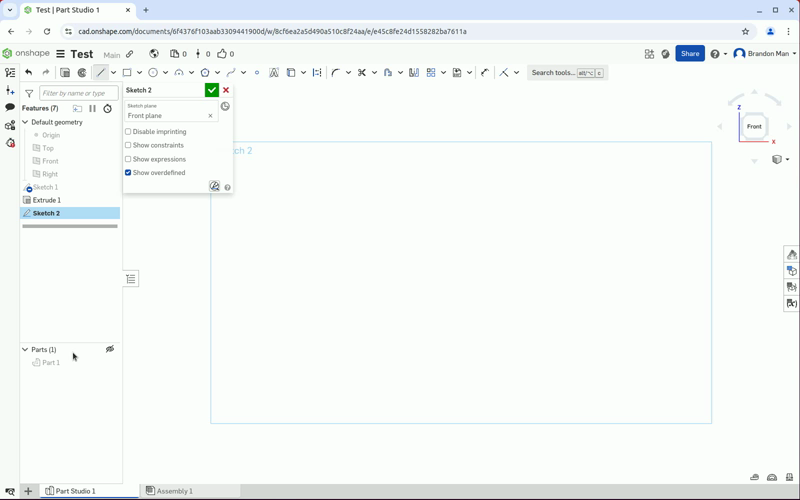
key_down(shift)
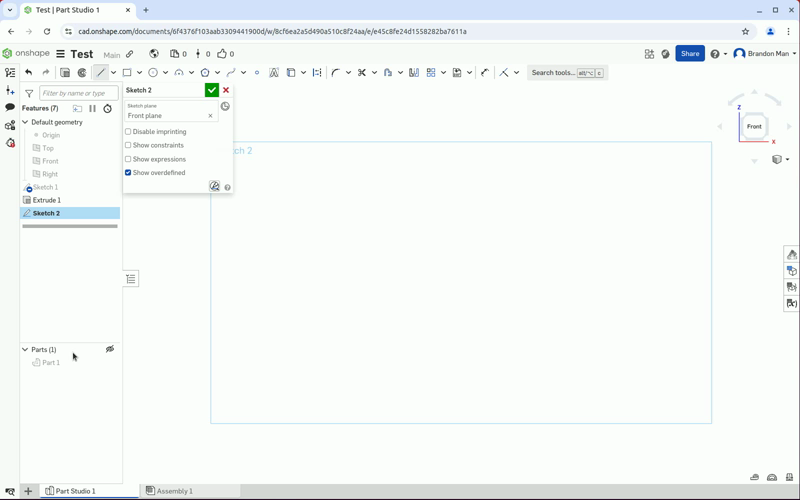
mouse_move(361, 212)
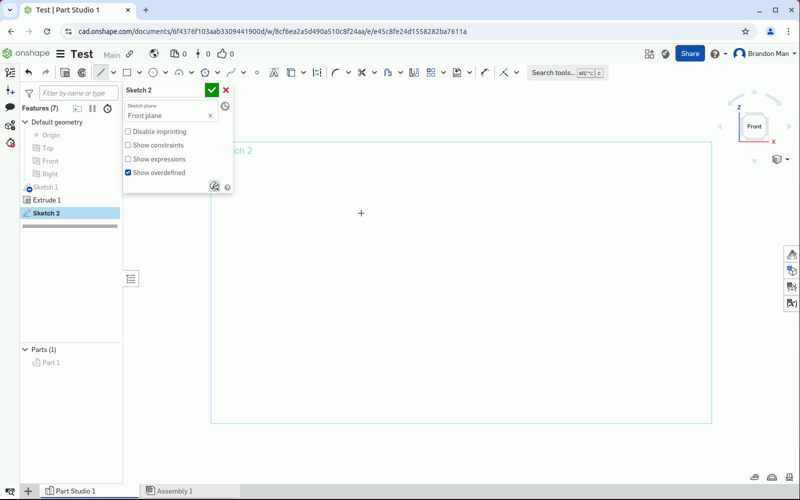
click(361, 212)
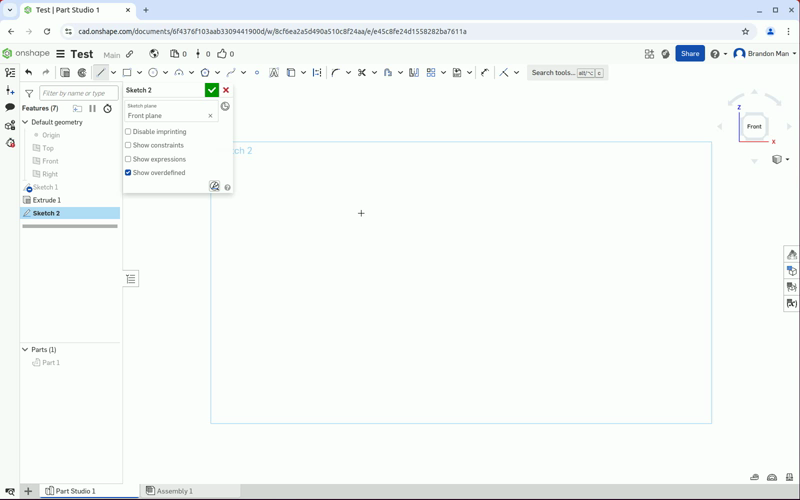
key_up(shift)
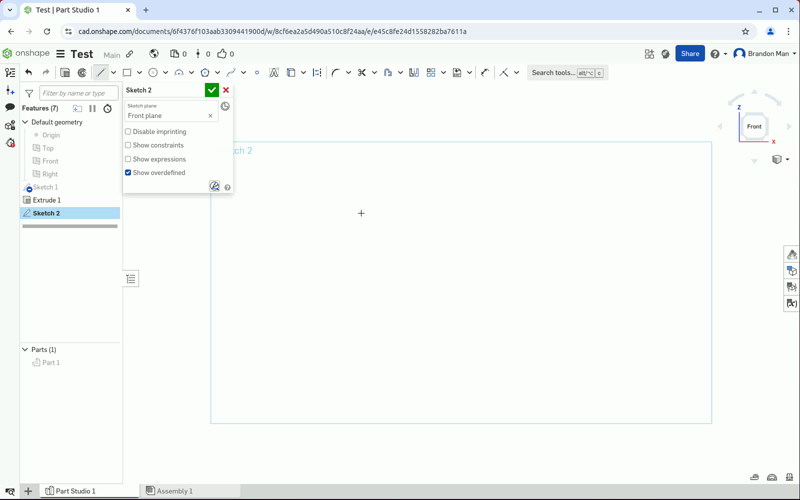
key_down(shift)
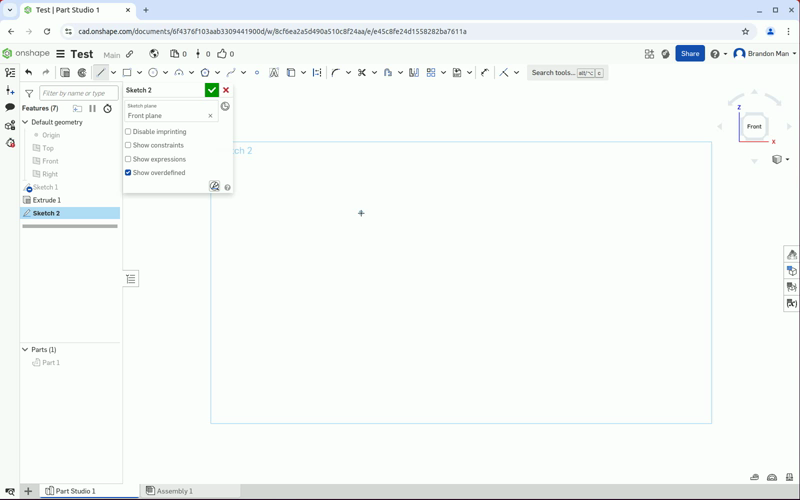
mouse_move(391, 212)
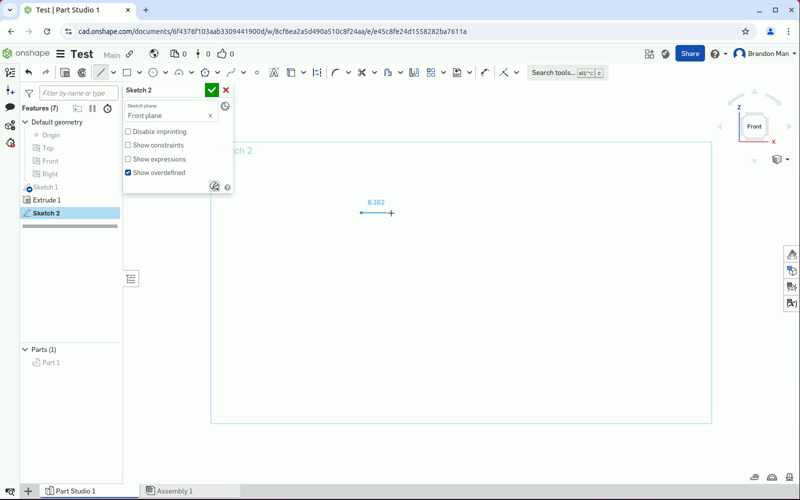
mouse_move(371, 212)
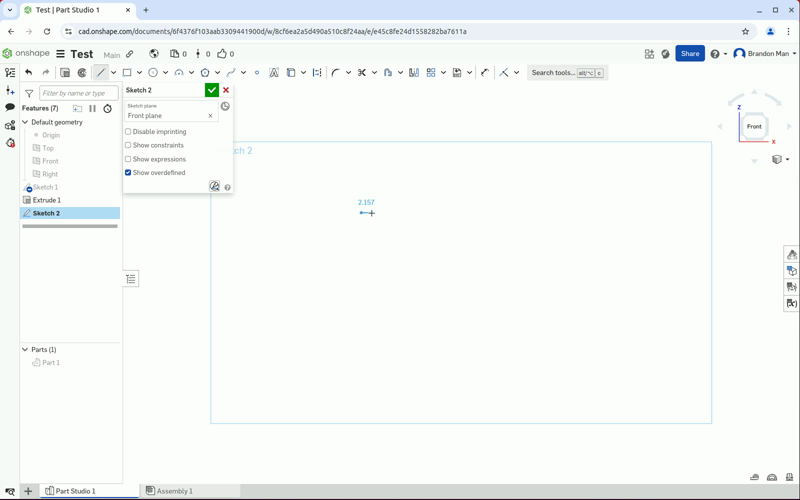
click(371, 212)
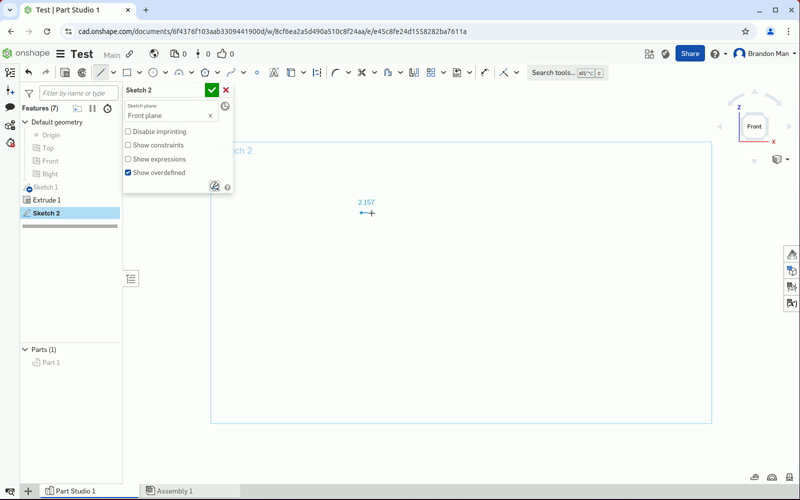
key_up(shift)
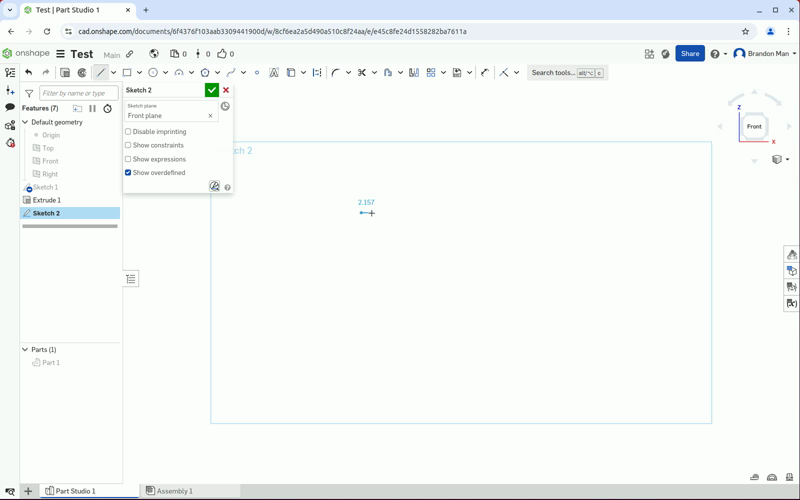
key_down(shift)
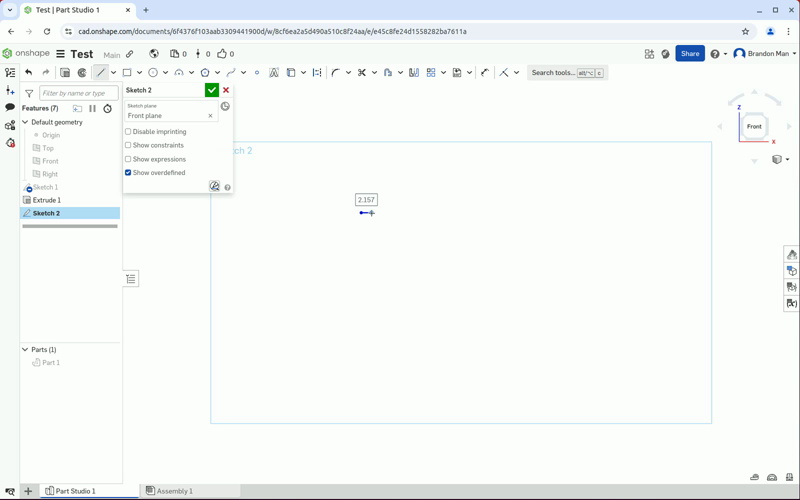
mouse_move(546, 255)
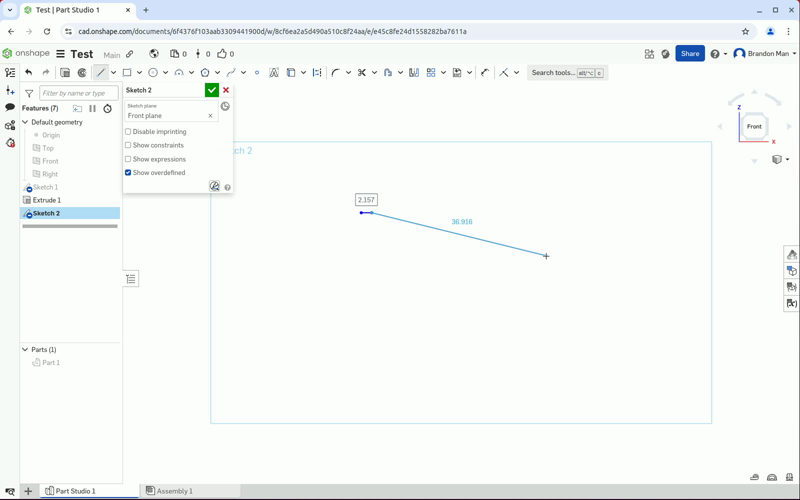
click(546, 255)
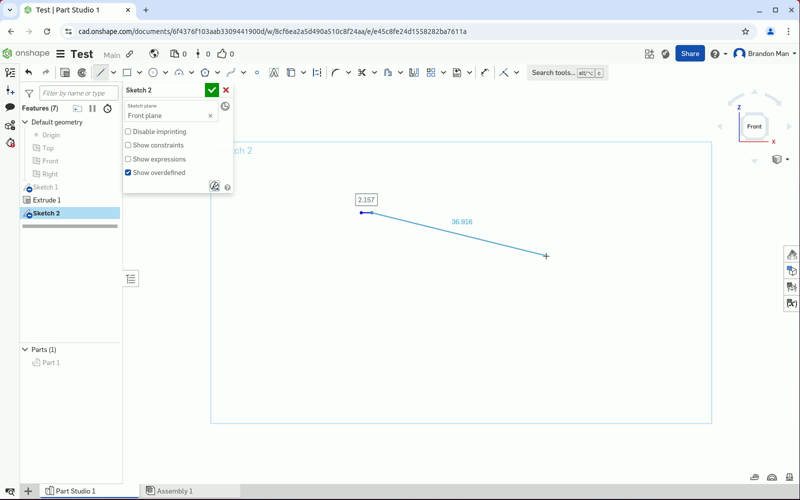
key_up(shift)
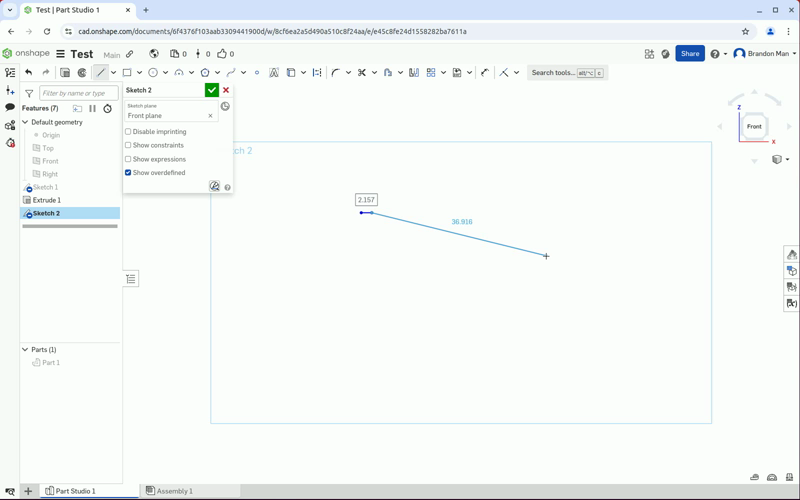
key_down(shift)
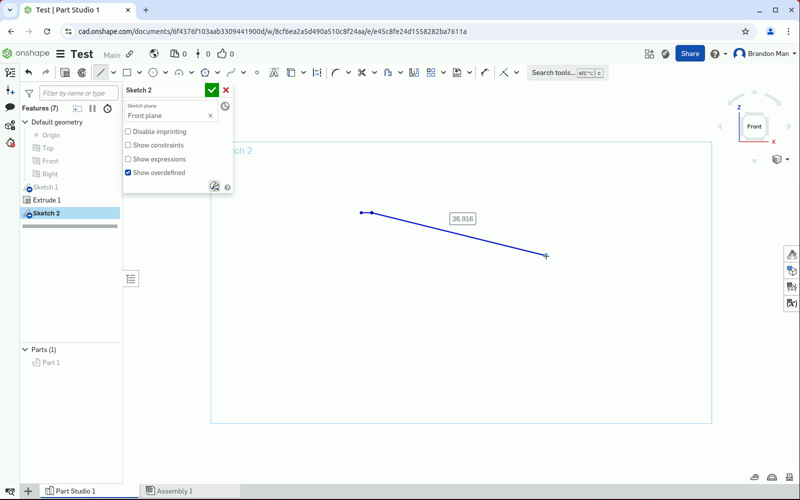
mouse_move(576, 255)
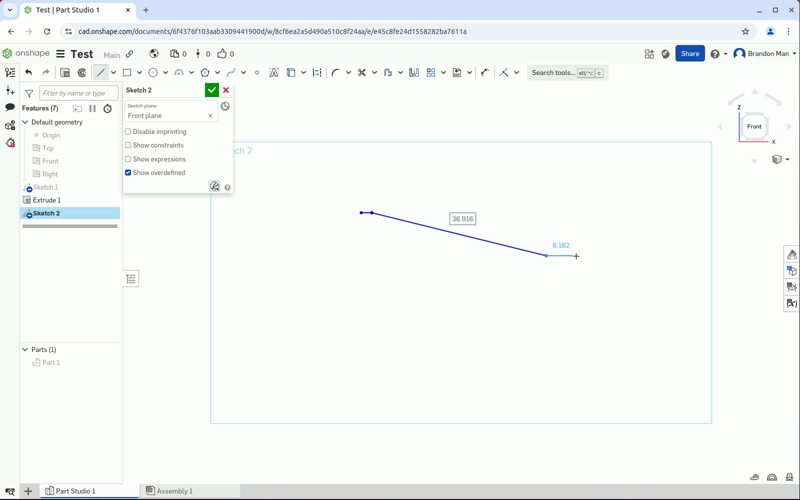
mouse_move(565, 255)
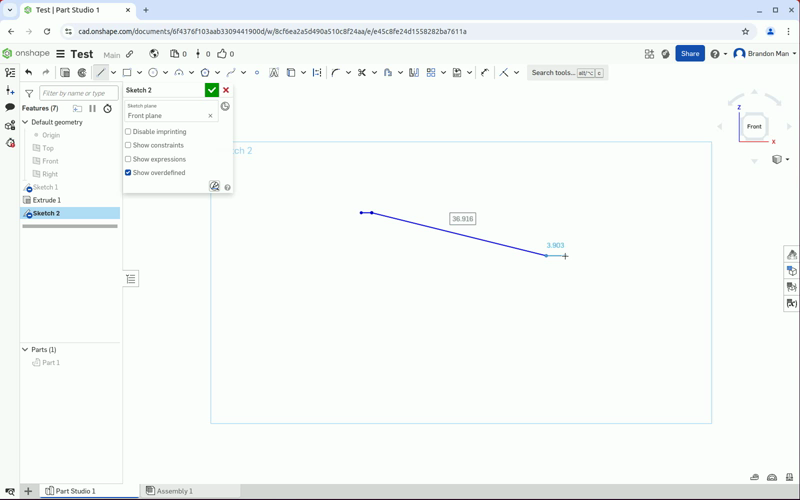
click(565, 255)
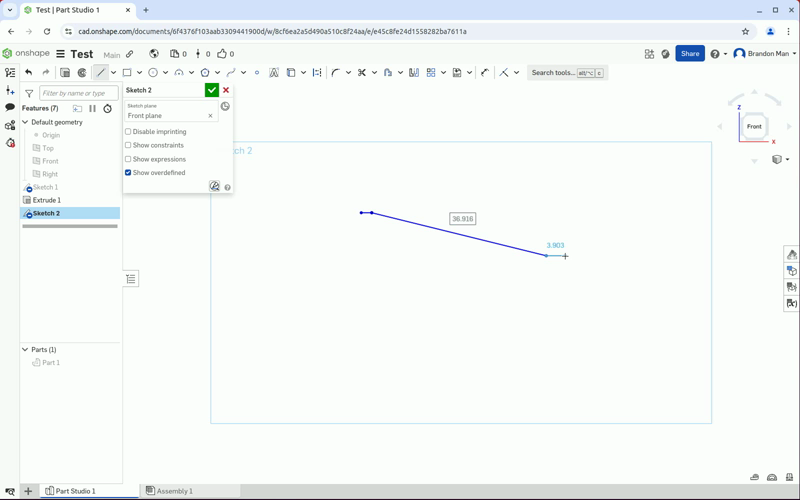
key_up(shift)
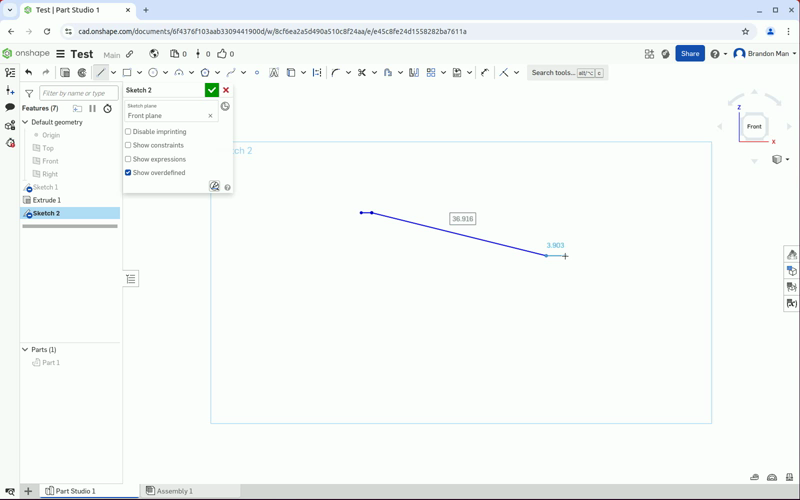
key_down(shift)
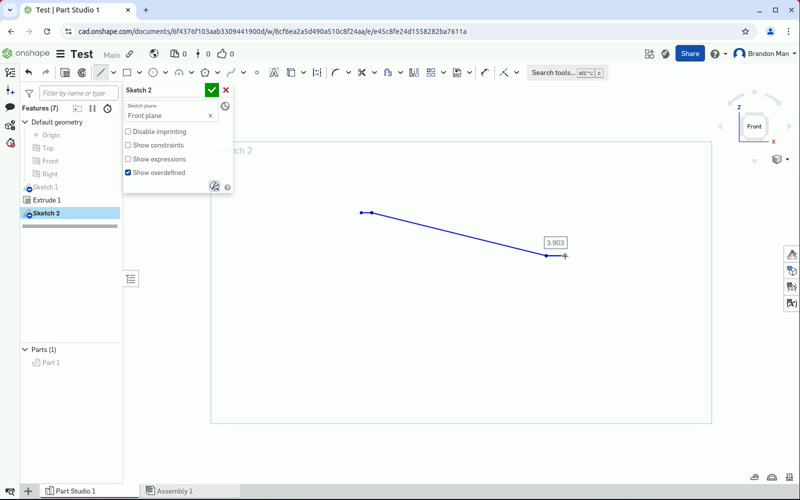
mouse_move(589, 255)
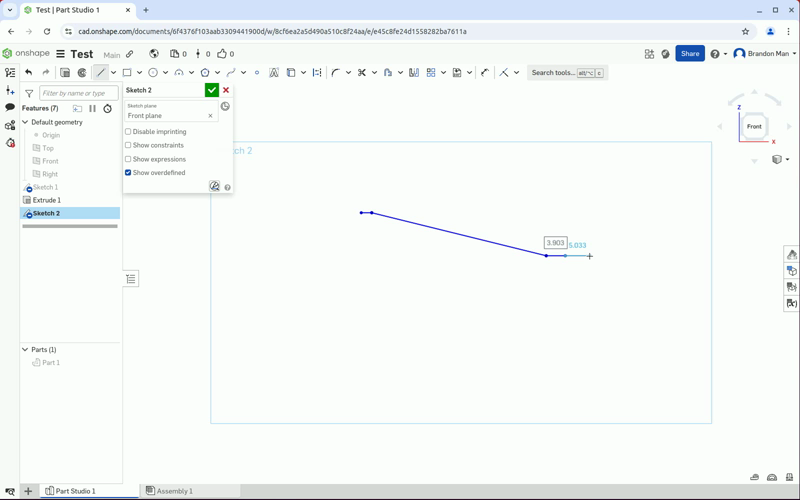
mouse_move(565, 208)
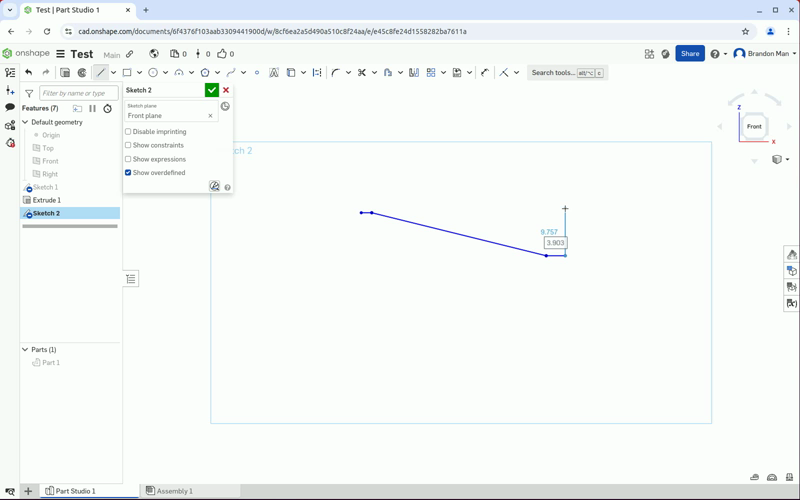
click(565, 208)
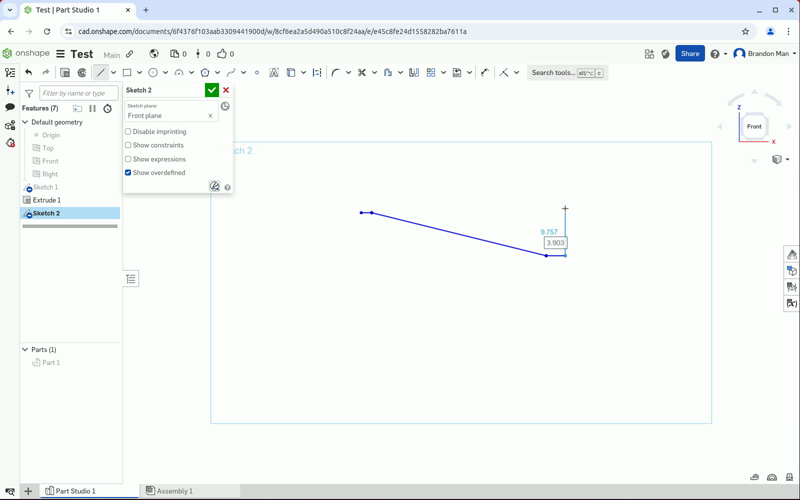
key_up(shift)
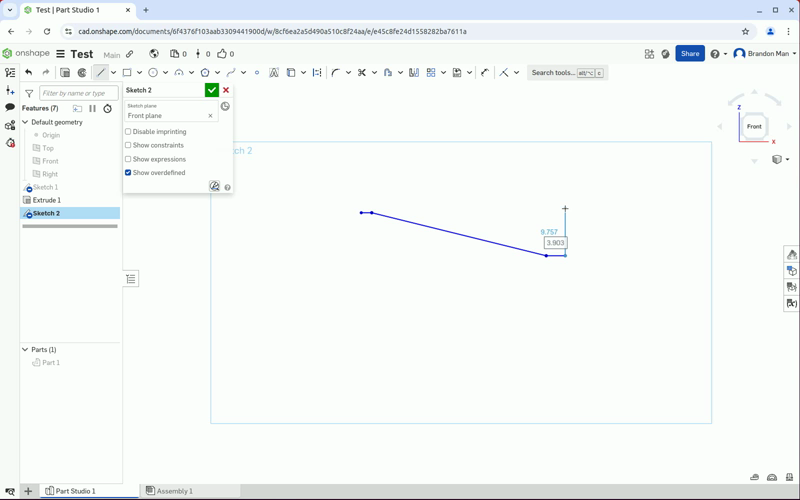
key_down(shift)
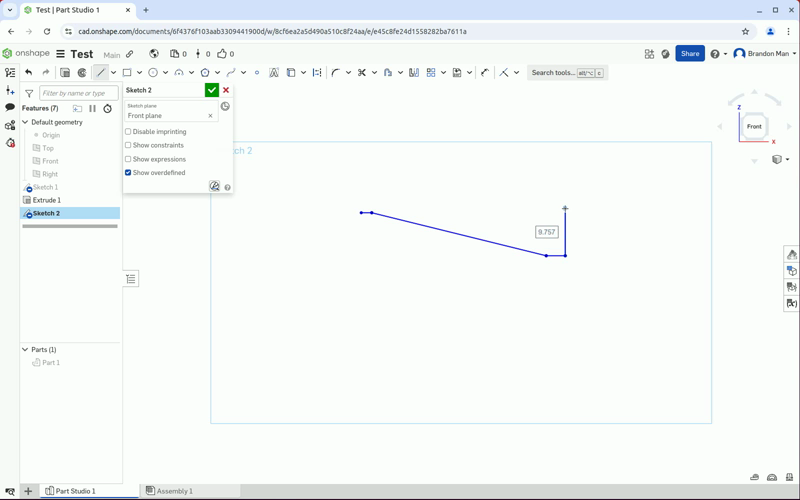
mouse_move(361, 208)
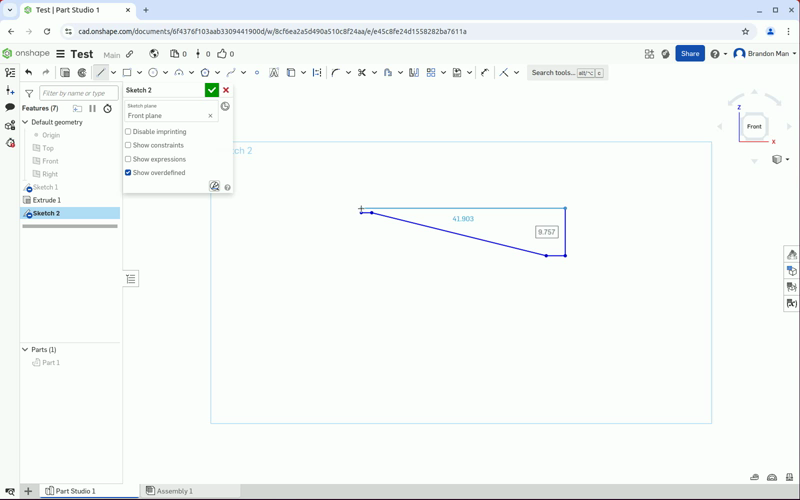
click(361, 208)
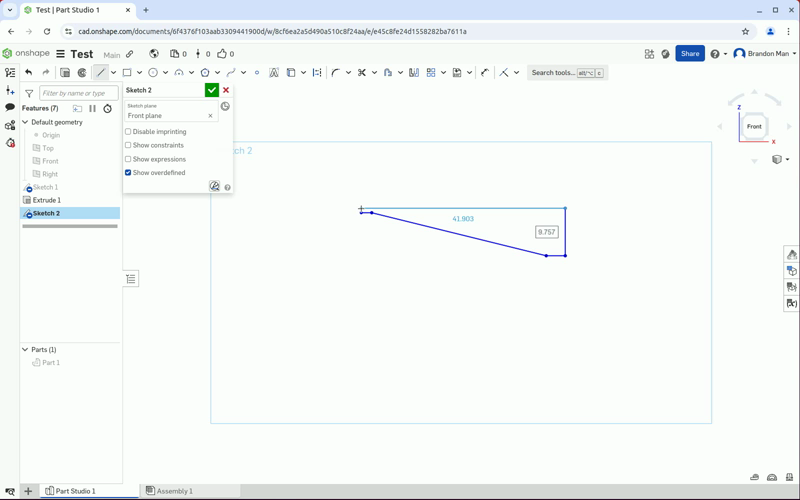
key_up(shift)
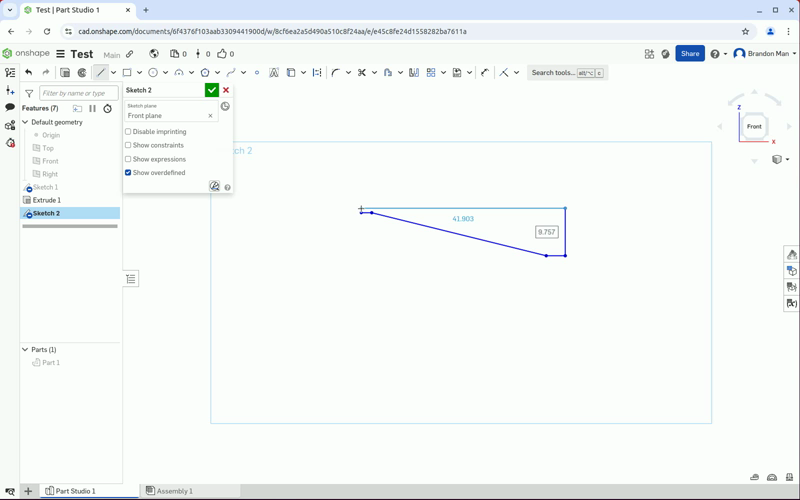
mouse_move(391, 208)
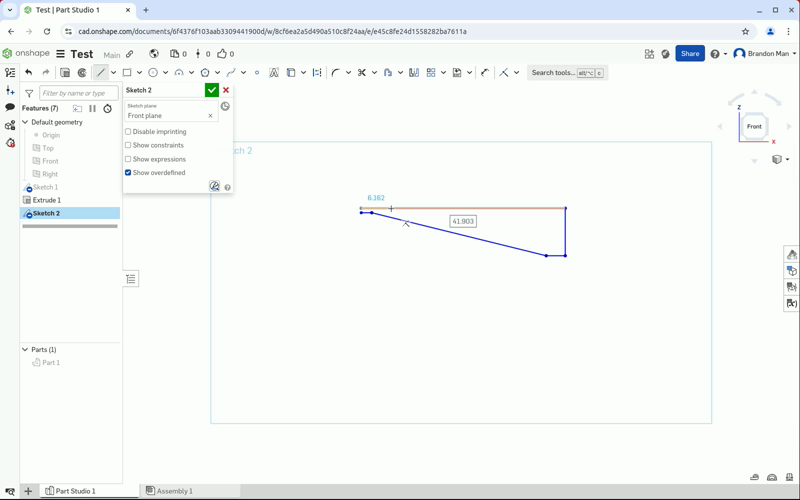
key_down(shift)
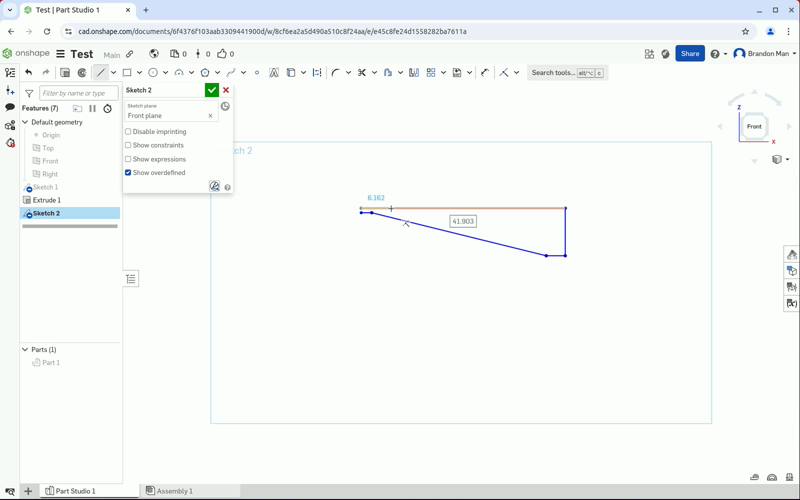
mouse_move(361, 212)
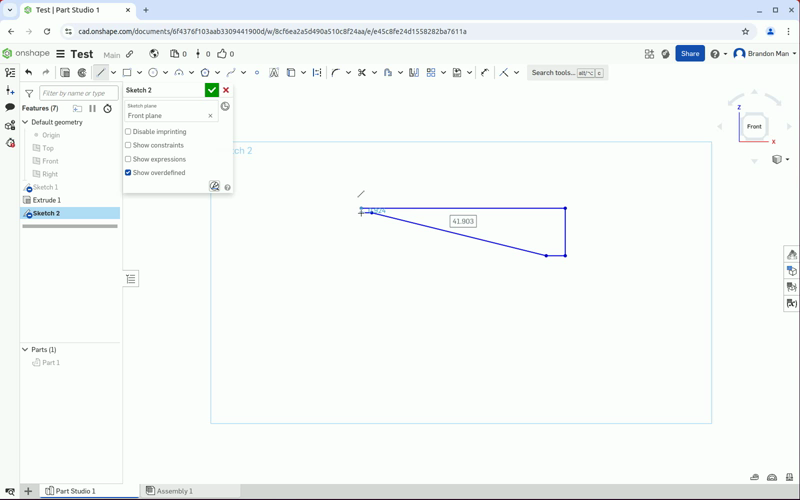
scroll(6)
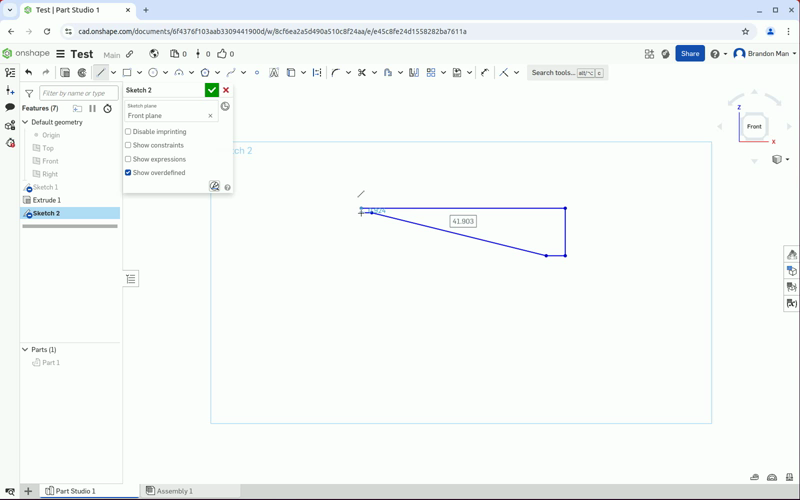
scroll(6)
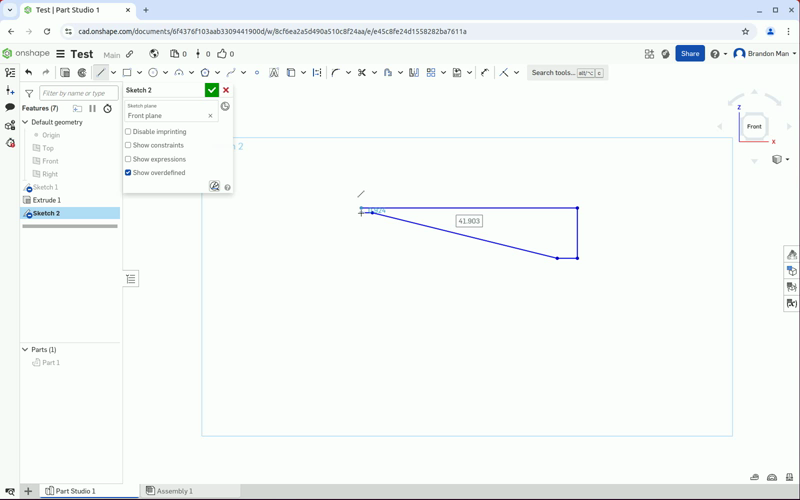
scroll(6)
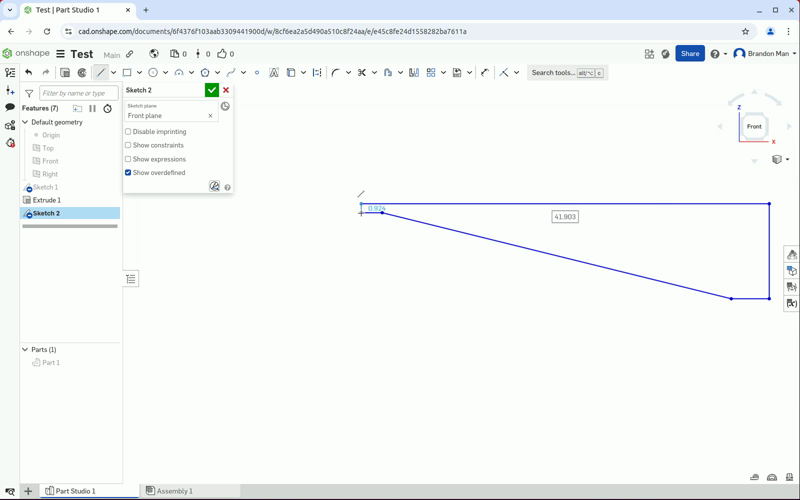
scroll(6)
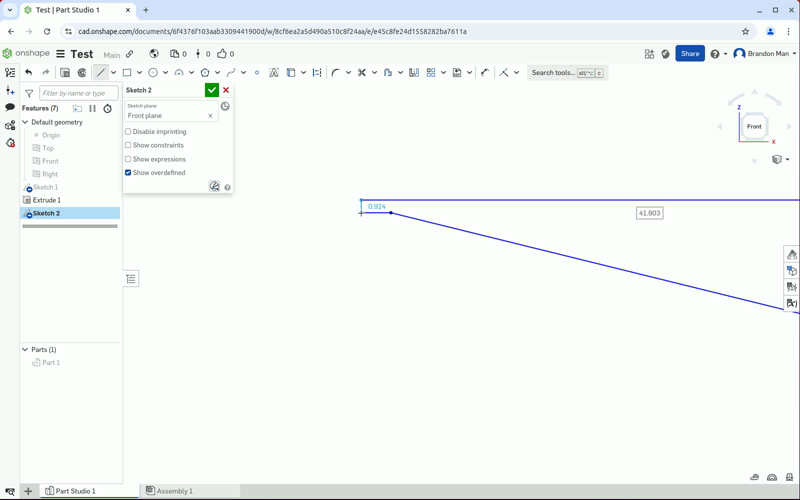
scroll(6)
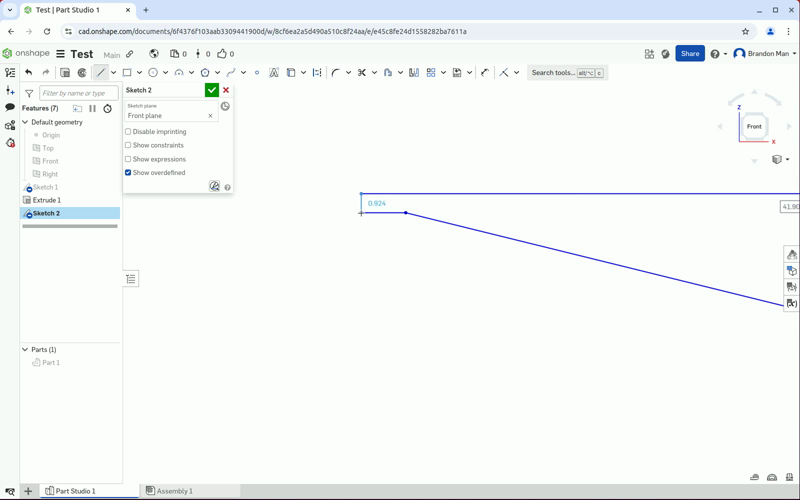
scroll(6)
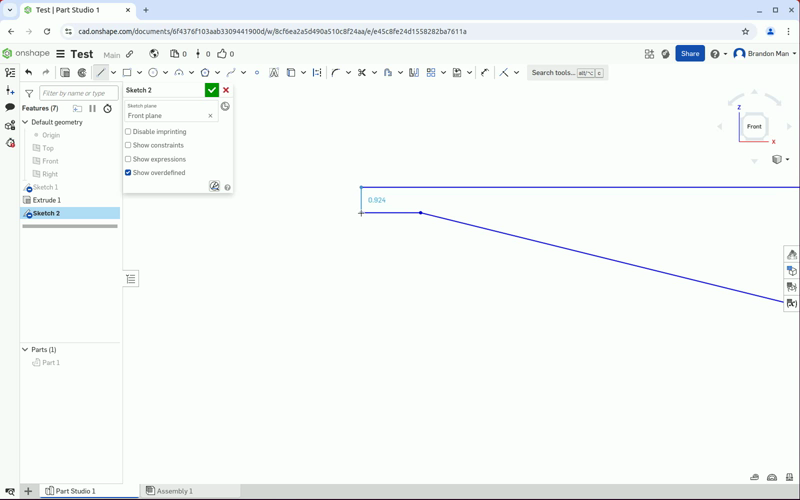
scroll(6)
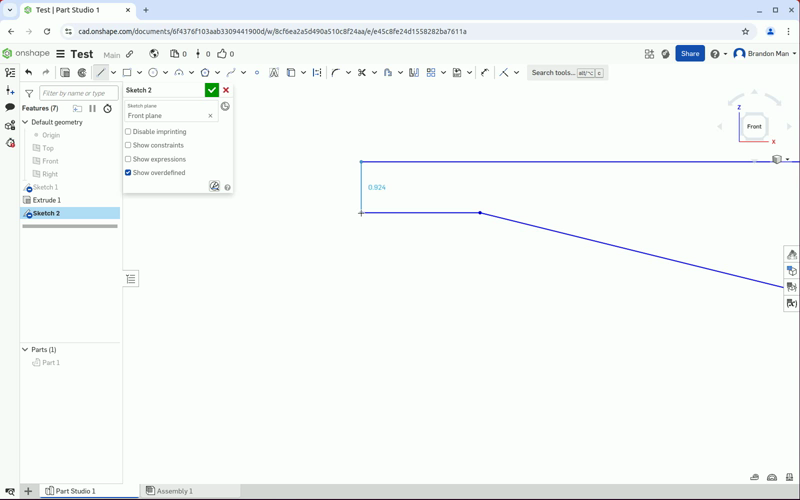
key_up(shift)
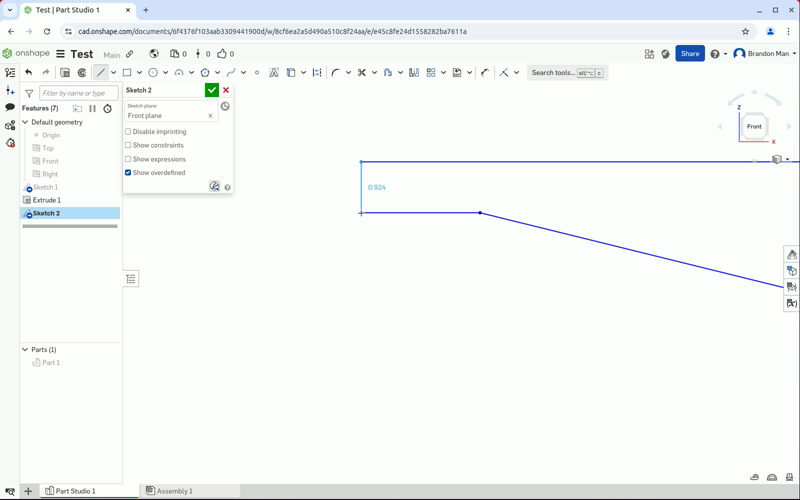
click(361, 212)
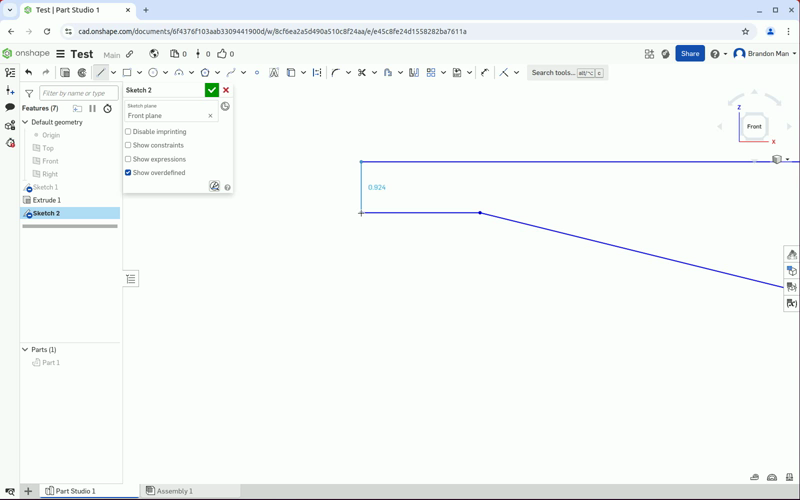
scroll(-6)
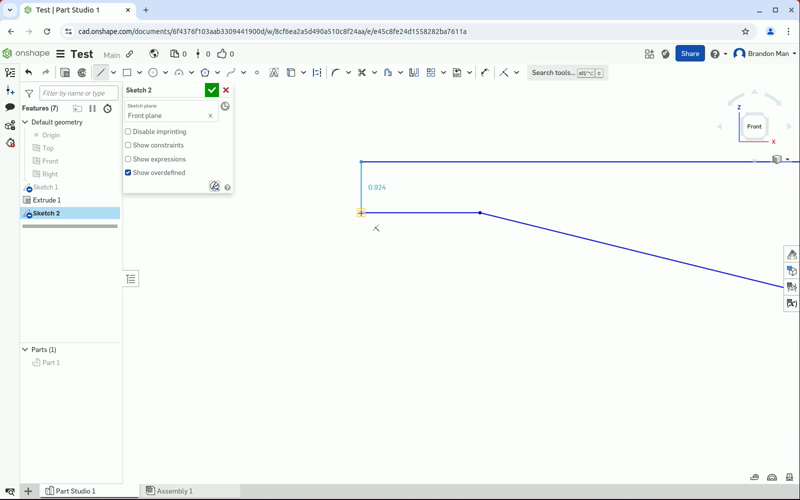
scroll(-6)
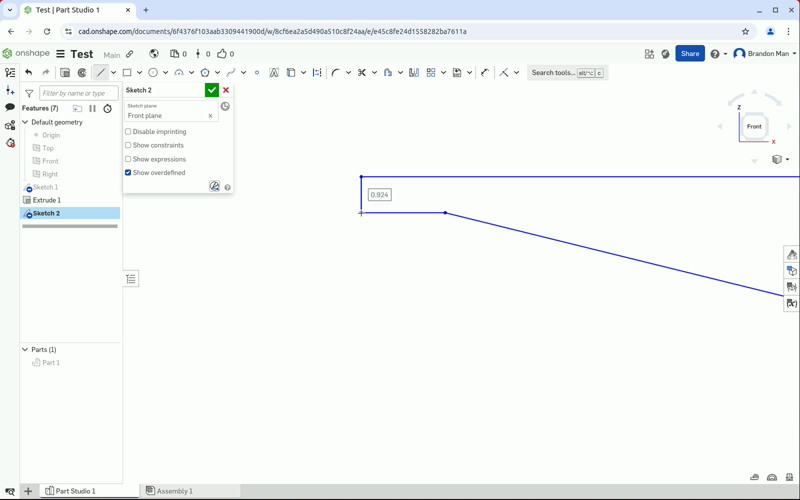
scroll(-6)
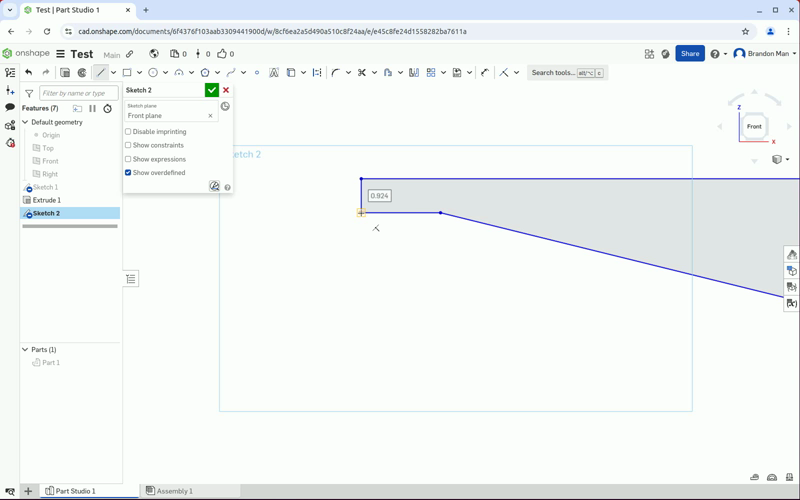
scroll(-6)
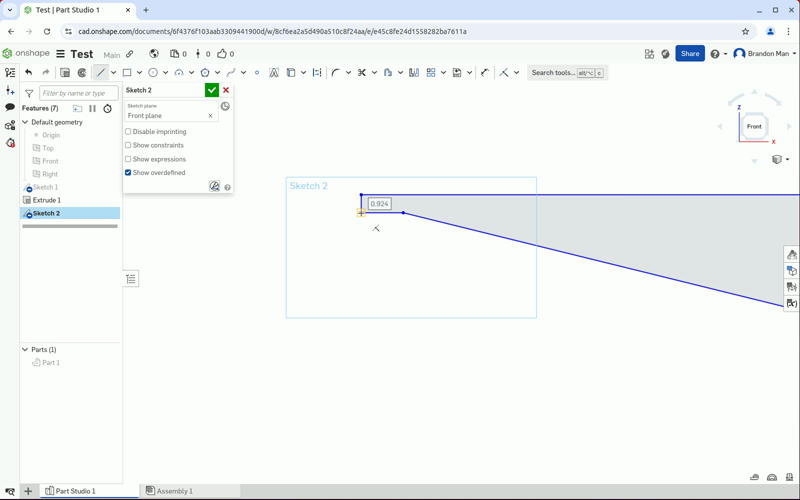
scroll(-6)
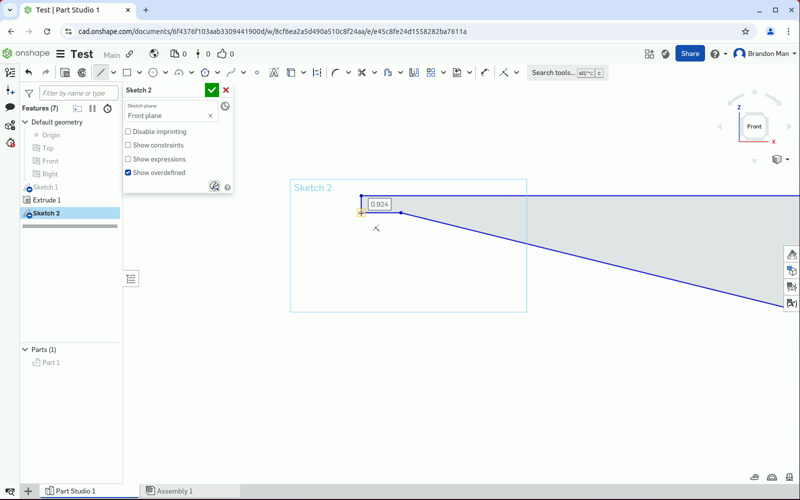
scroll(-6)
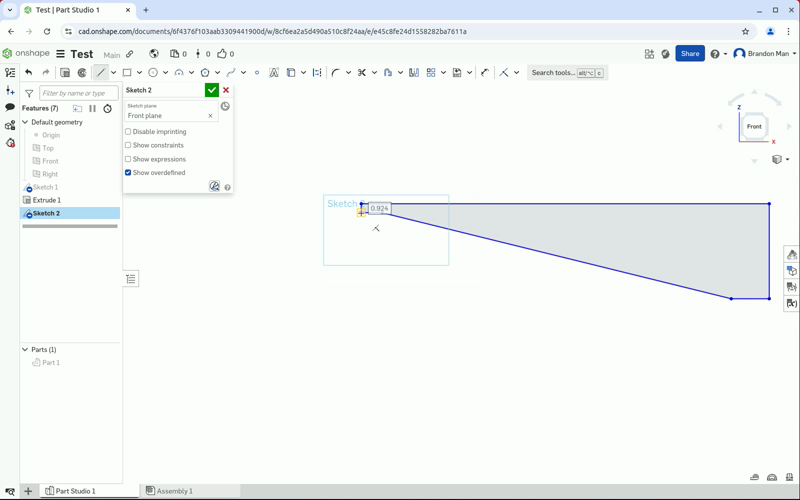
scroll(-6)
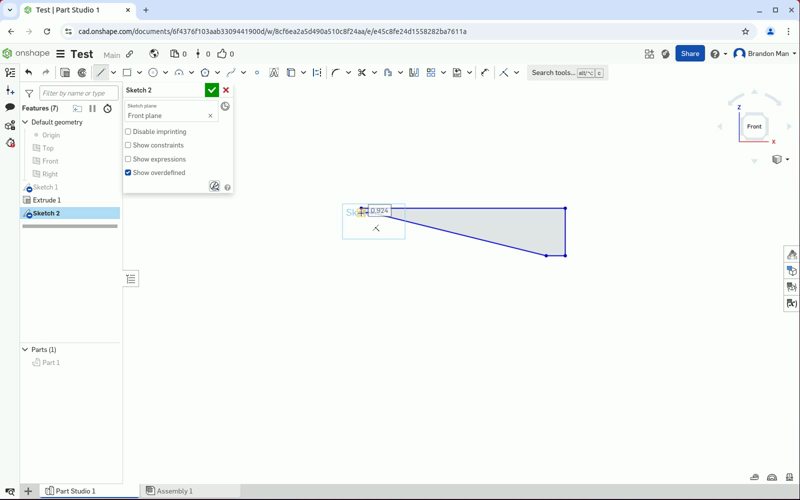
key(esc)
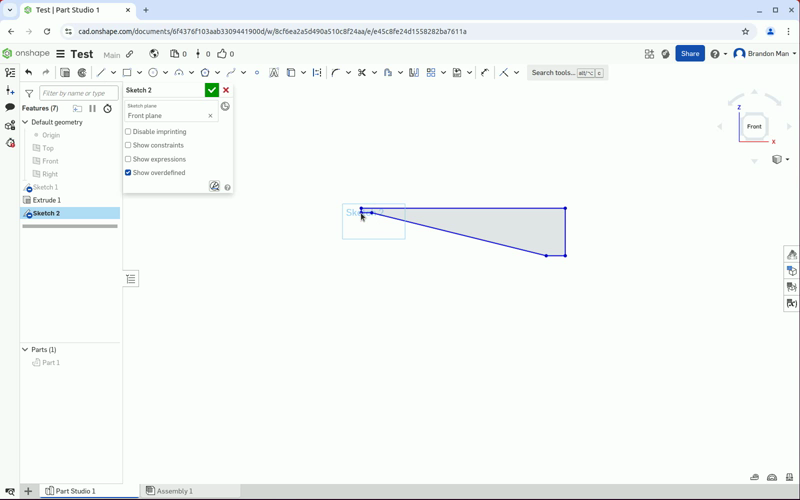
mouse_move(552, 225)
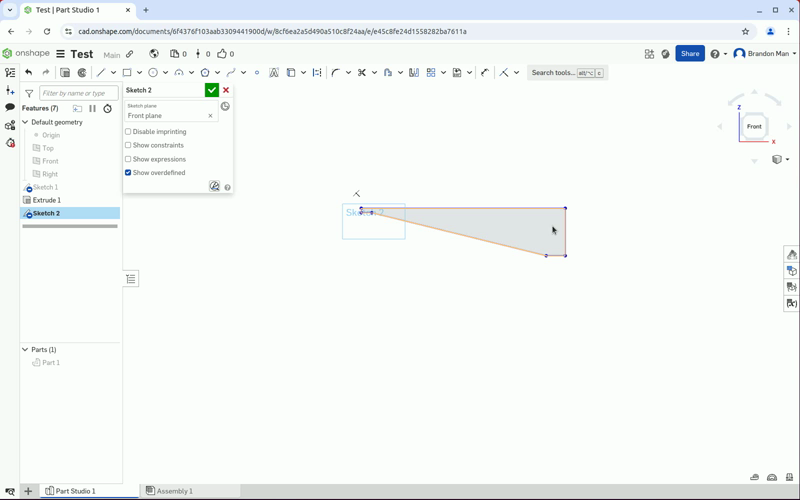
click(552, 225)
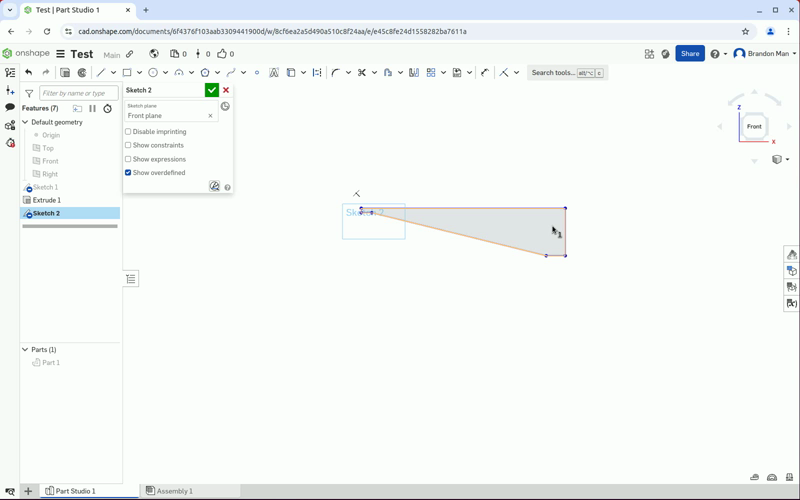
mouse_move(73, 352)
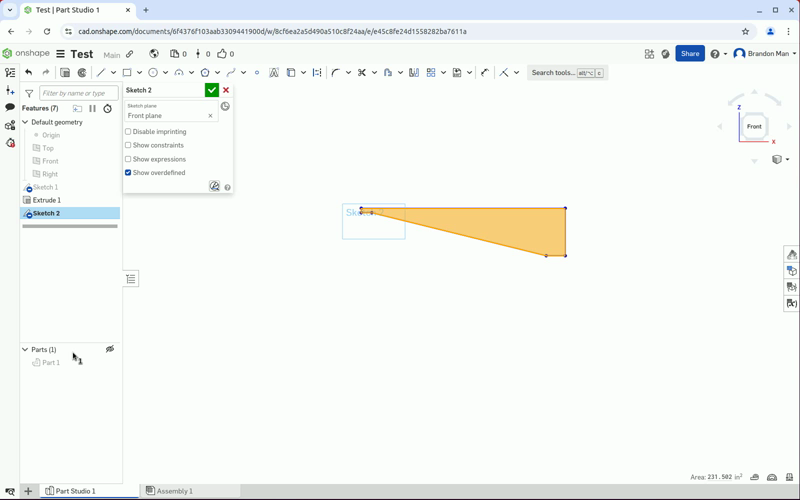
key(shift+y)
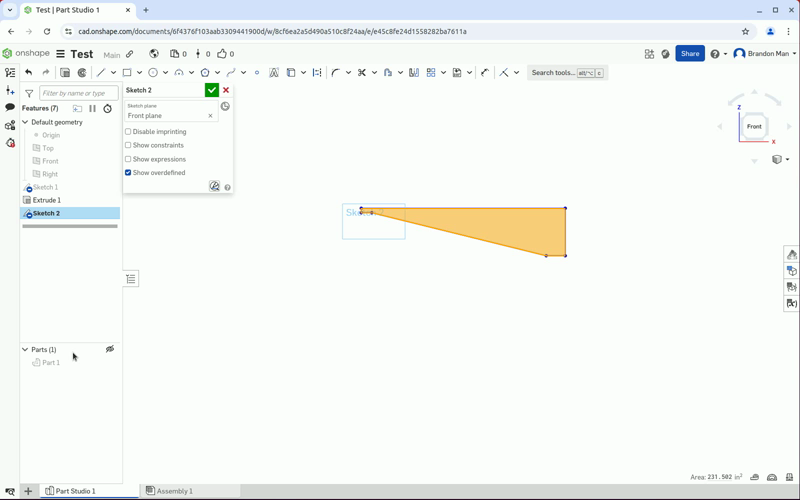
key(shift+e)
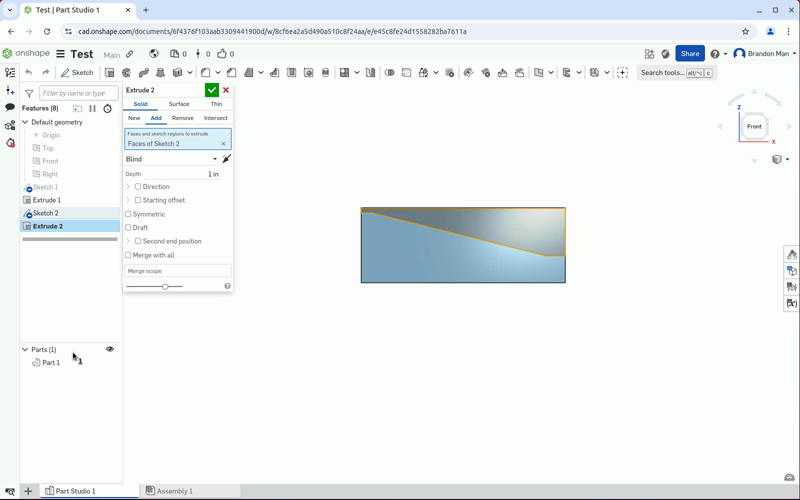
mouse_move(143, 106)
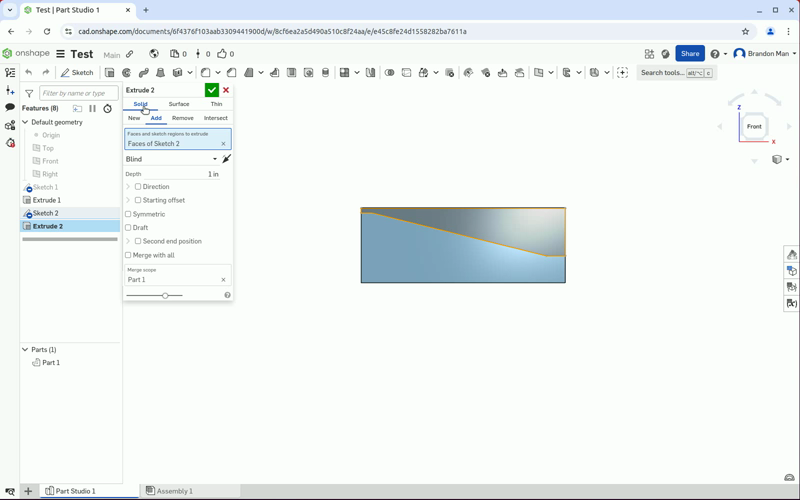
click(143, 106)
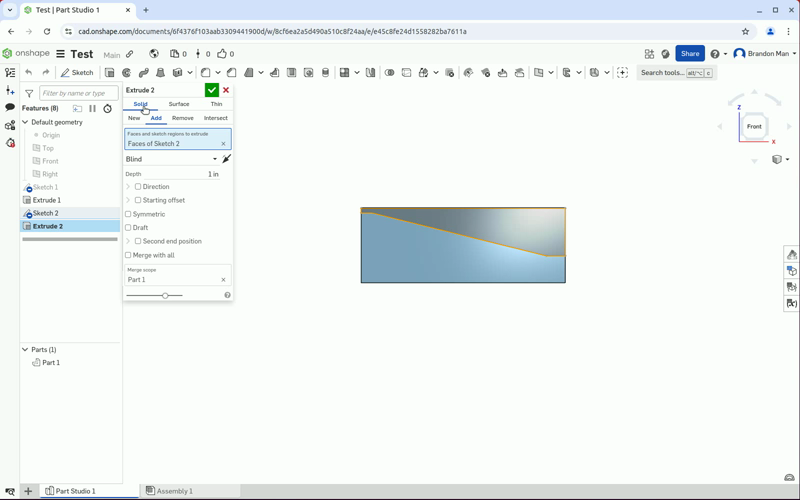
mouse_move(137, 120)
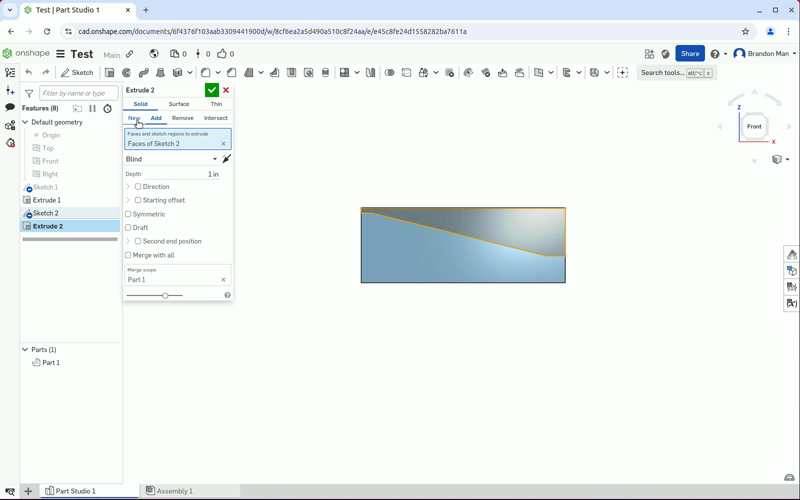
click(137, 120)
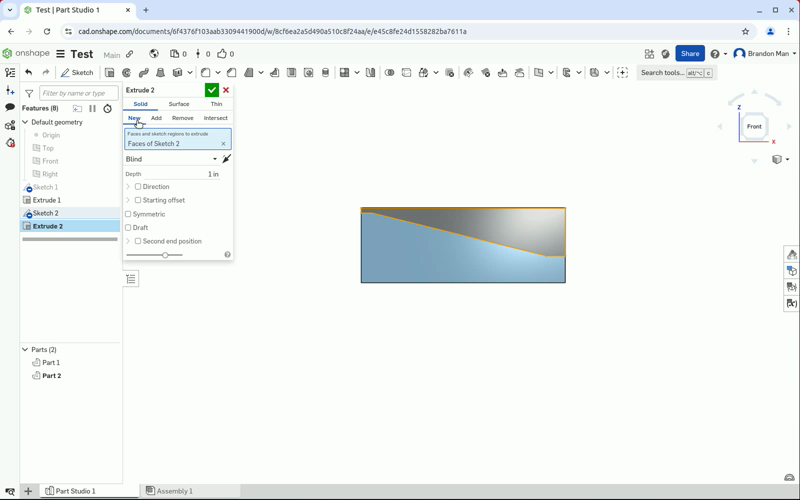
key(tab, 4)
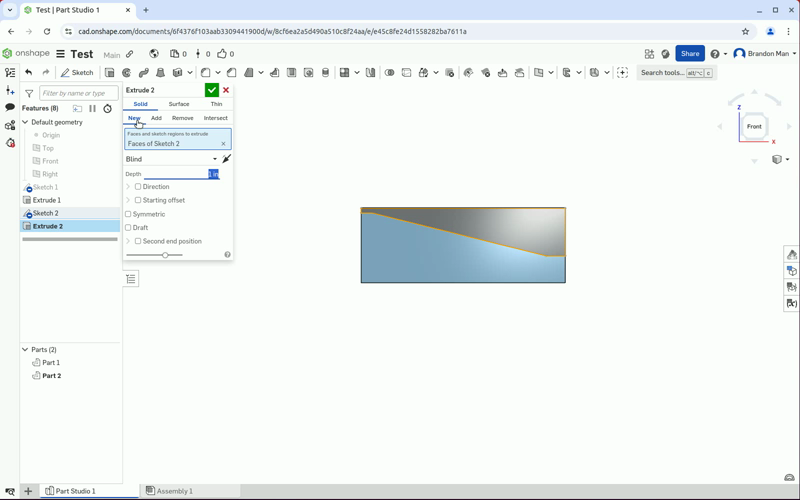
text(3.129)
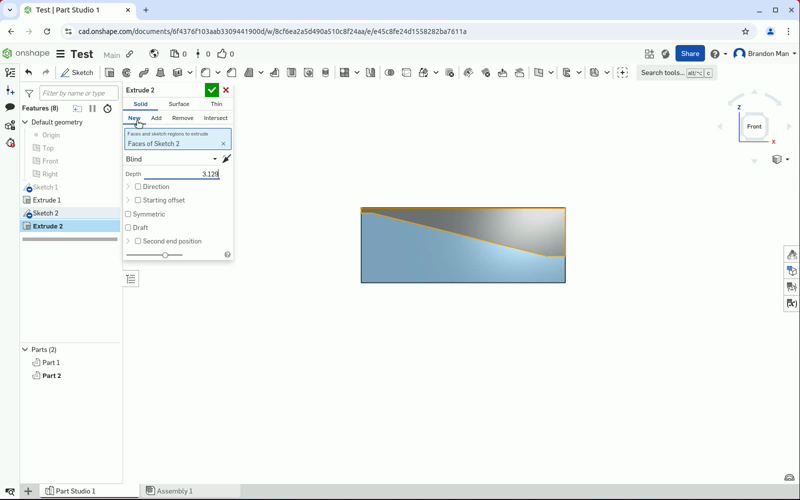
key(enter)
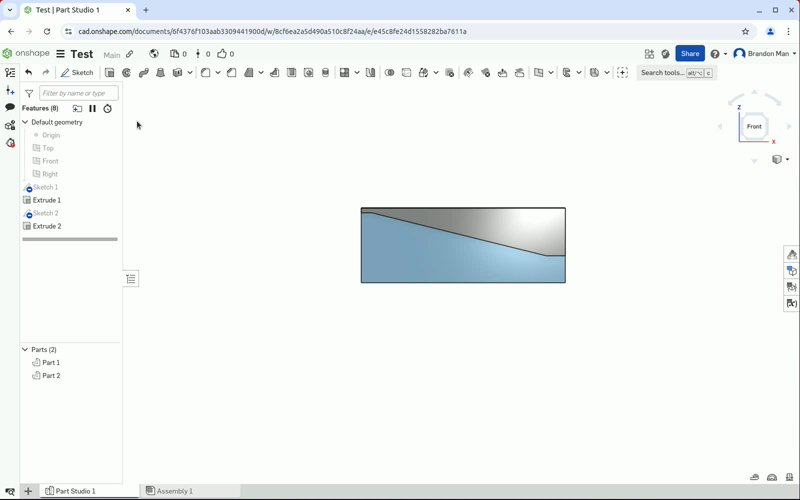
key(shift+h)
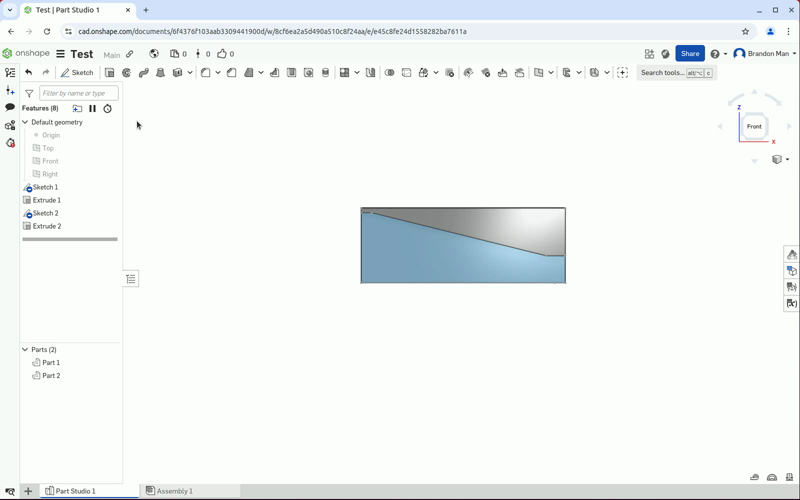
key(shift+h)
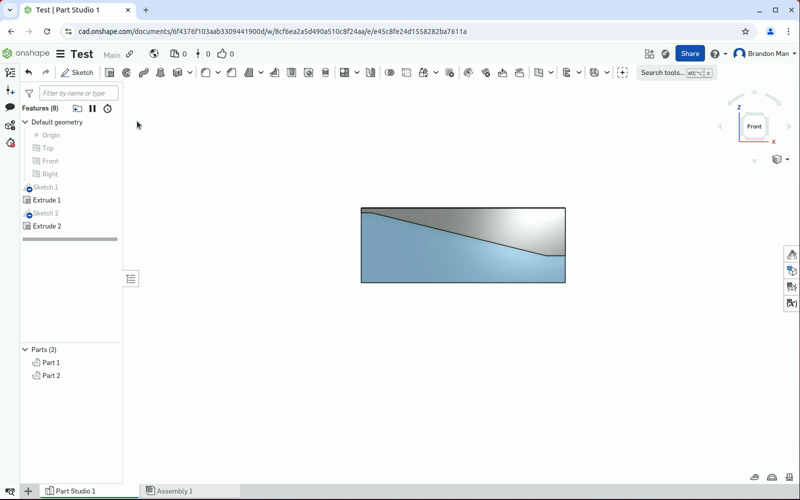
mouse_move(73, 189)
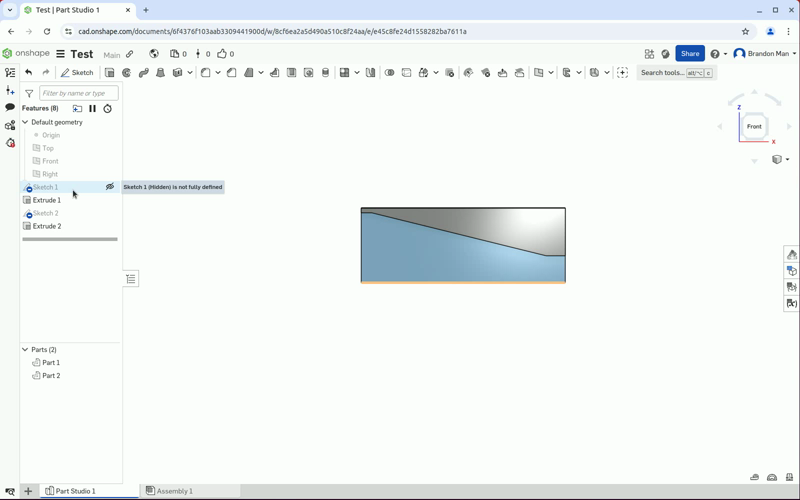
click(73, 189)
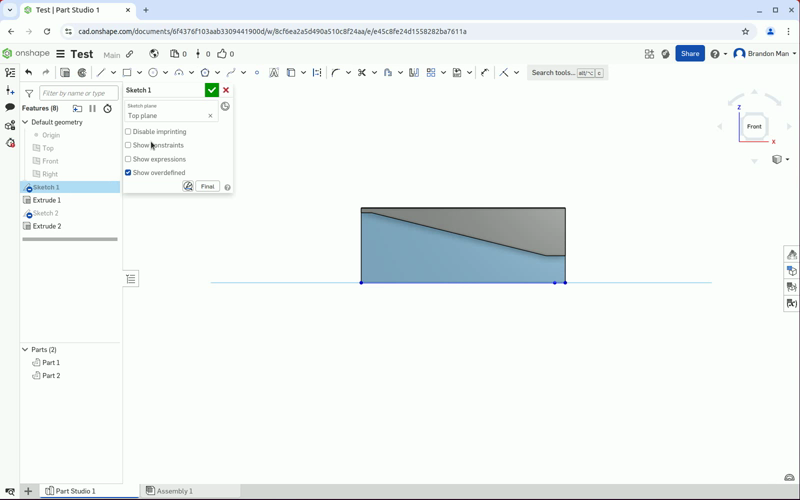
mouse_move(229, 92)
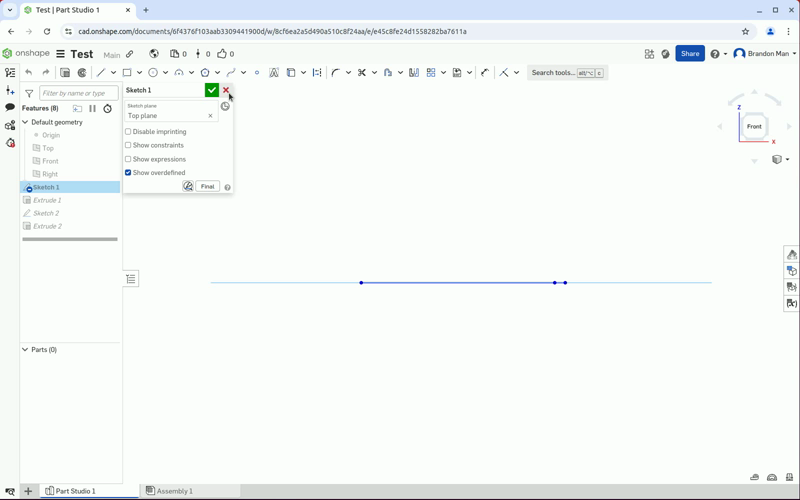
click(229, 92)
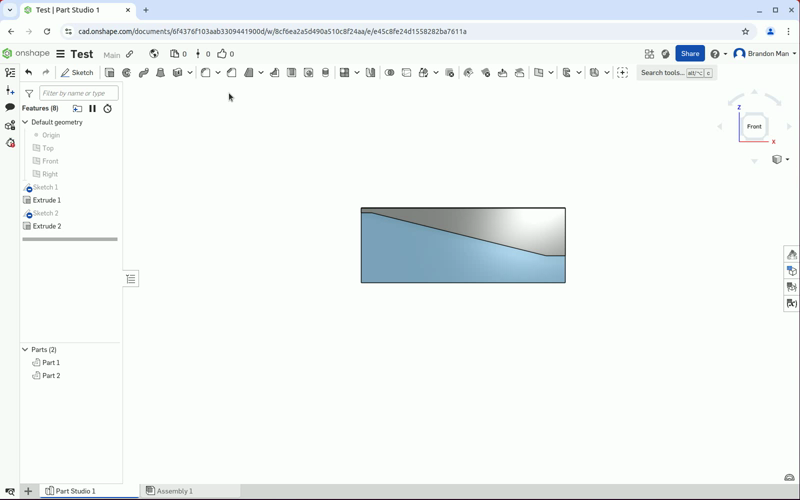
mouse_move(73, 352)
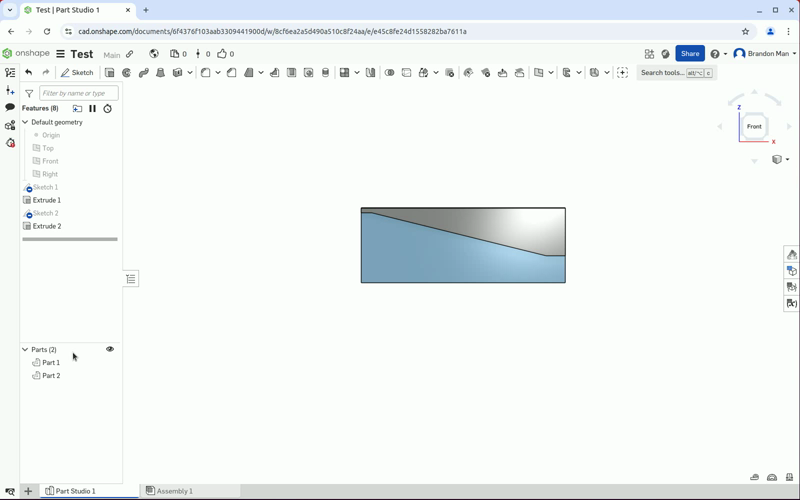
key(y)
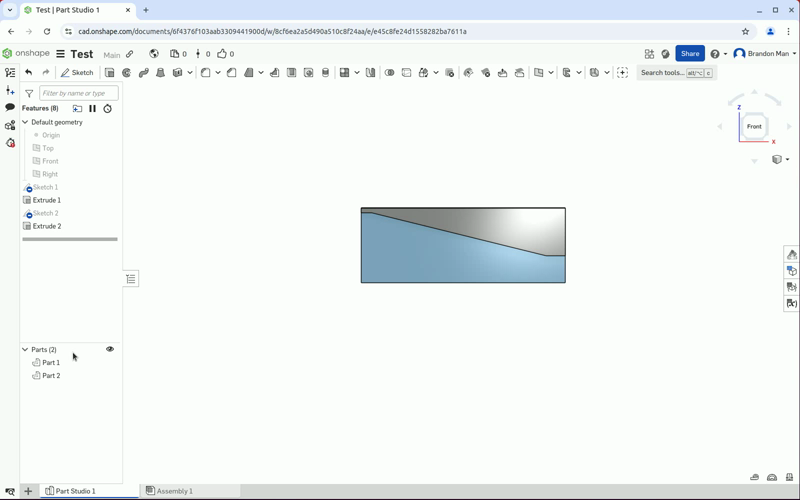
key(shift+p)
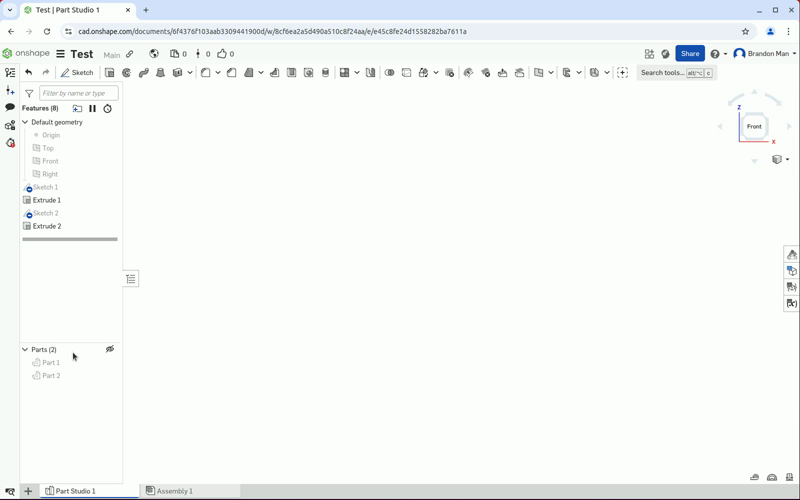
key(space)
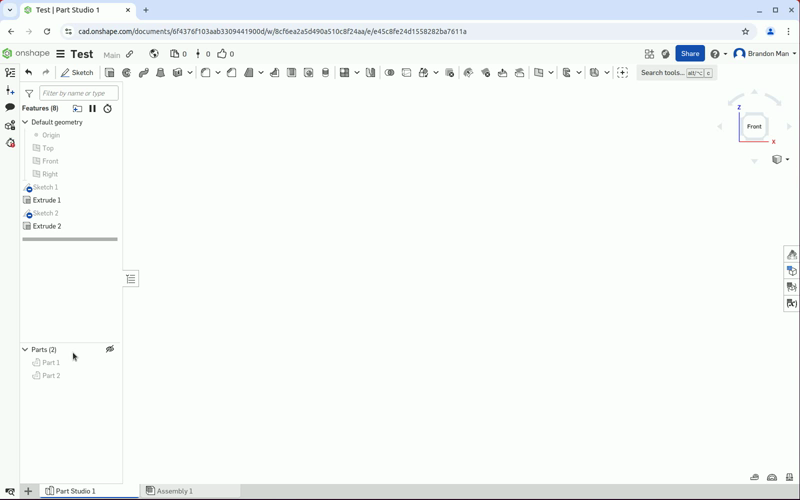
key_down(shift)
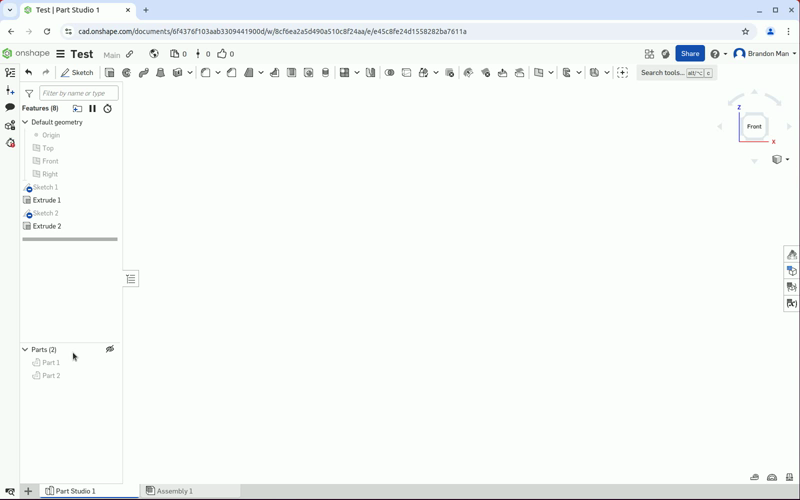
key(left)
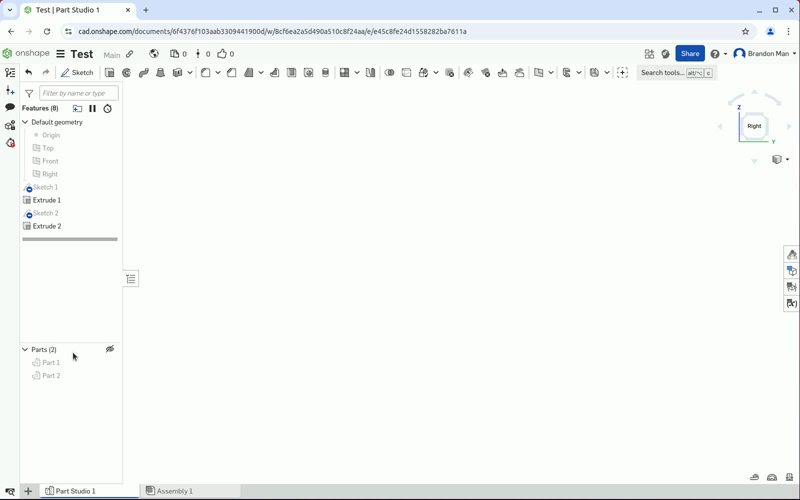
key_up(shift)
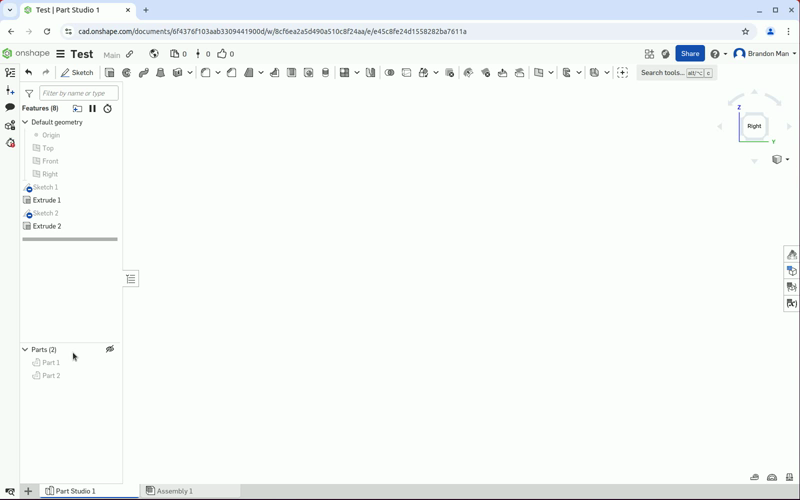
mouse_move(73, 352)
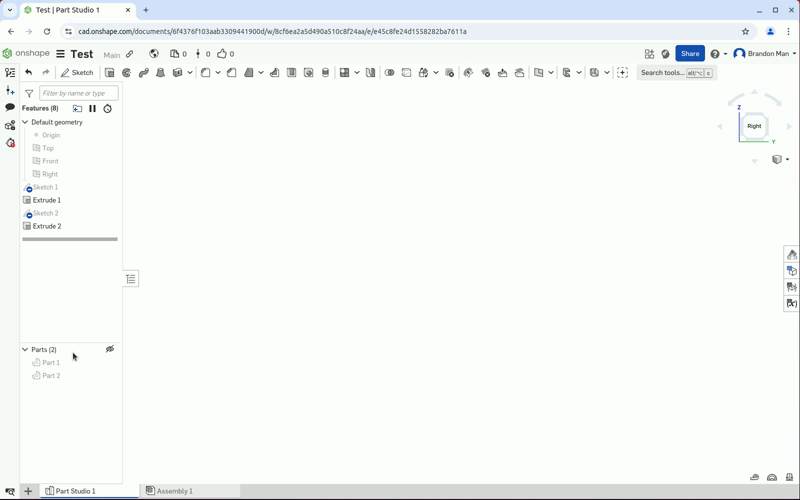
key(shift+y)
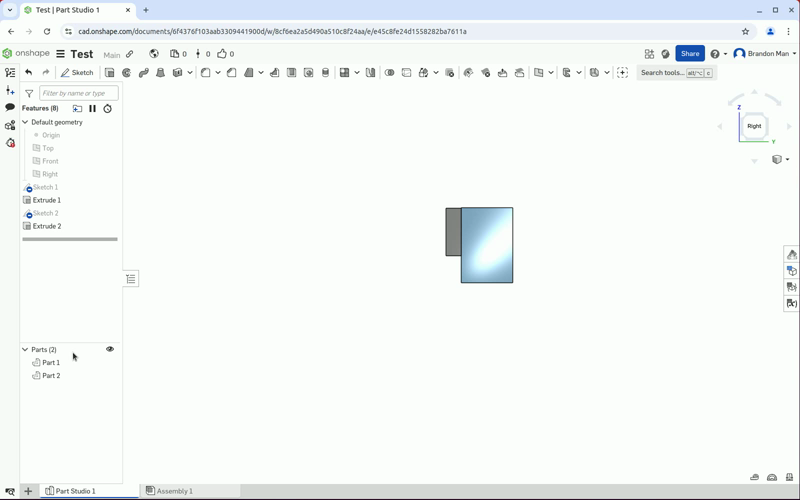
mouse_move(541, 75)
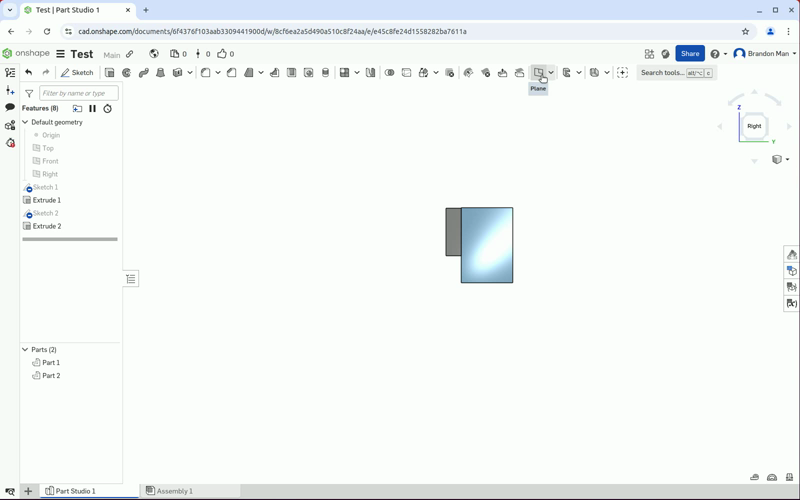
click(541, 75)
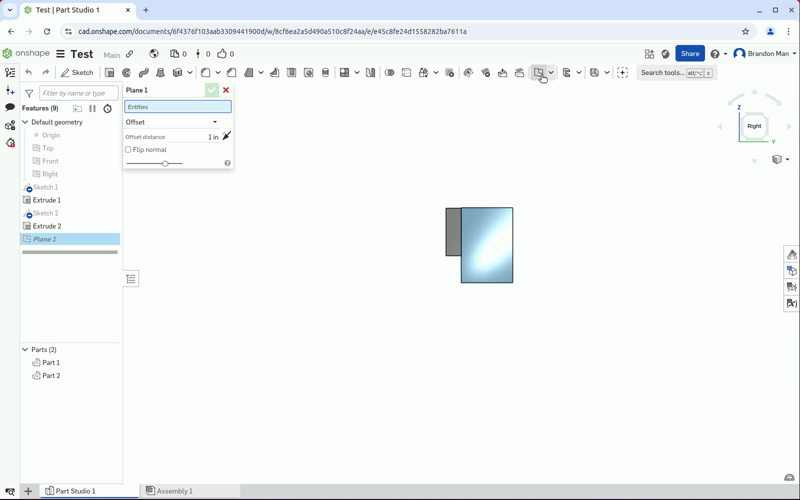
mouse_move(73, 176)
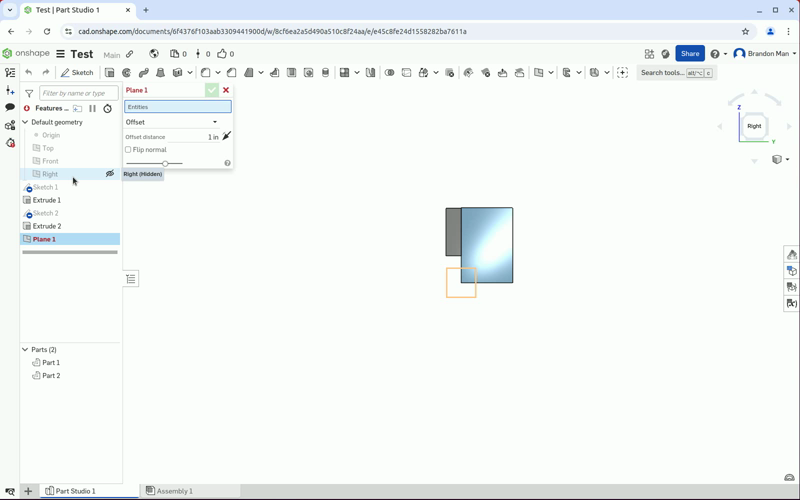
click(73, 176)
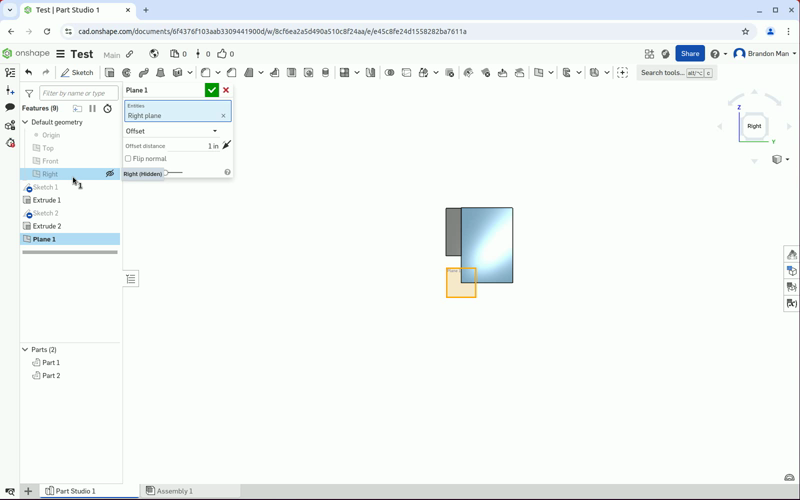
key(tab, 2)
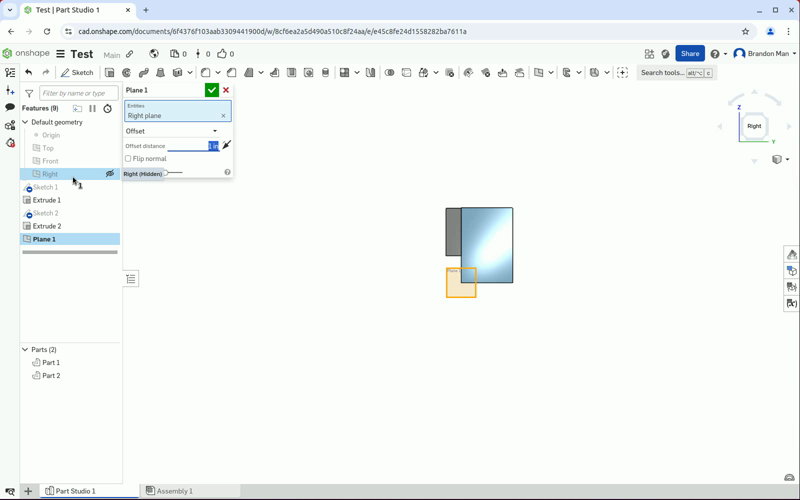
text(21.907)
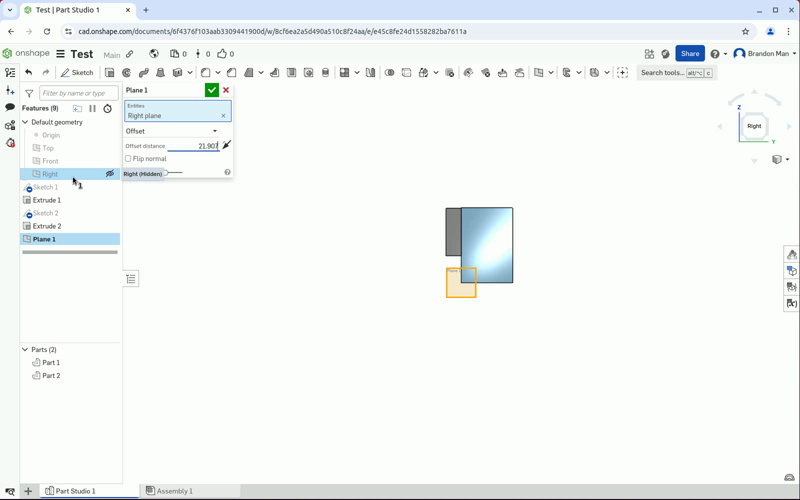
key(enter, 2)
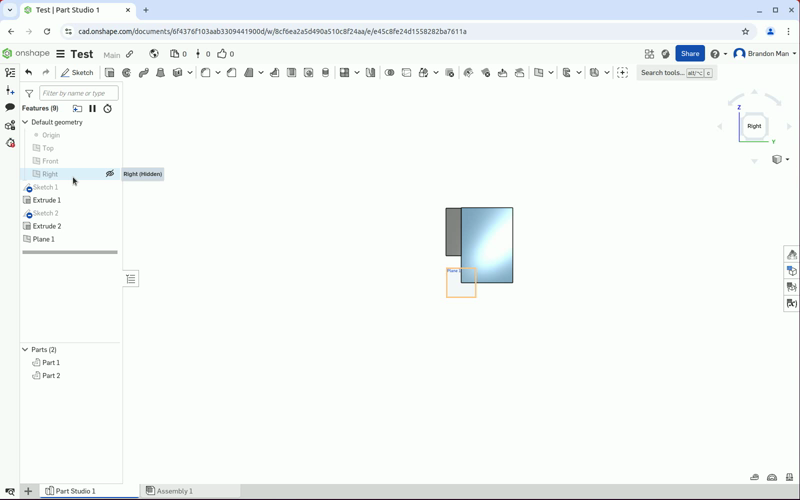
key(shift+s)
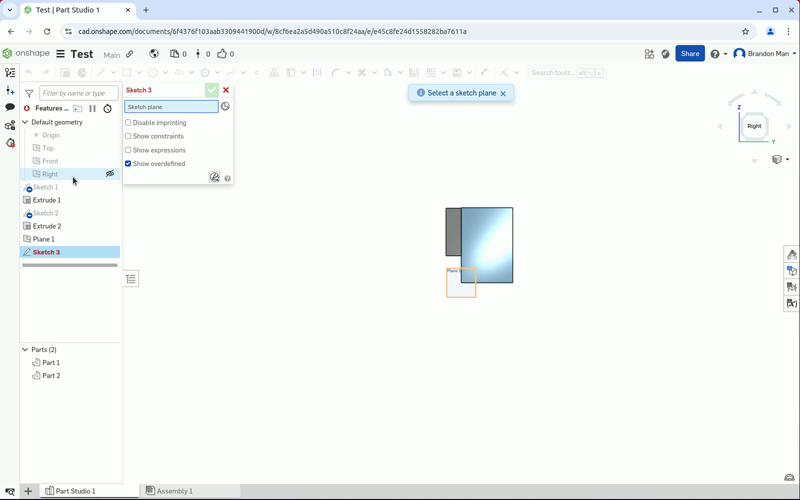
mouse_move(73, 241)
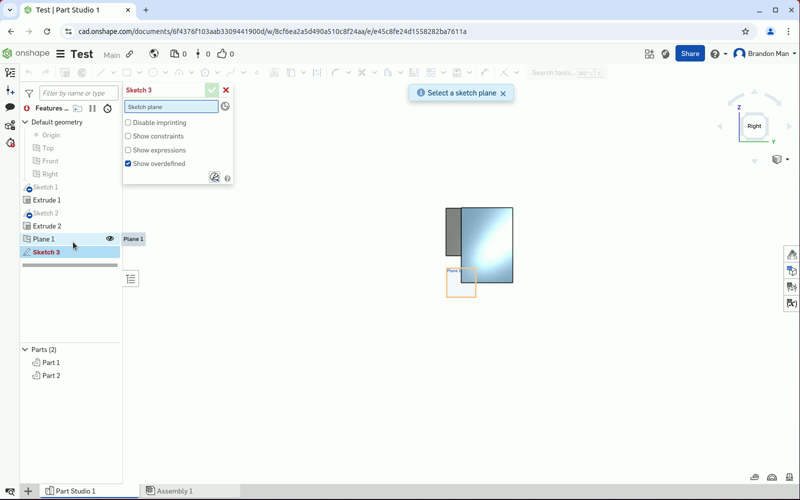
click(73, 241)
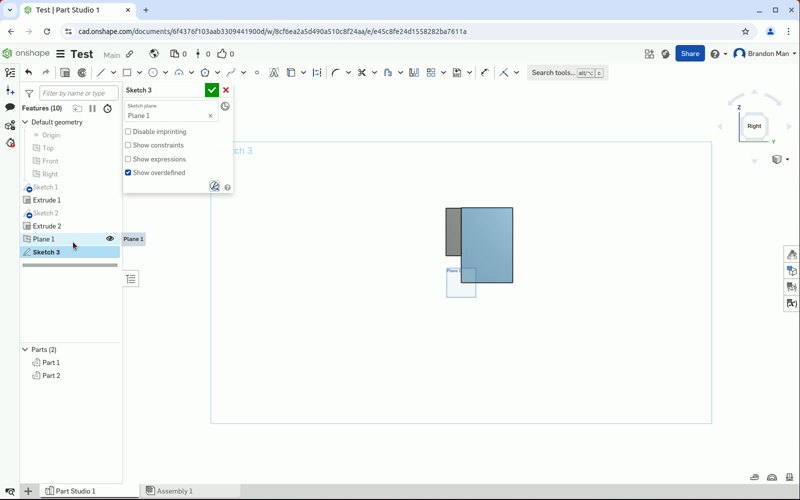
mouse_move(73, 352)
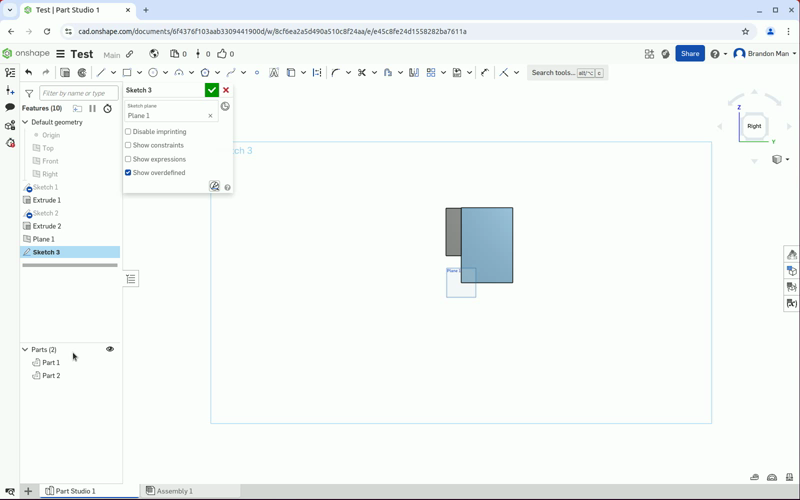
key(y)
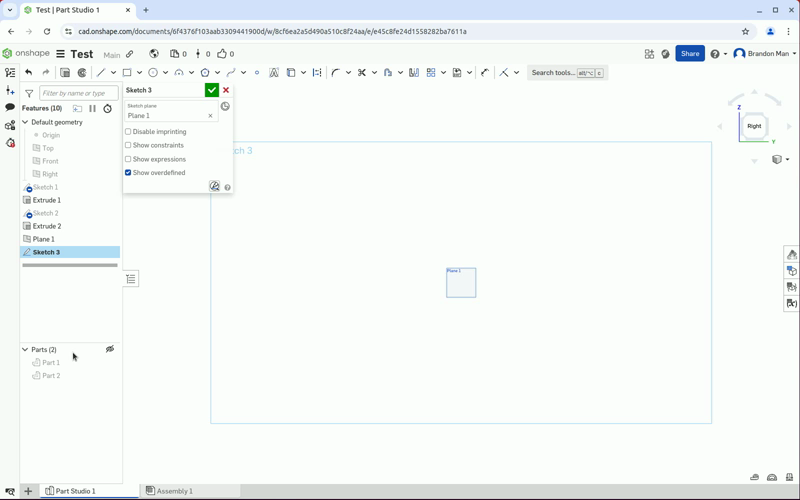
key(l)
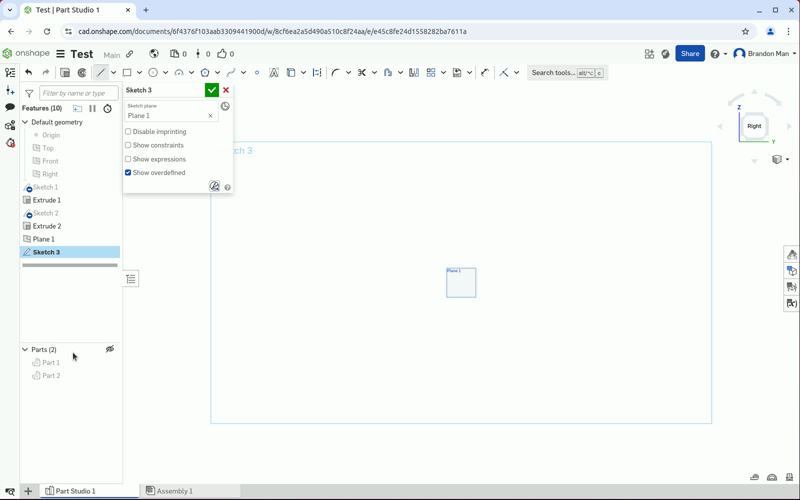
key_down(shift)
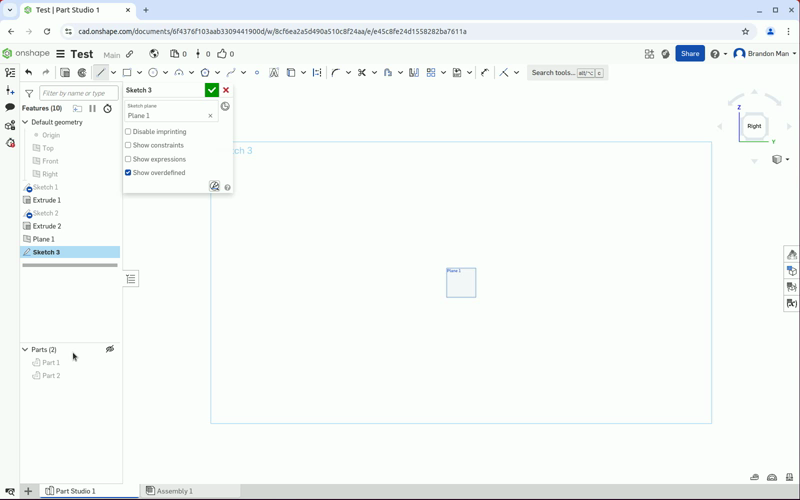
mouse_move(445, 257)
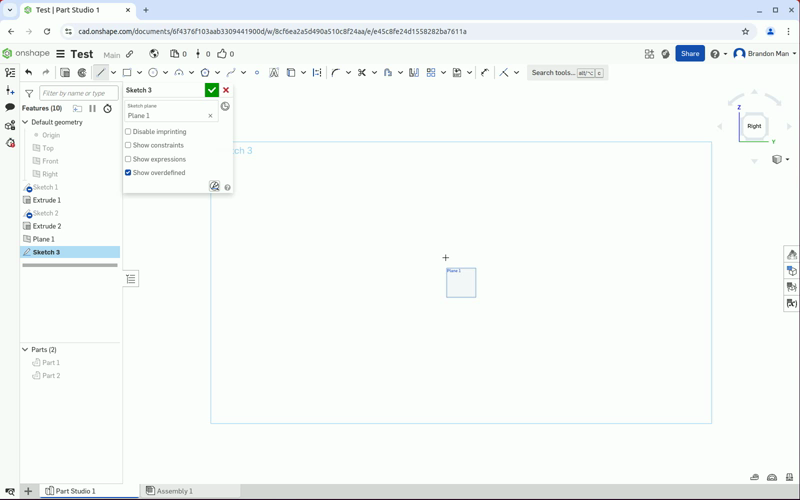
click(445, 257)
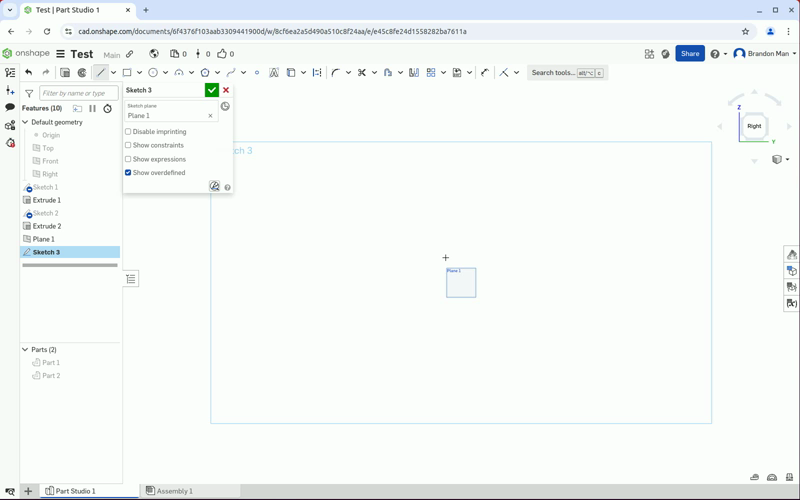
key_up(shift)
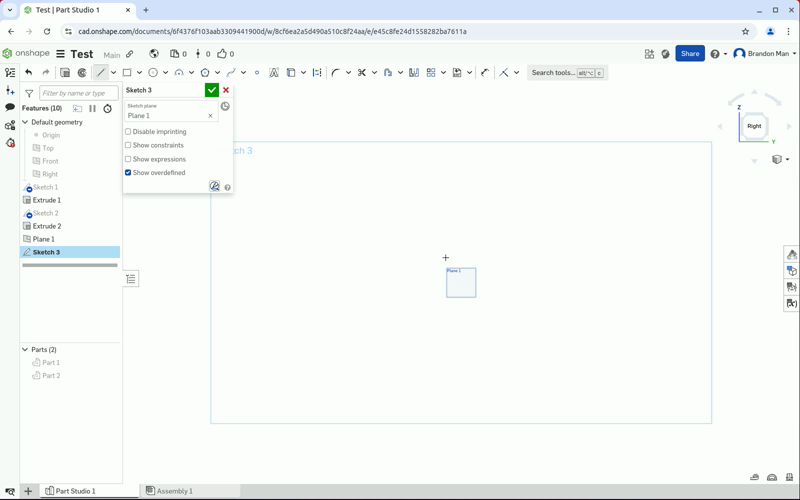
key_down(shift)
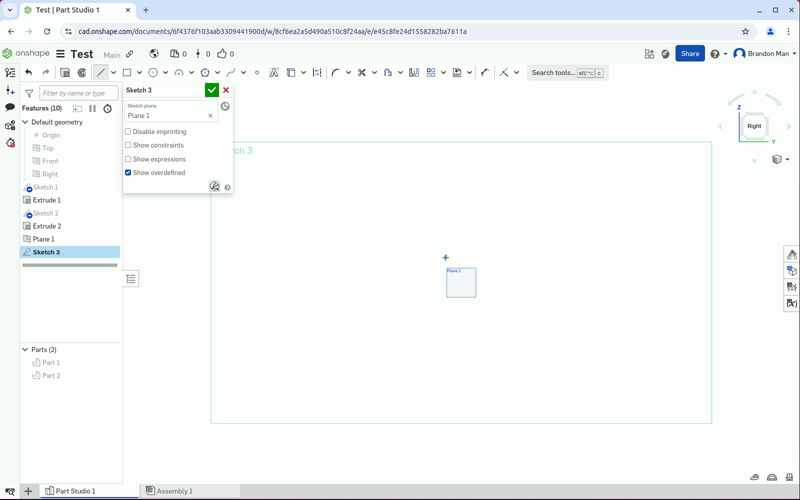
mouse_move(475, 257)
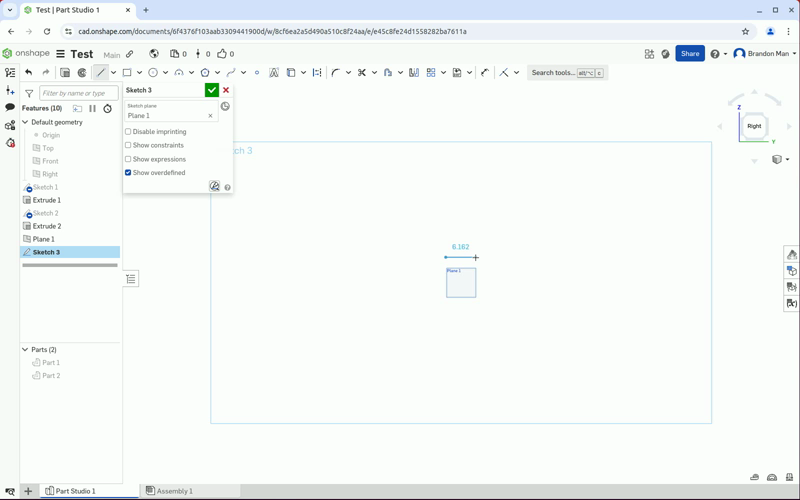
mouse_move(460, 257)
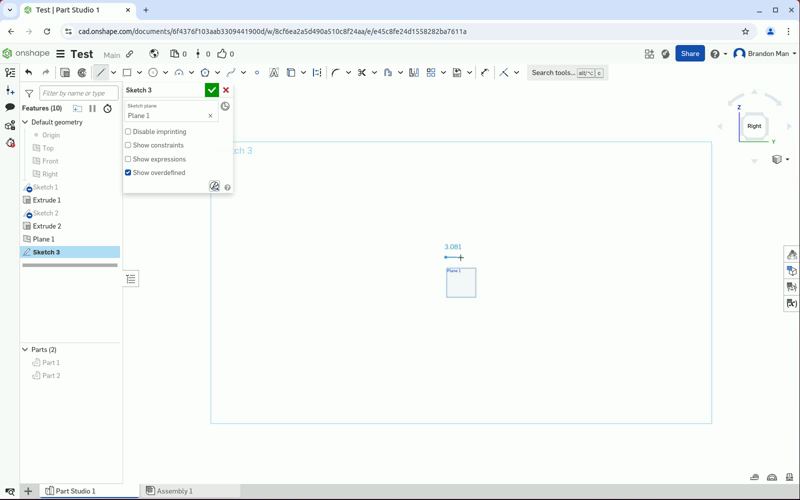
click(460, 257)
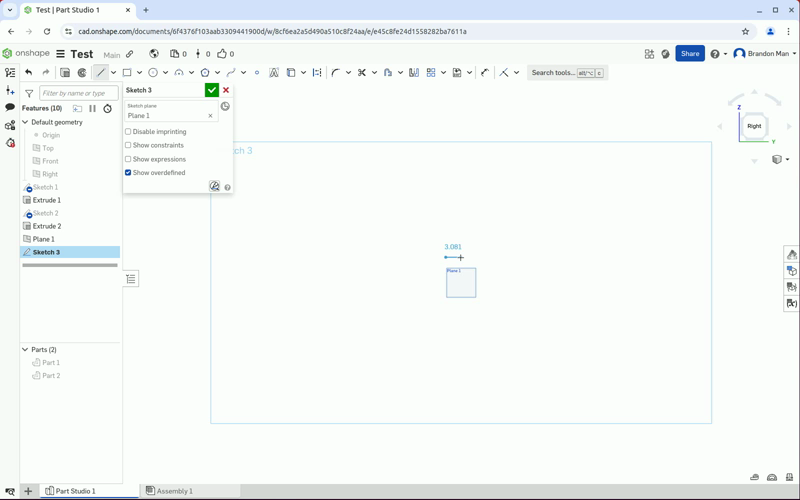
key_up(shift)
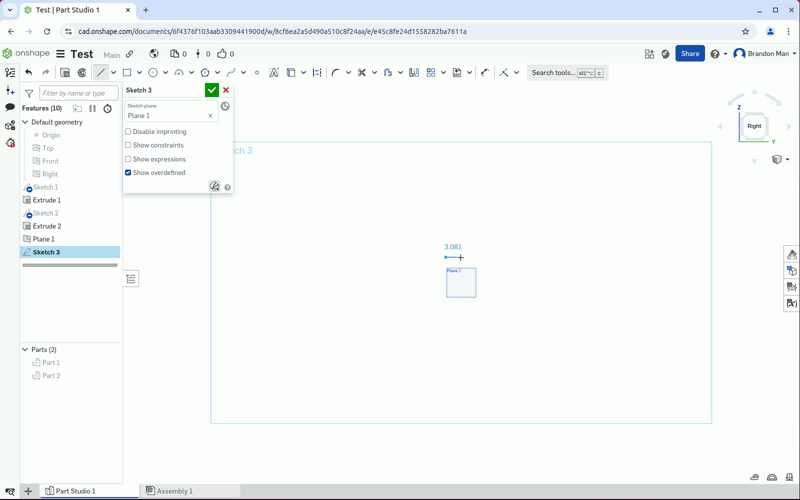
key_down(shift)
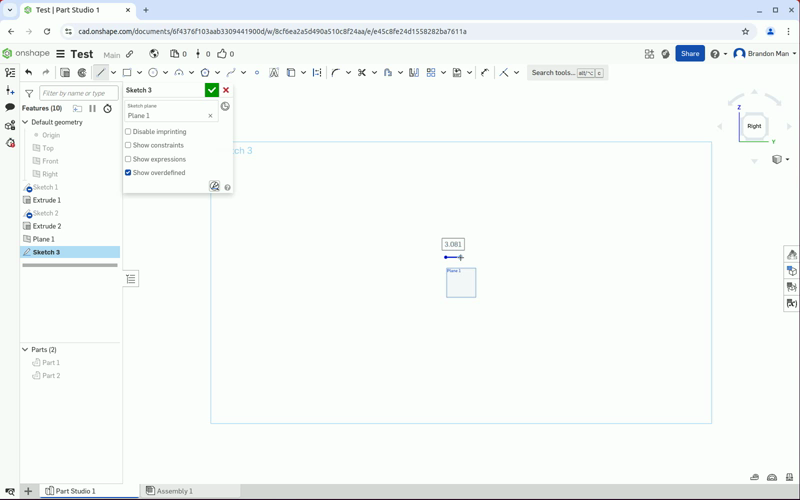
mouse_move(490, 257)
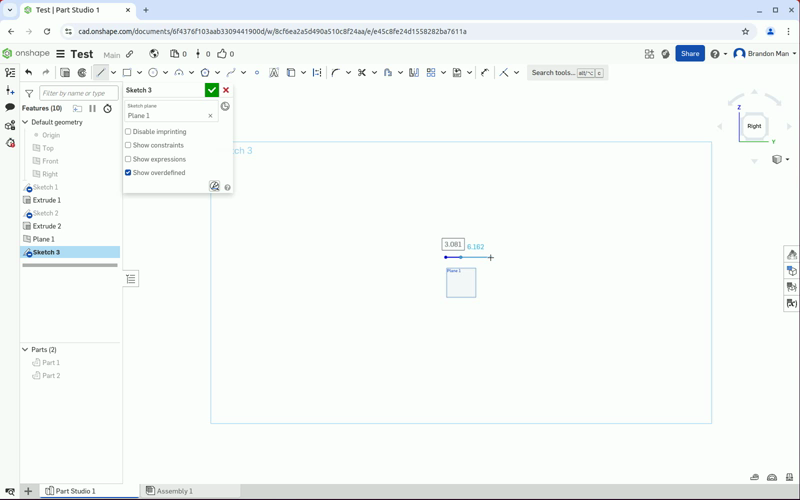
mouse_move(511, 257)
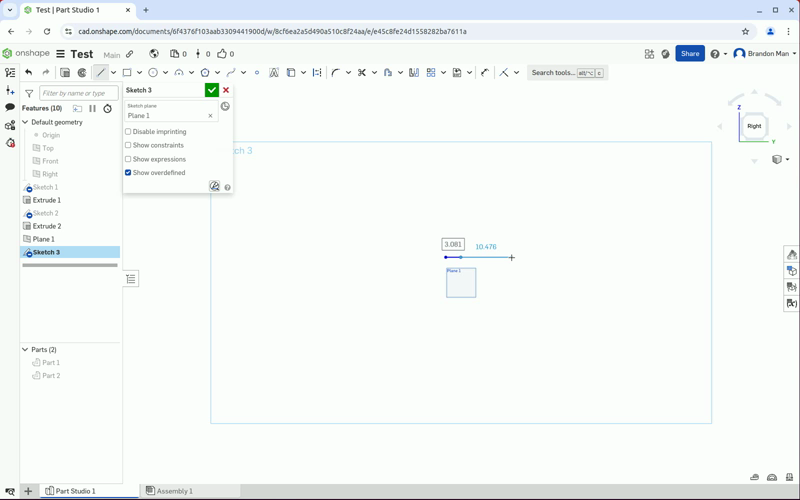
click(511, 257)
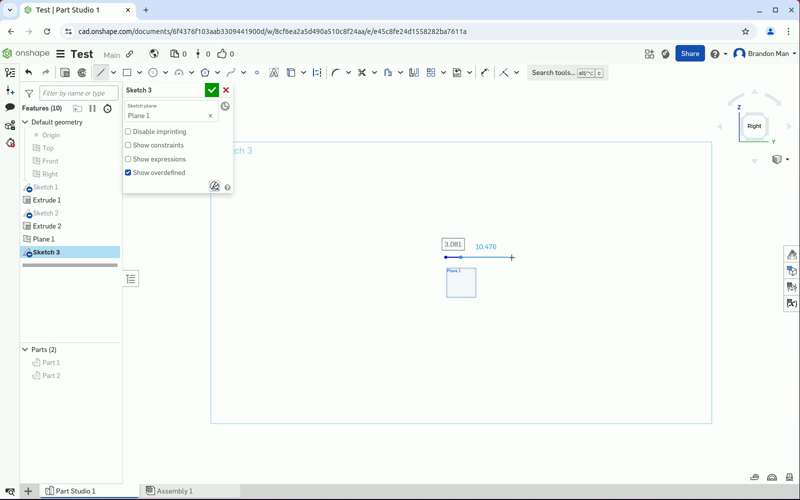
key_up(shift)
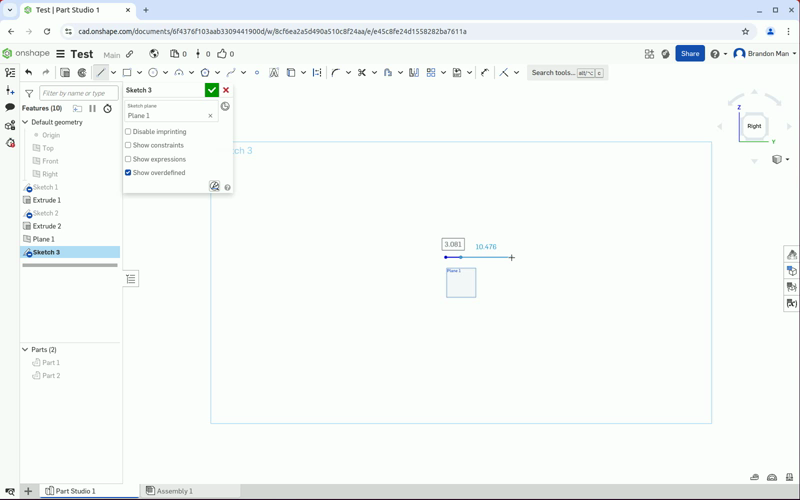
key_down(shift)
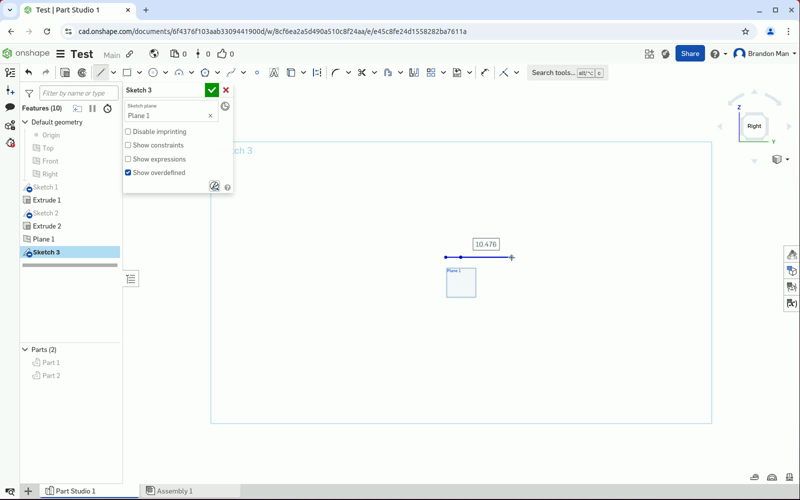
mouse_move(541, 257)
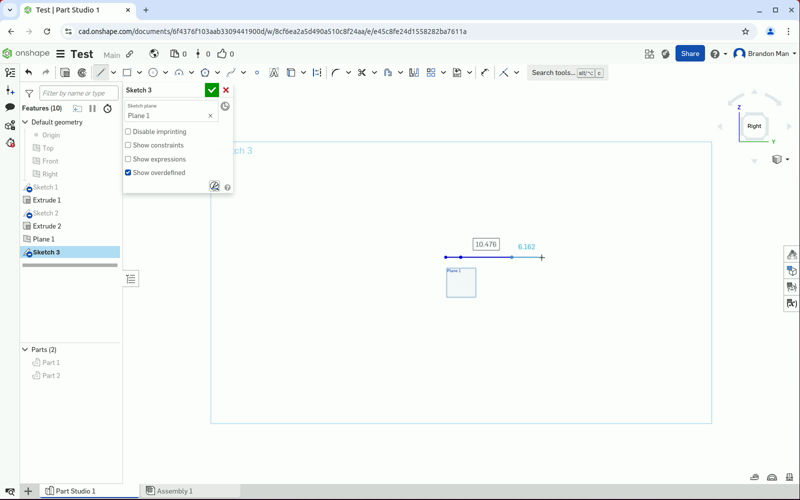
mouse_move(511, 207)
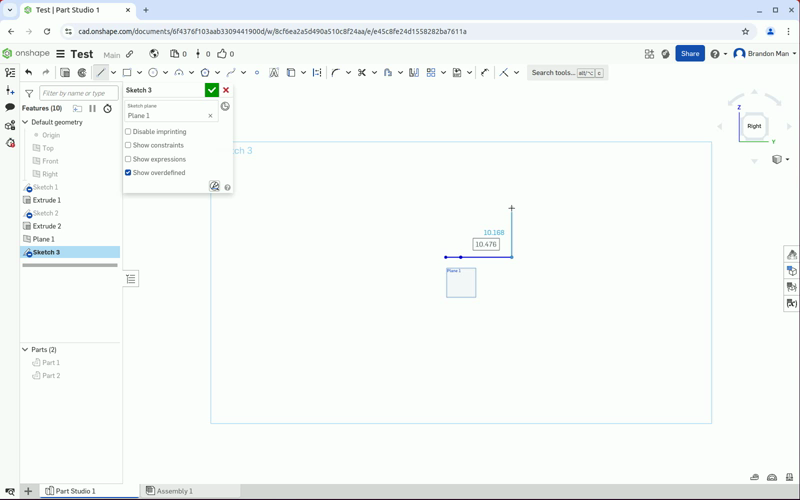
click(511, 207)
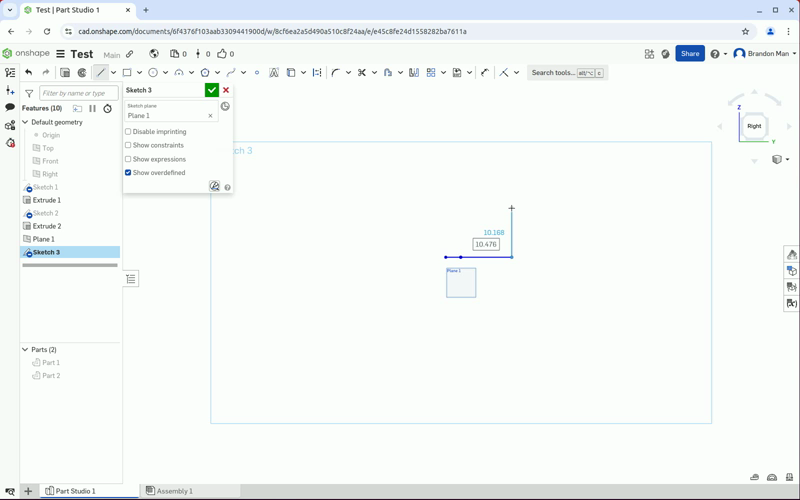
key_up(shift)
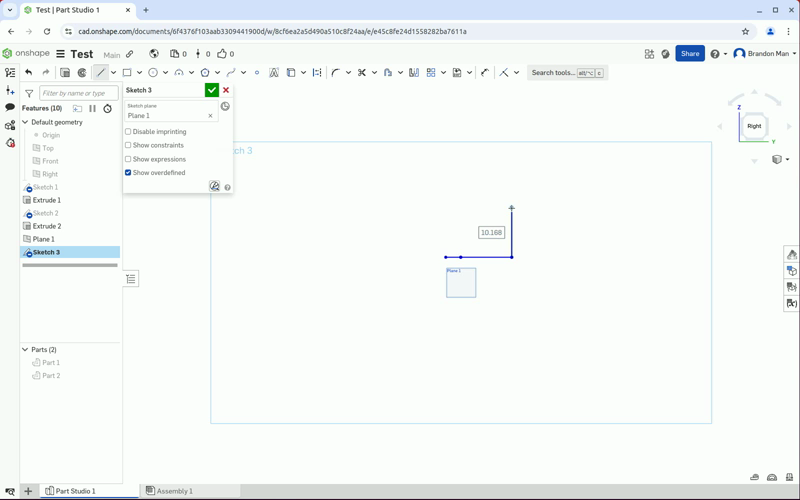
key_down(shift)
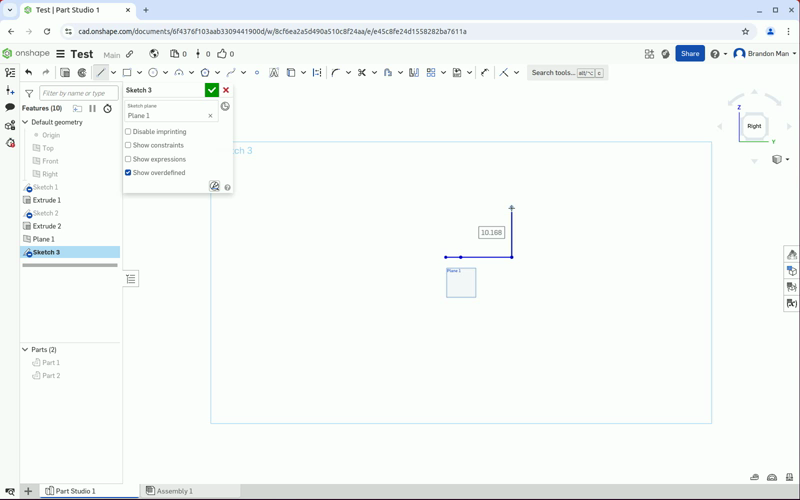
mouse_move(445, 207)
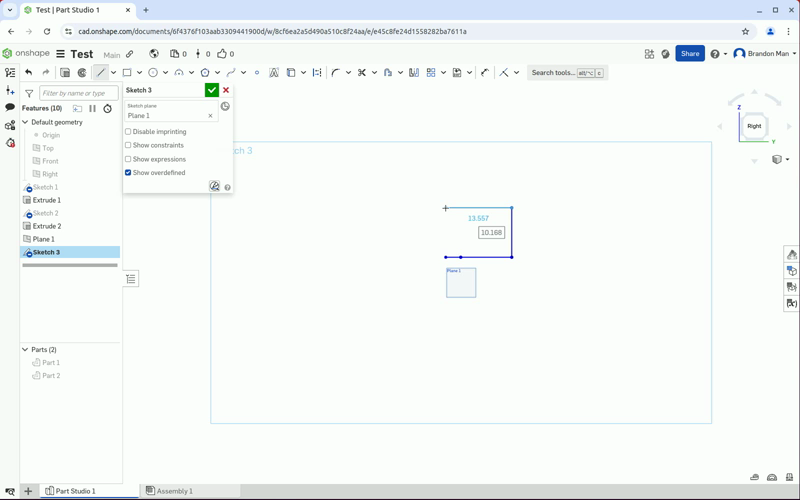
click(445, 207)
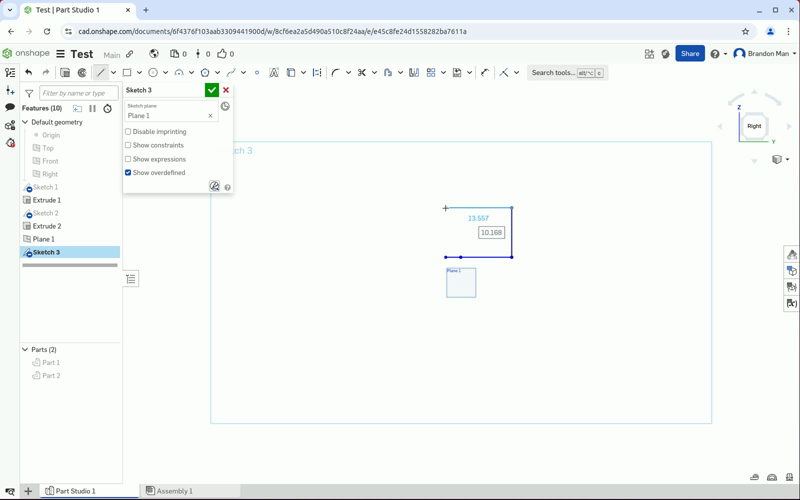
key_up(shift)
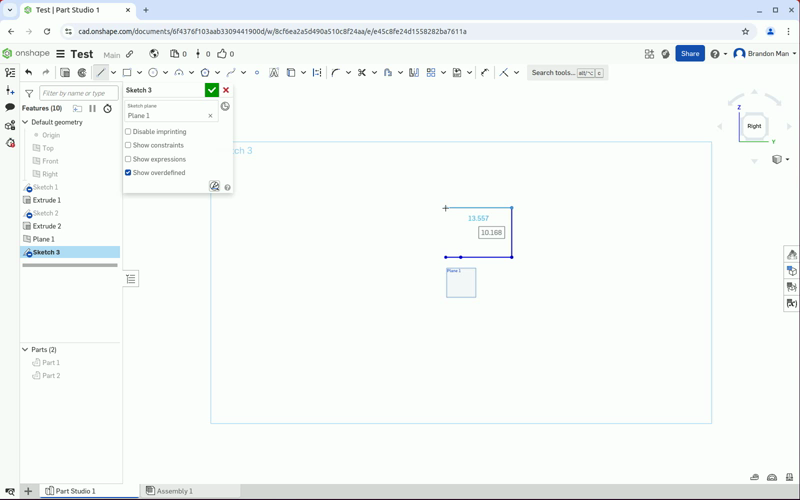
mouse_move(475, 207)
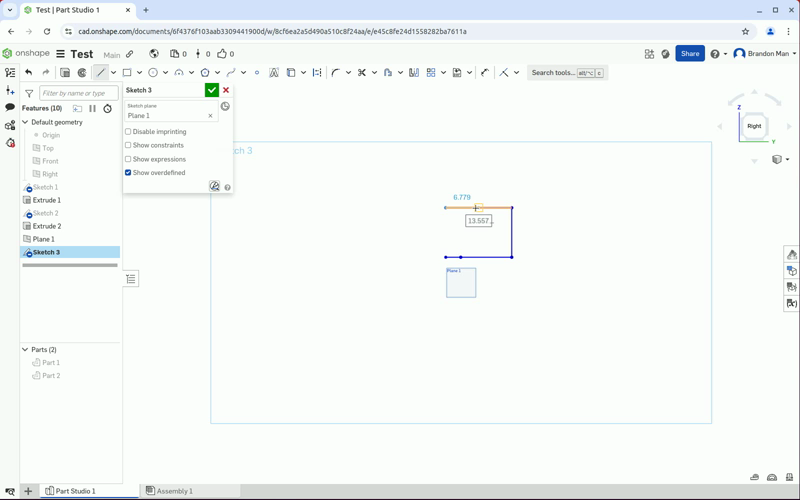
key_down(shift)
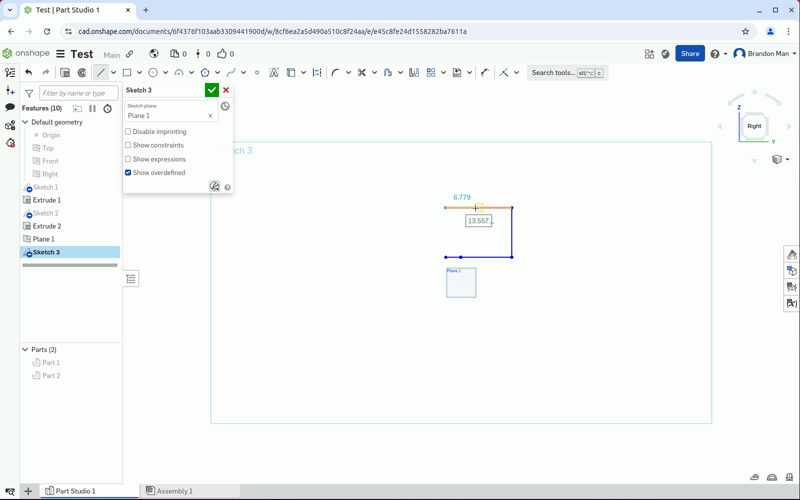
mouse_move(445, 257)
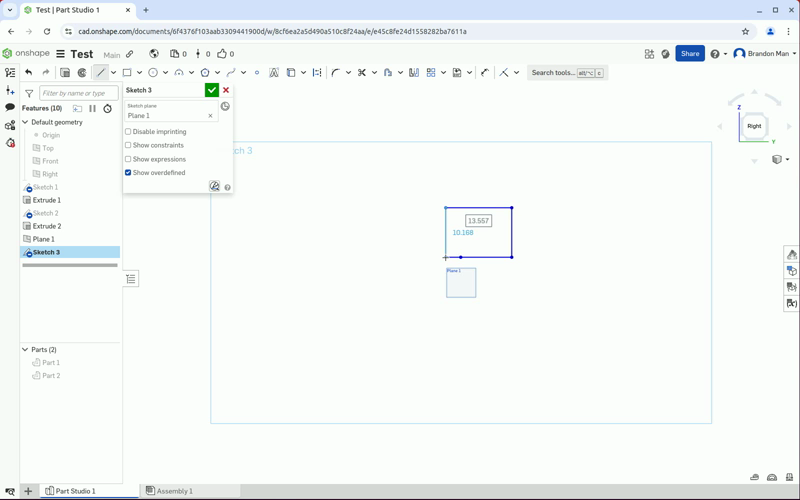
key_up(shift)
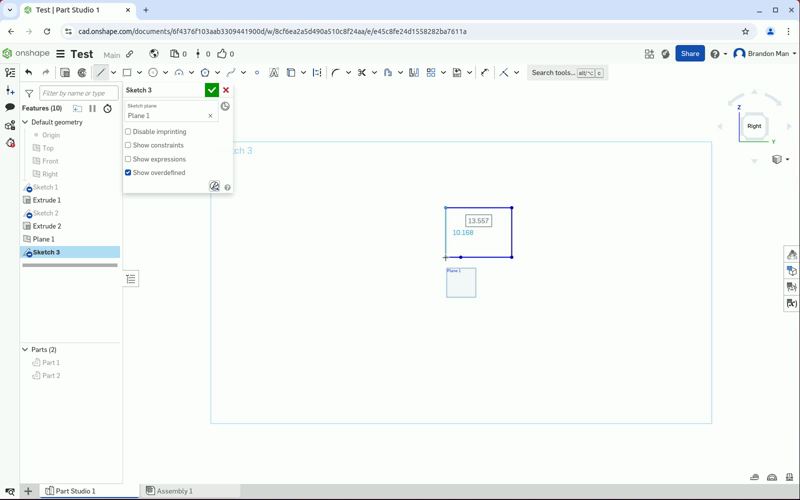
click(445, 257)
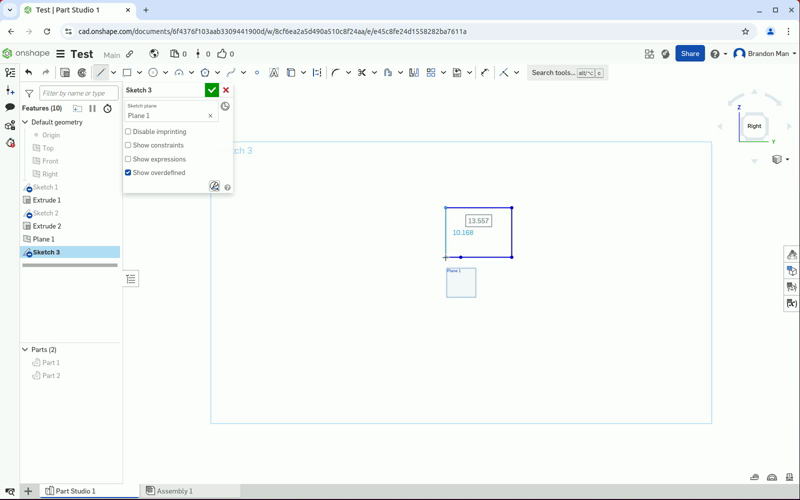
key(esc)
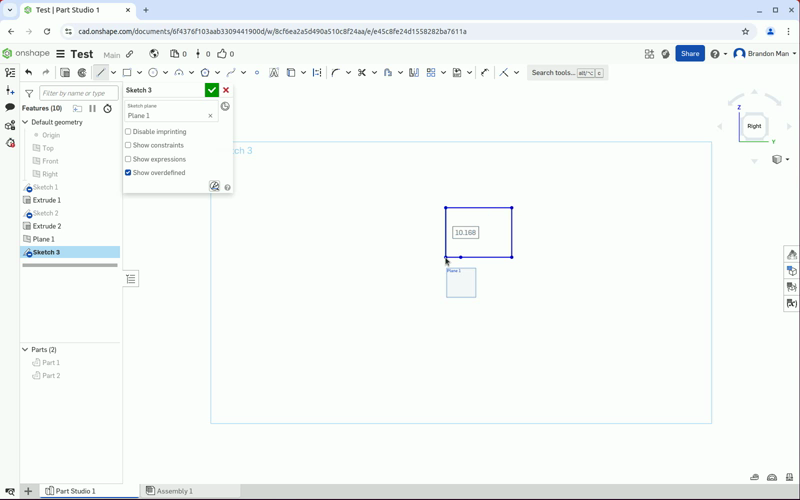
mouse_move(495, 241)
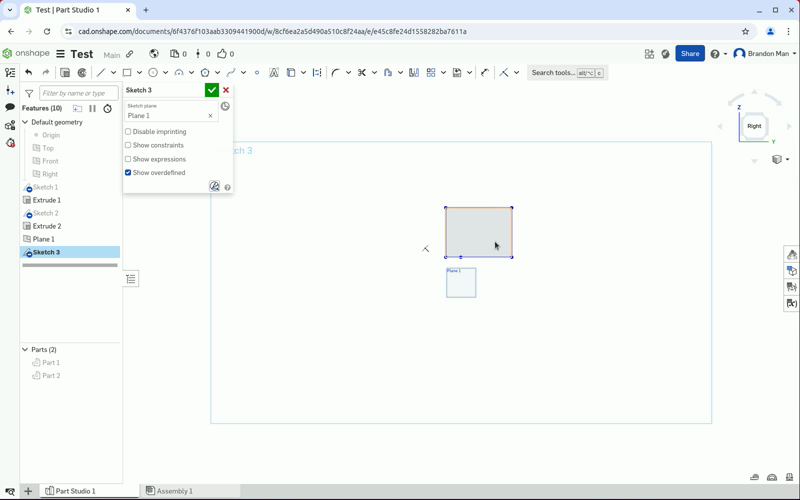
click(495, 241)
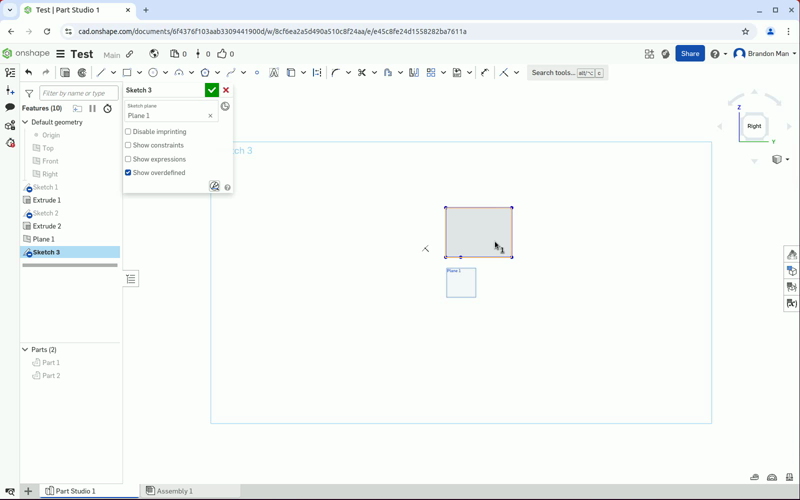
mouse_move(73, 352)
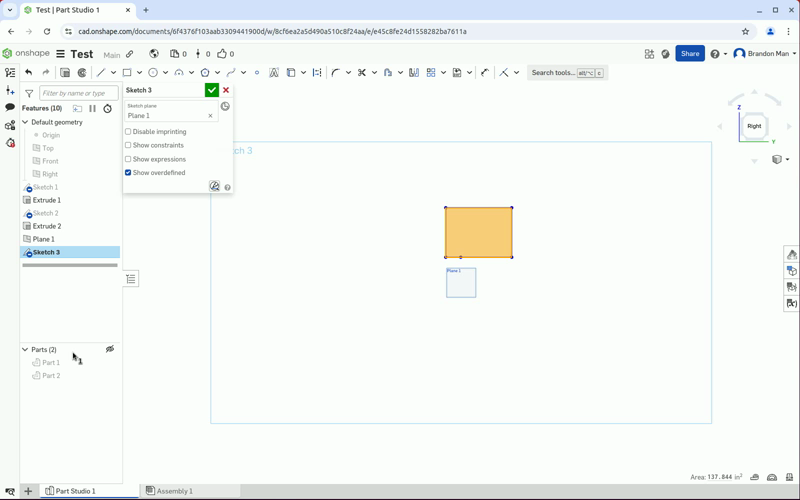
key(shift+y)
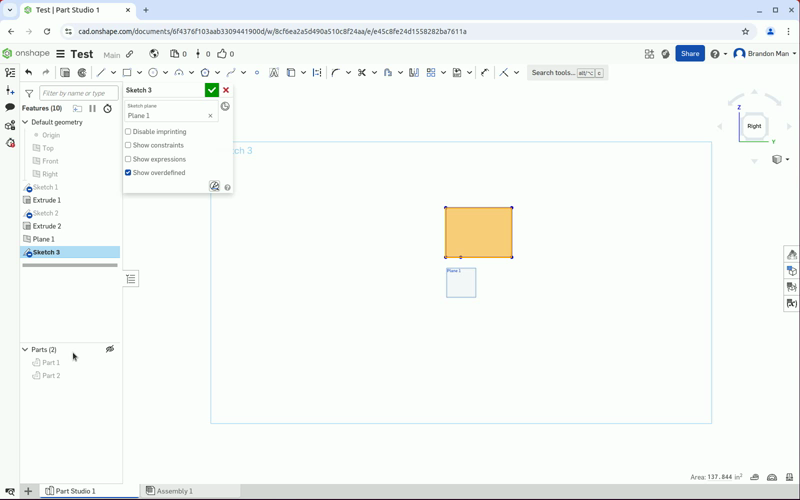
key(shift+e)
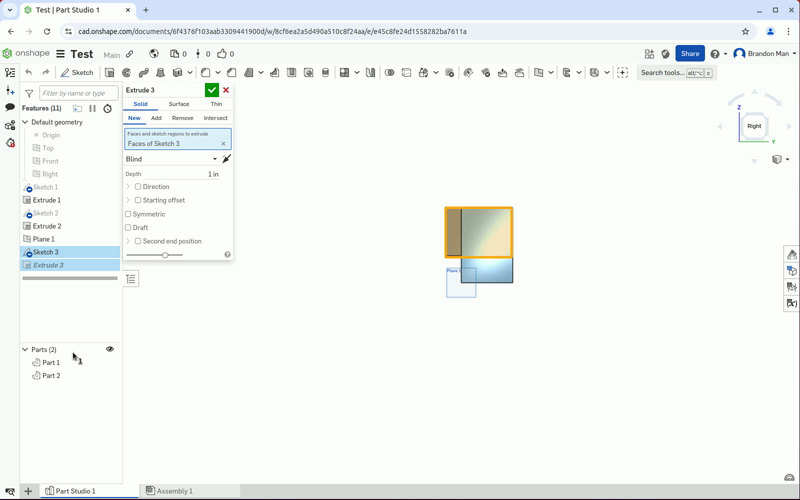
mouse_move(143, 106)
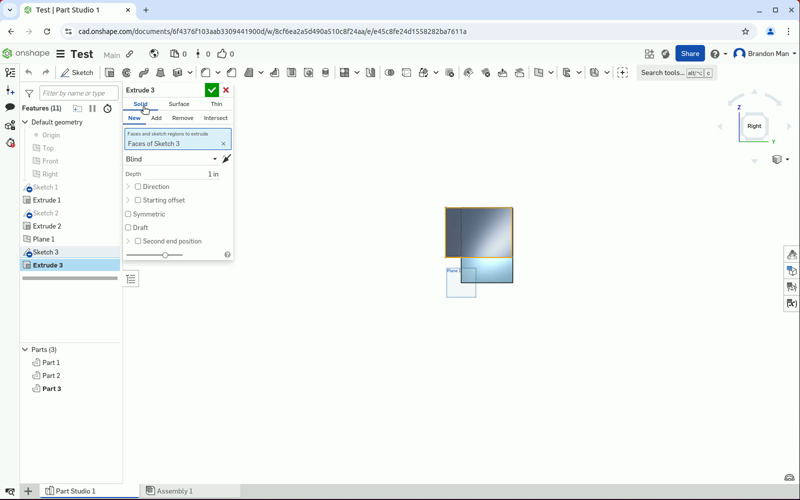
click(143, 106)
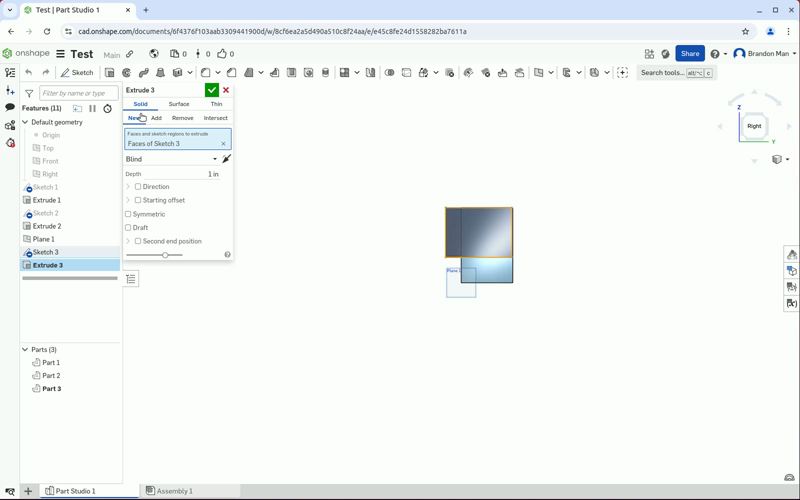
mouse_move(137, 120)
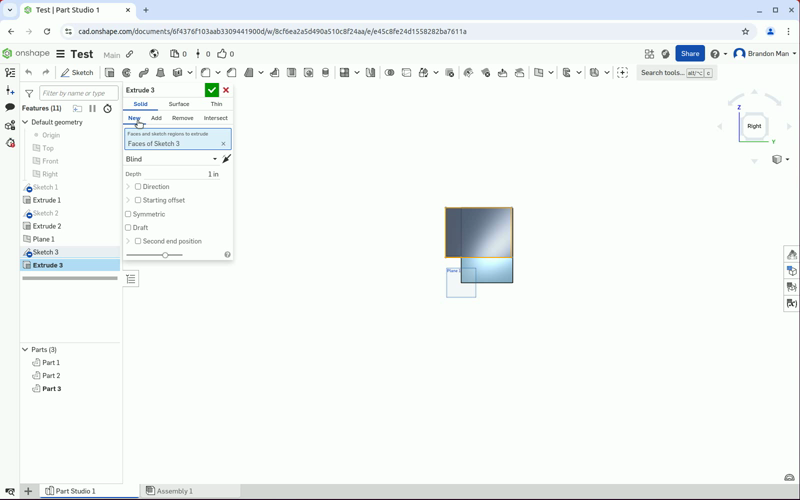
click(137, 120)
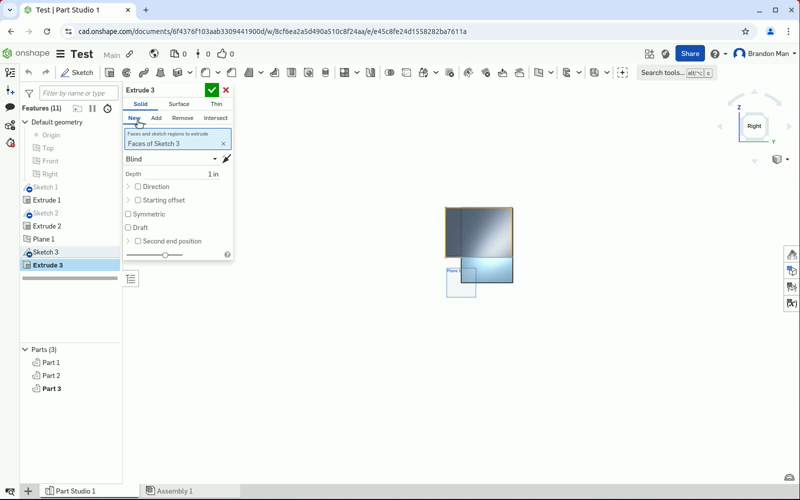
key(tab, 4)
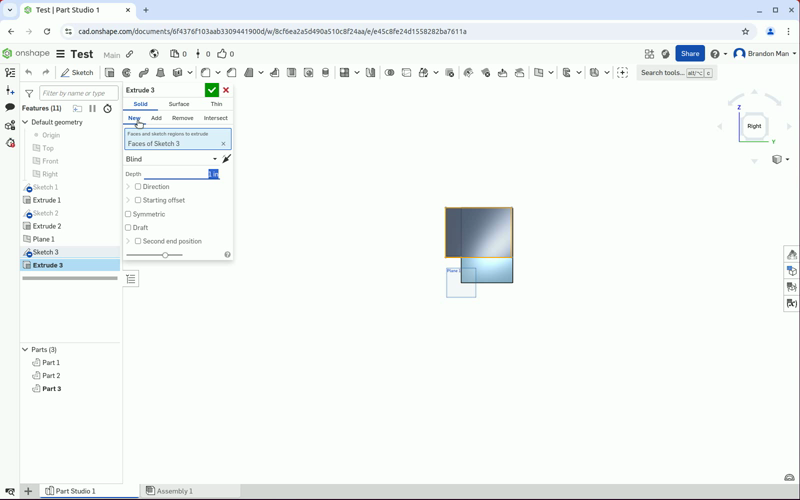
text(1.204)
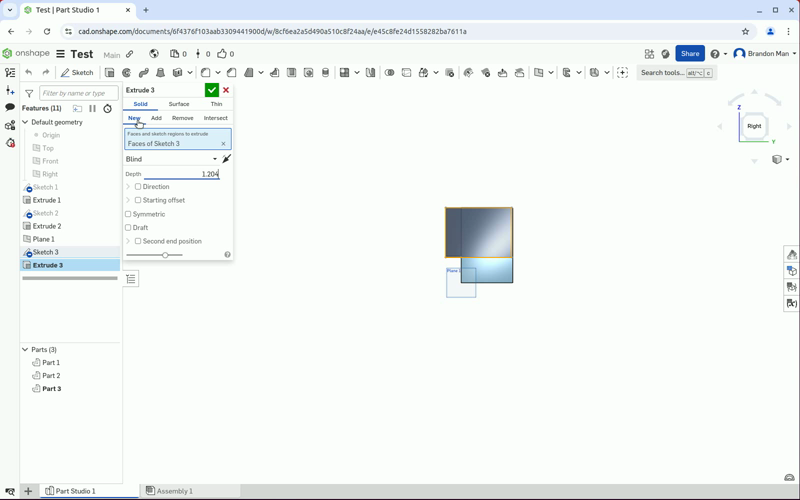
key(enter)
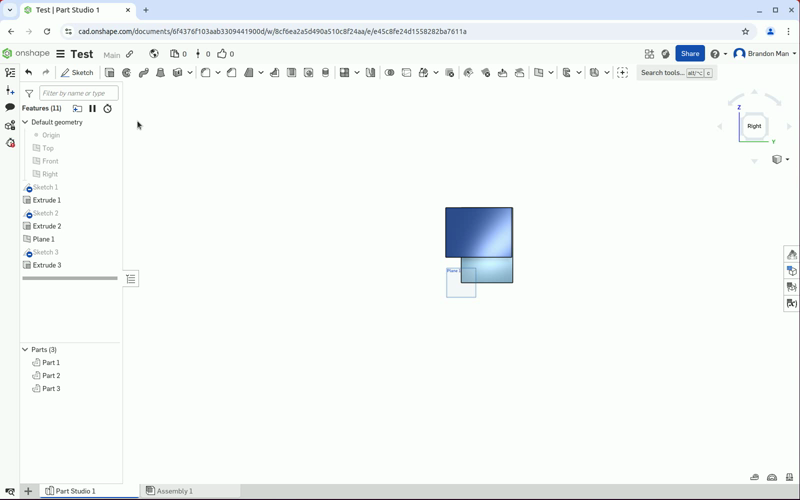
key(shift+h)
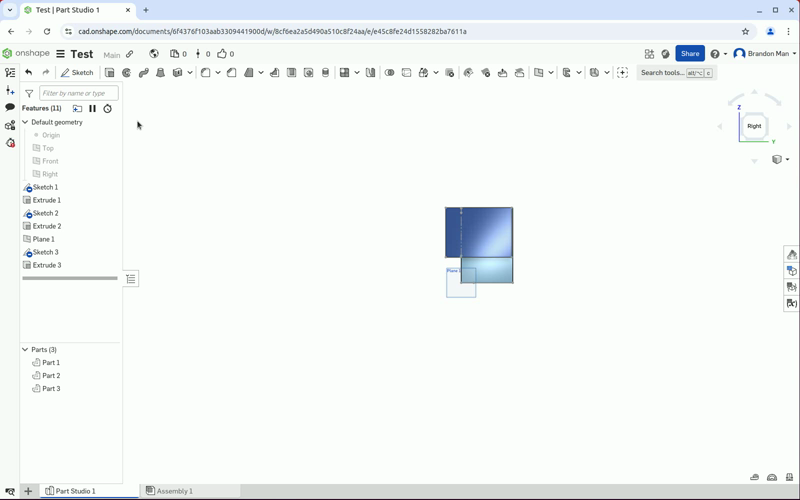
key(shift+h)
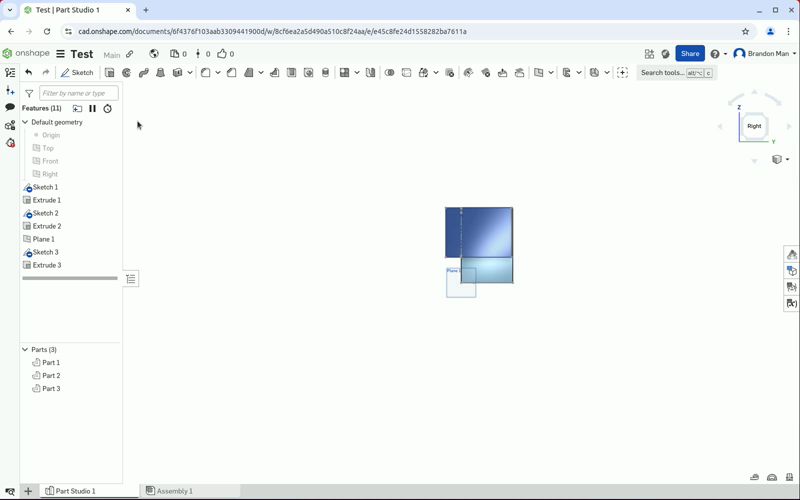
key(shift+7)
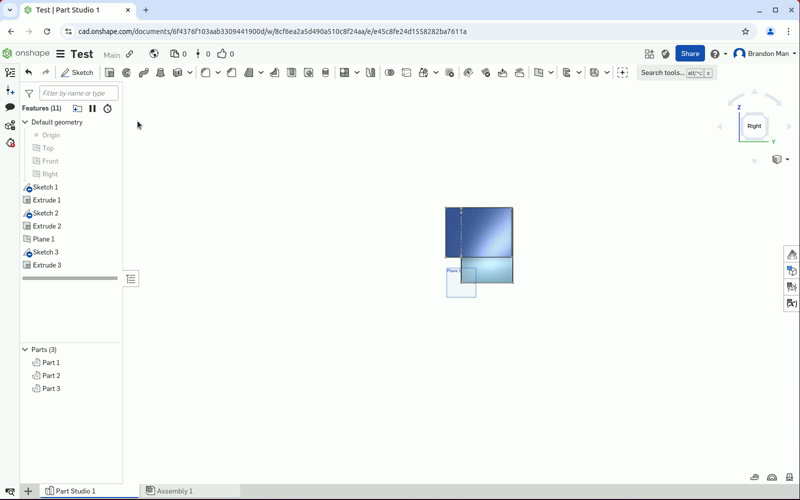
key(right, 2)
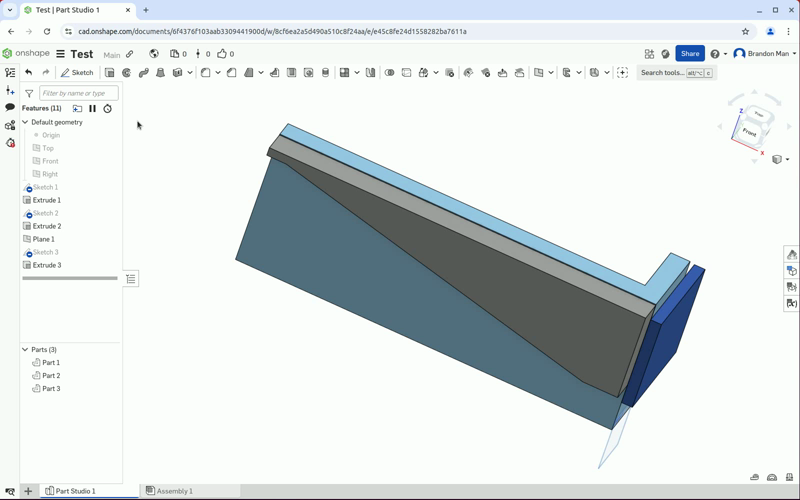
key(down, 2)
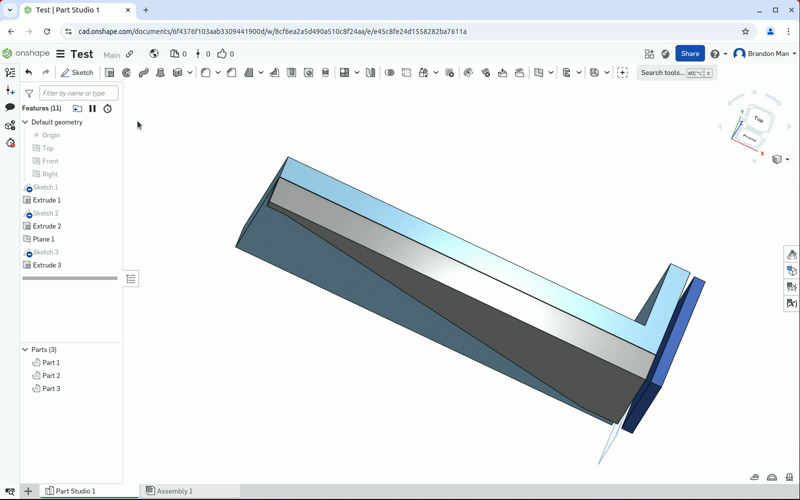
key(up, 2)
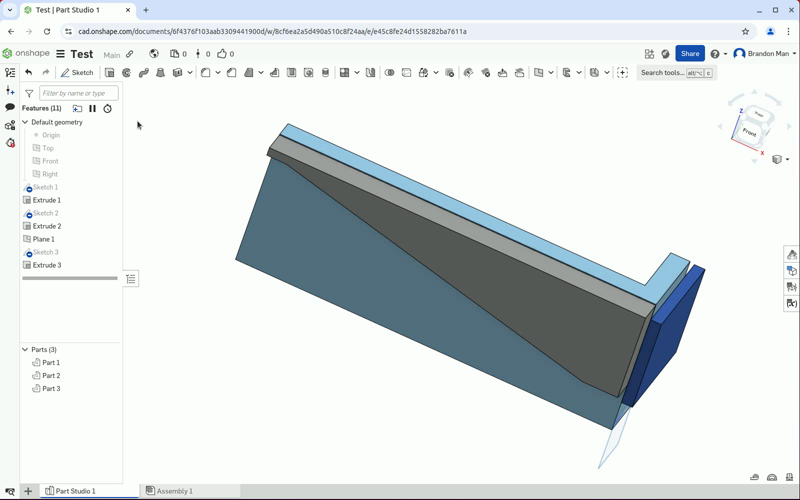
key(left, 2)
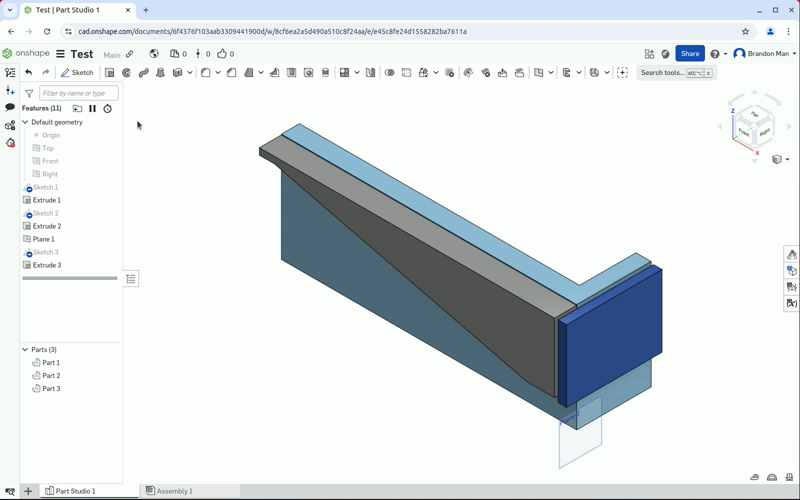
mouse_move(73, 189)
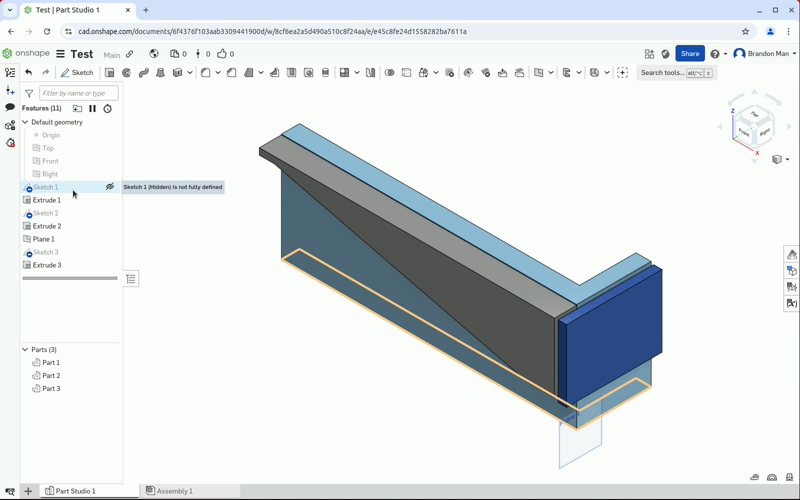
click(73, 189)